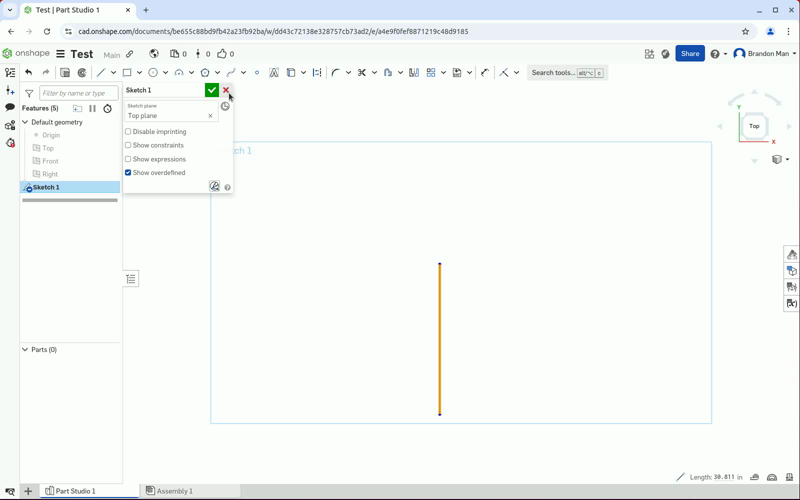
key(shift+h)
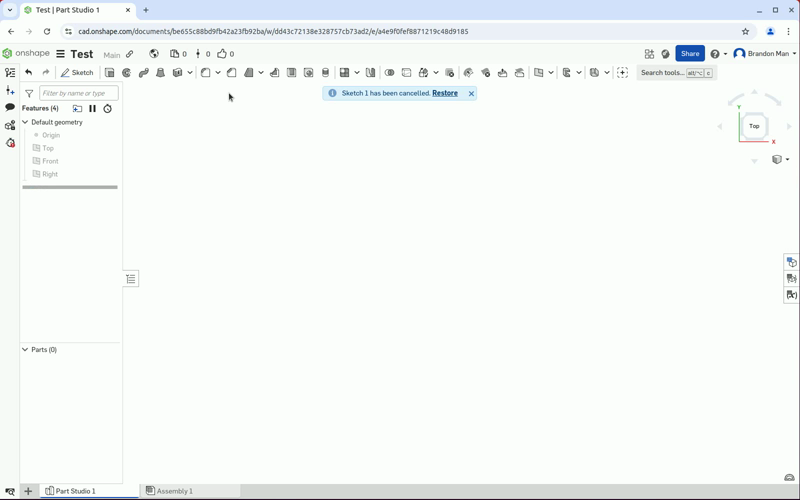
mouse_move(73, 352)
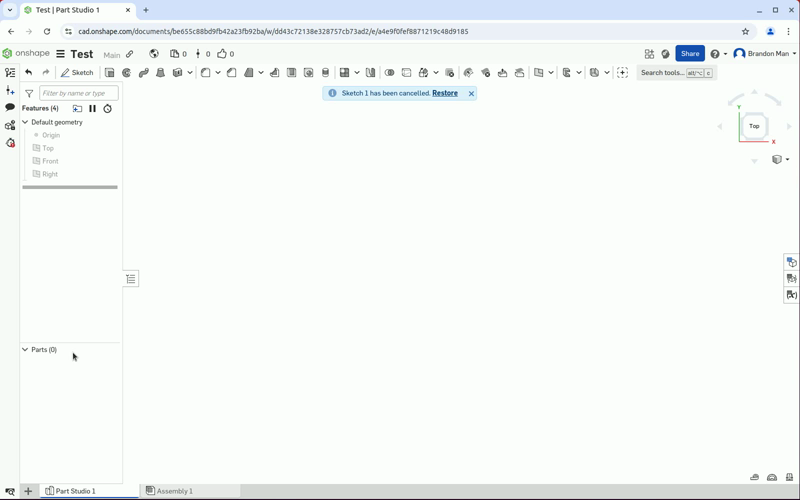
key(y)
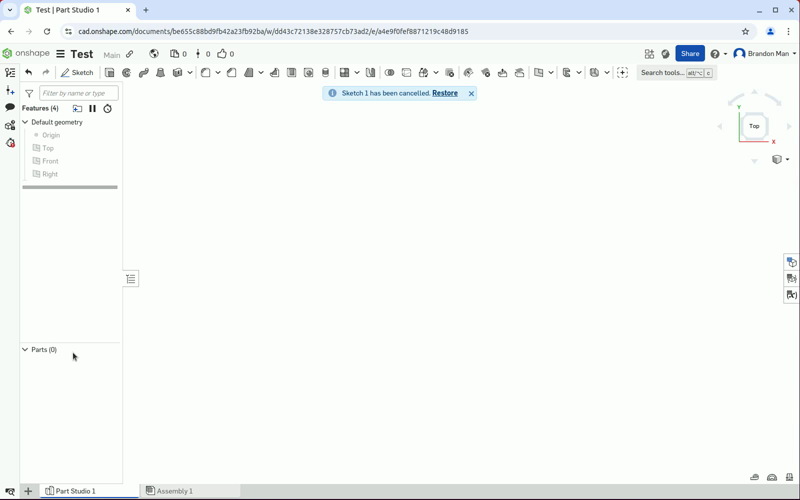
key(shift+p)
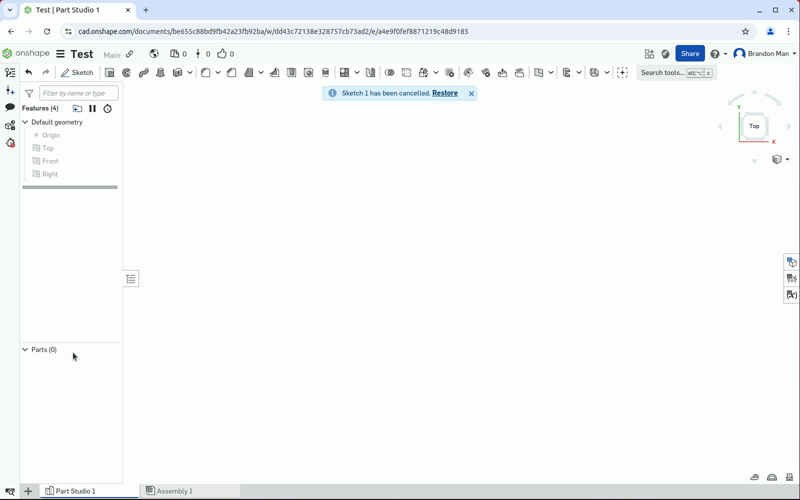
key(space)
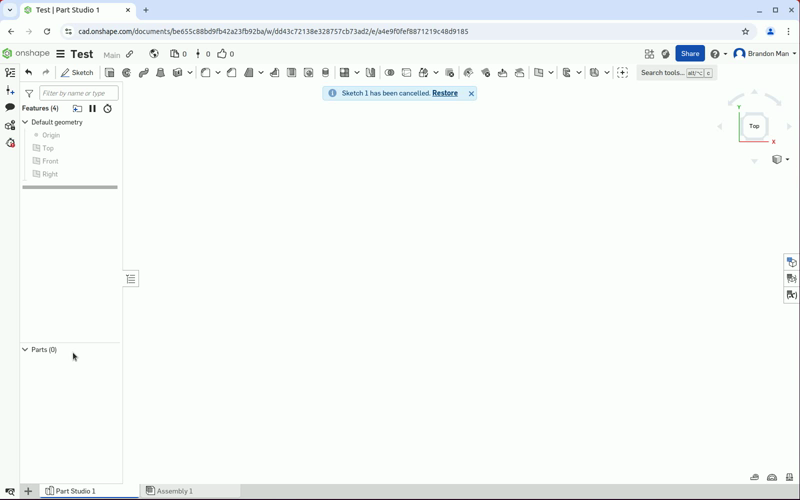
key_down(shift)
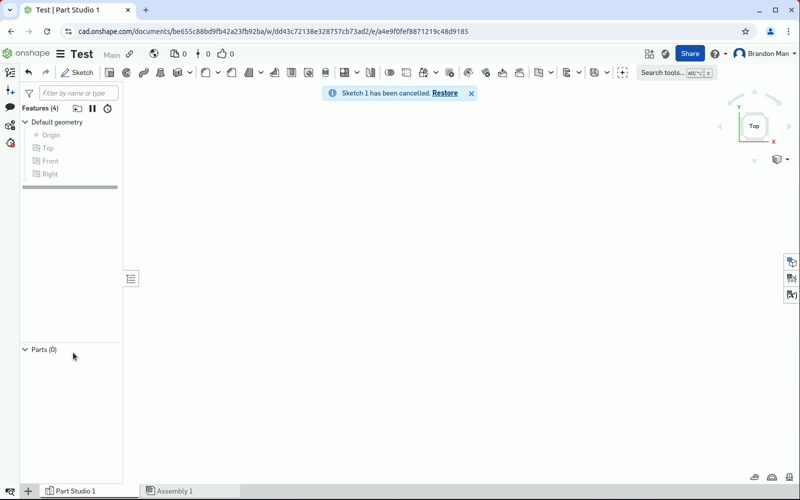
key(up)
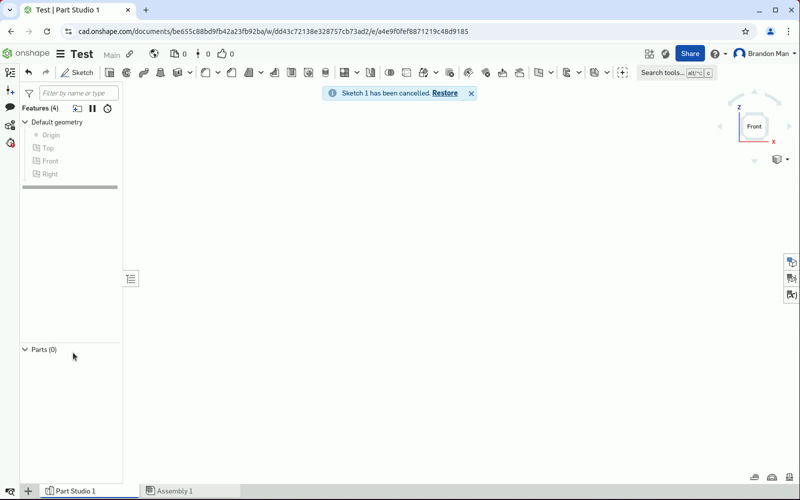
key_up(shift)
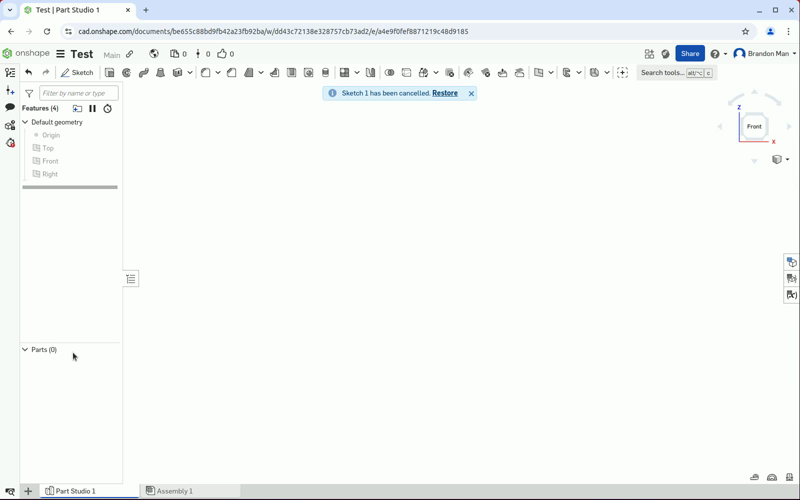
mouse_move(73, 352)
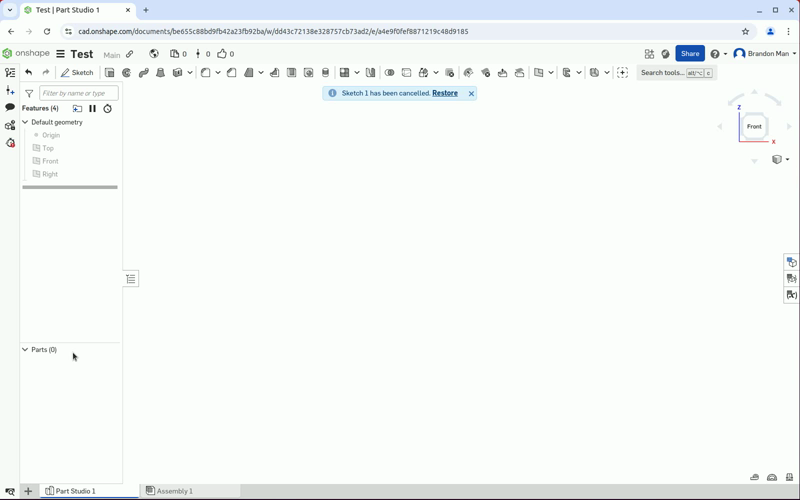
key(shift+y)
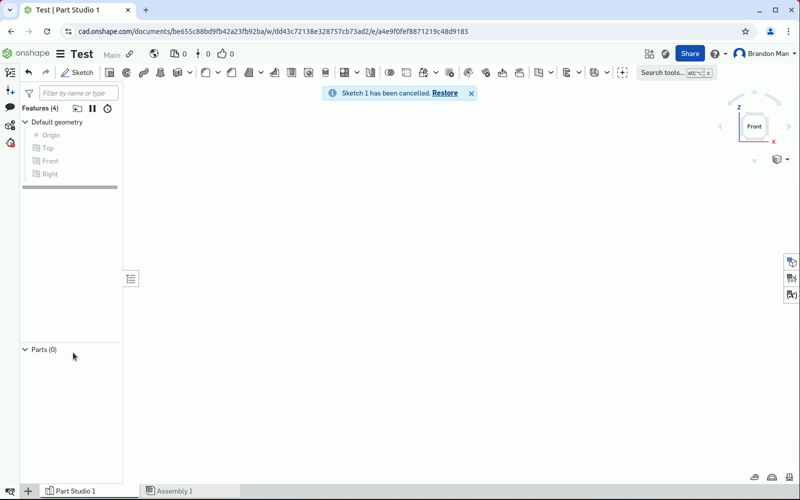
key(shift+s)
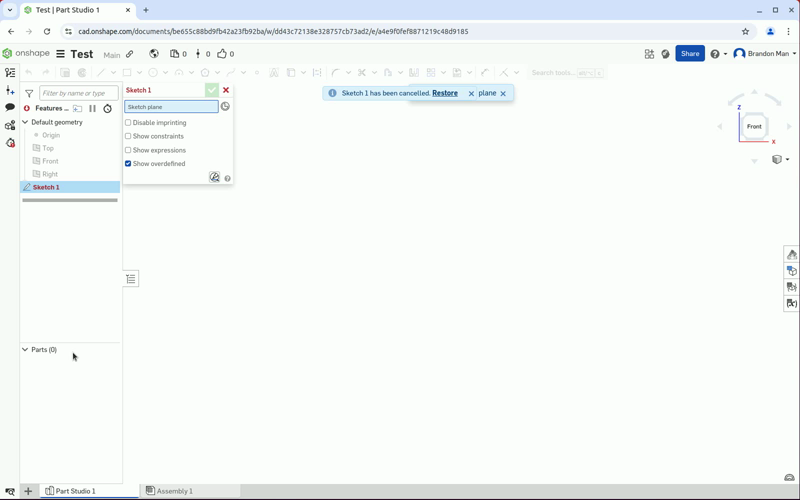
mouse_move(73, 163)
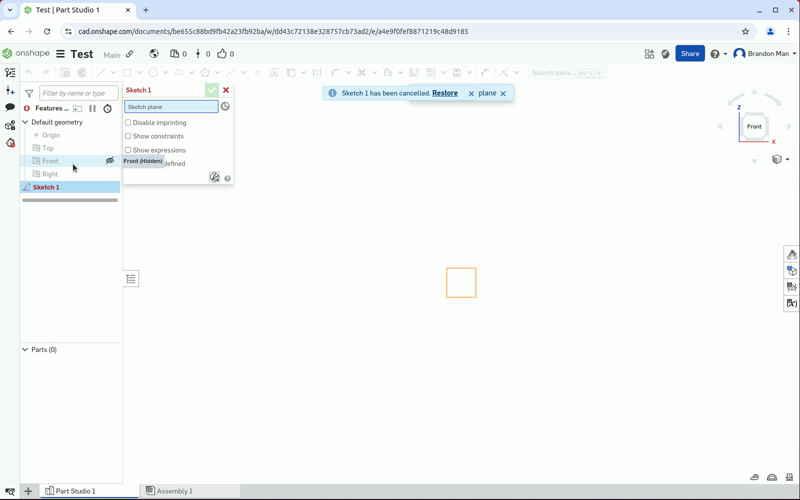
click(73, 163)
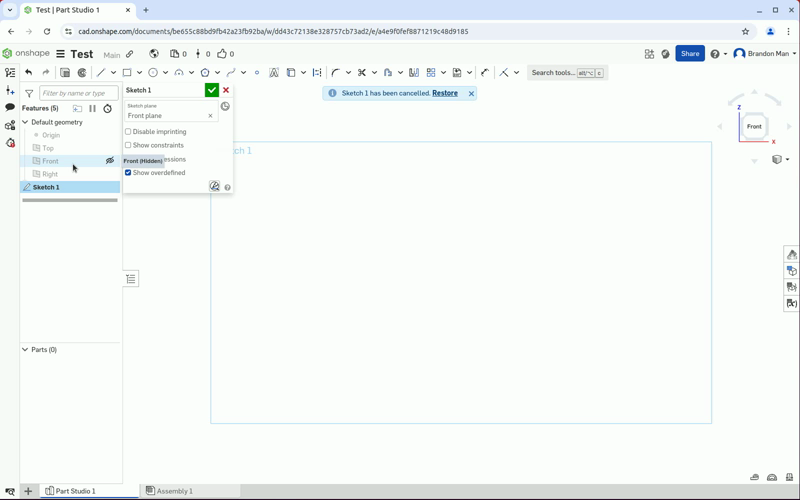
mouse_move(73, 352)
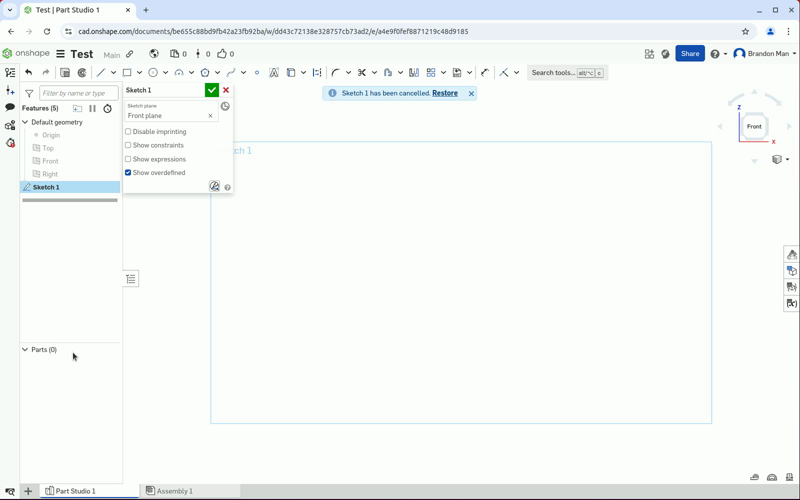
key(y)
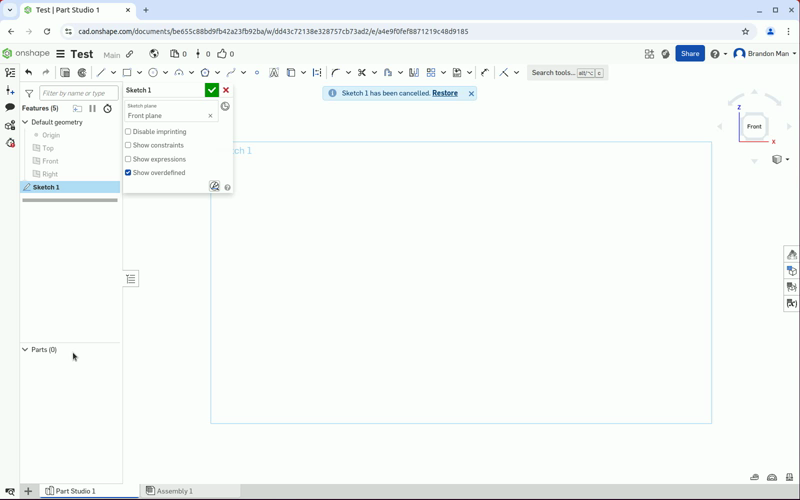
key(l)
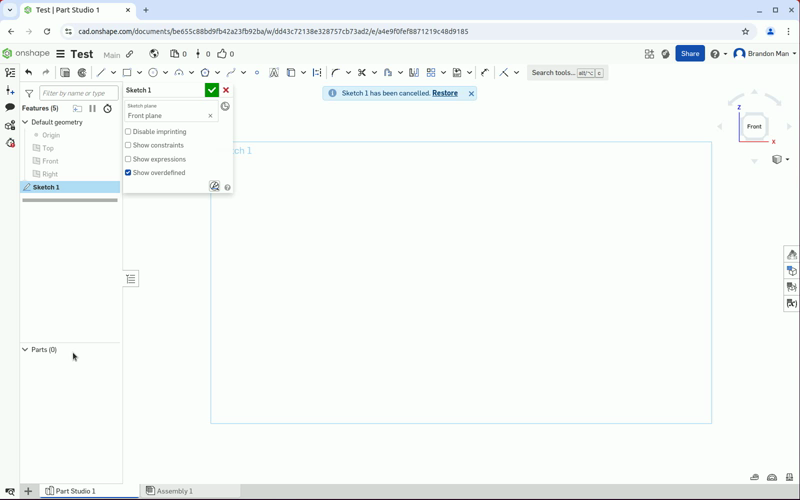
key_down(shift)
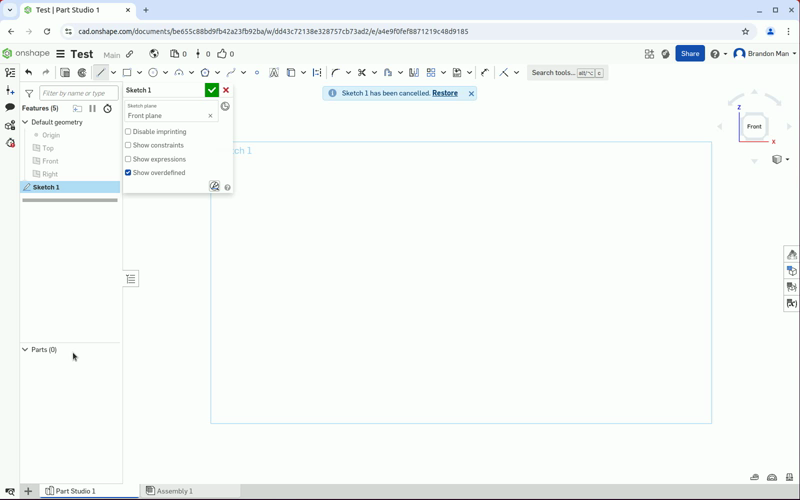
mouse_move(372, 282)
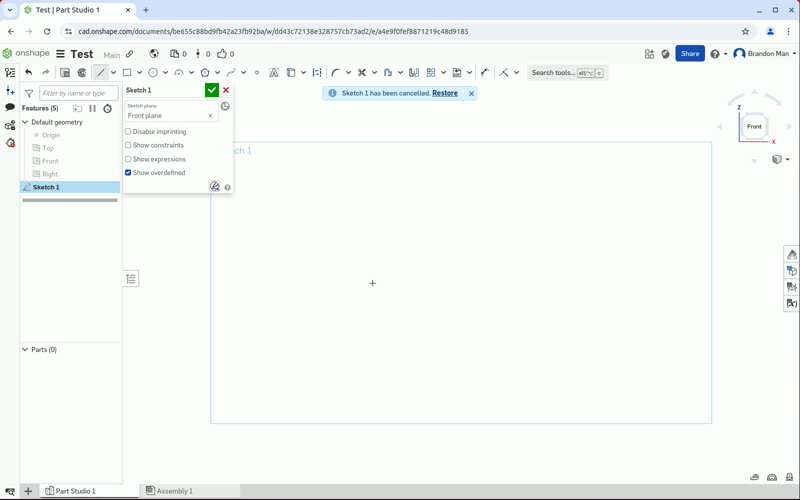
click(372, 282)
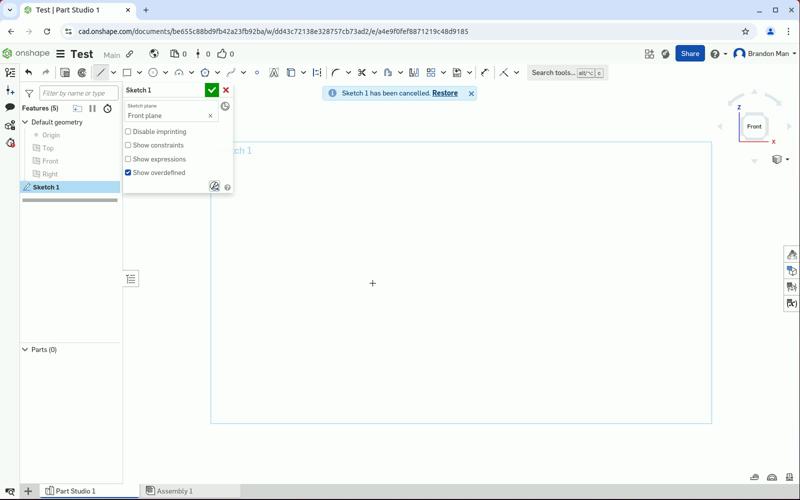
key_up(shift)
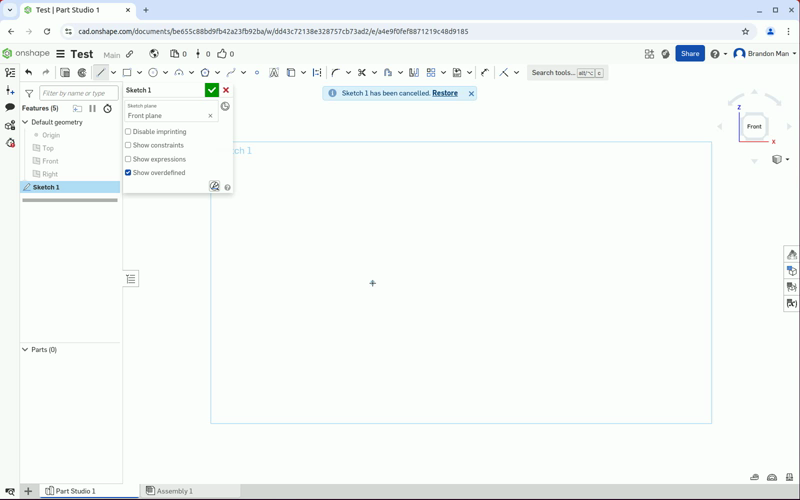
key_down(shift)
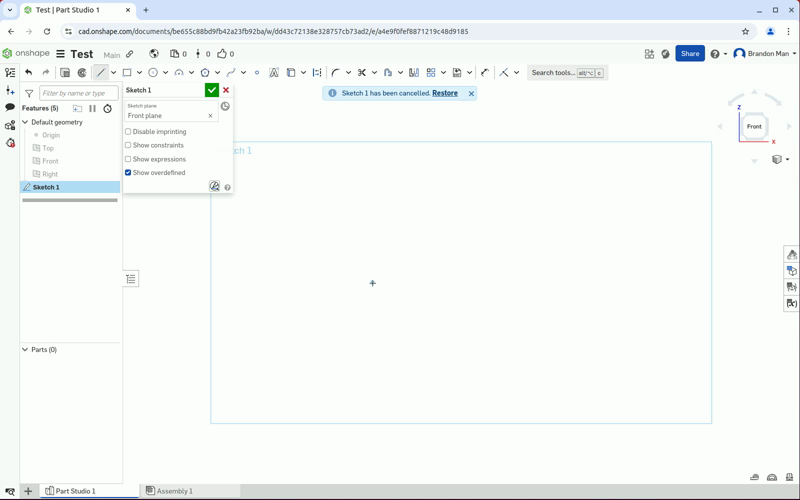
mouse_move(461, 282)
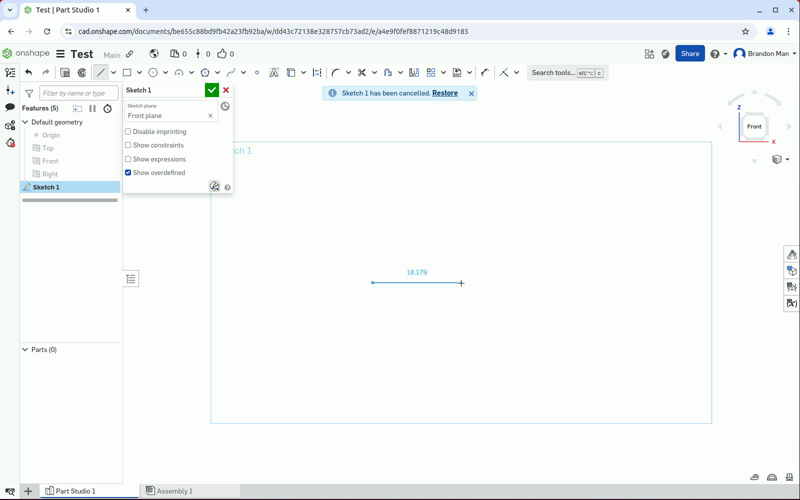
click(461, 282)
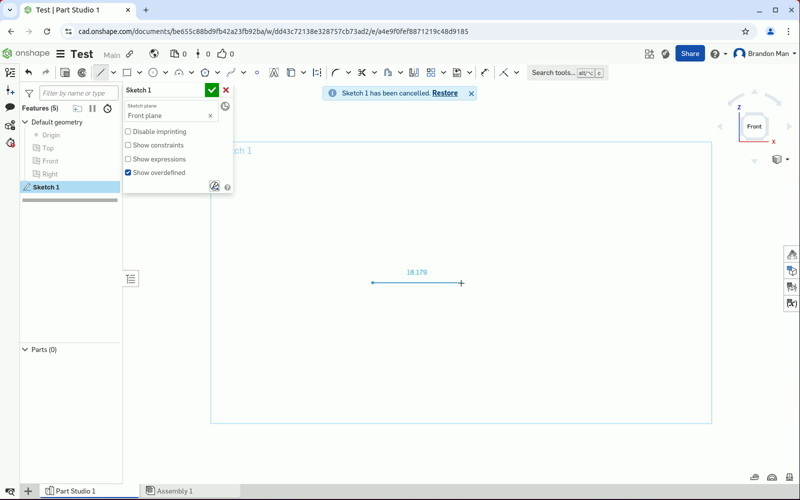
key_up(shift)
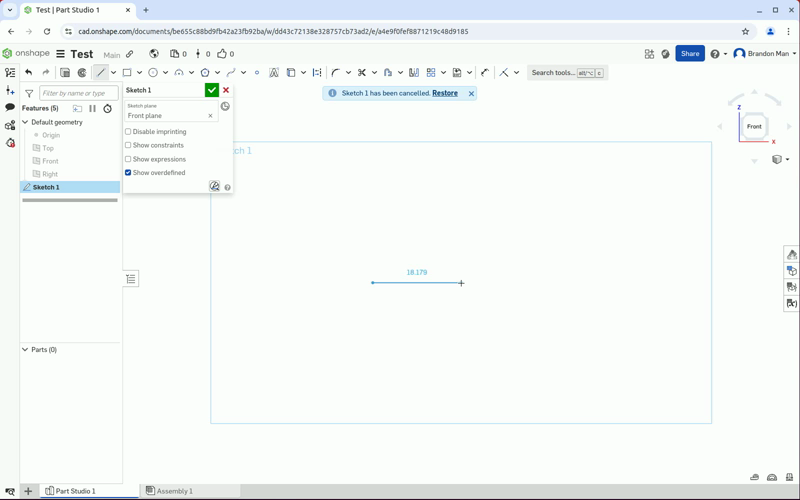
key_down(shift)
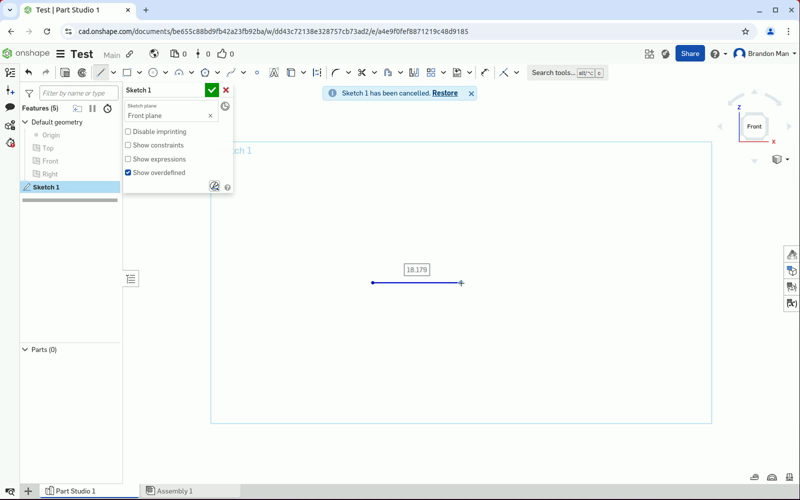
mouse_move(491, 282)
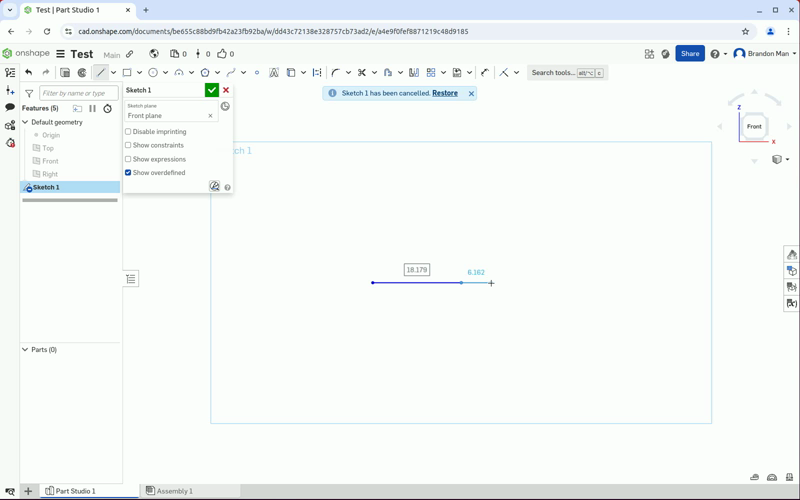
mouse_move(461, 232)
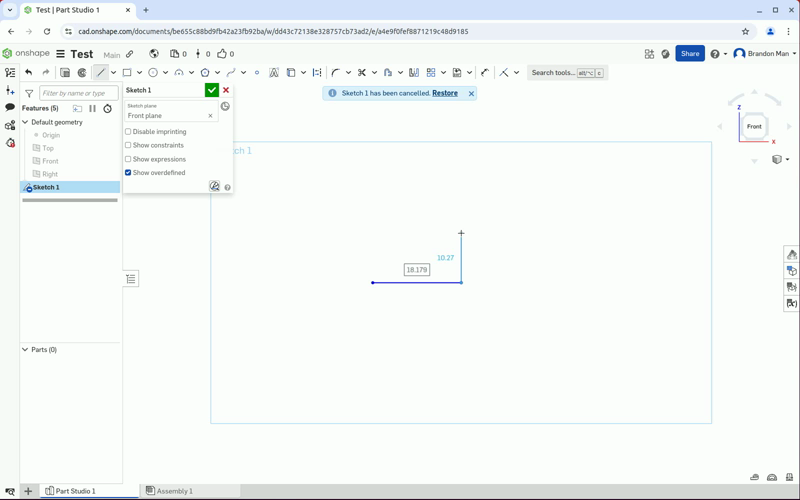
click(461, 232)
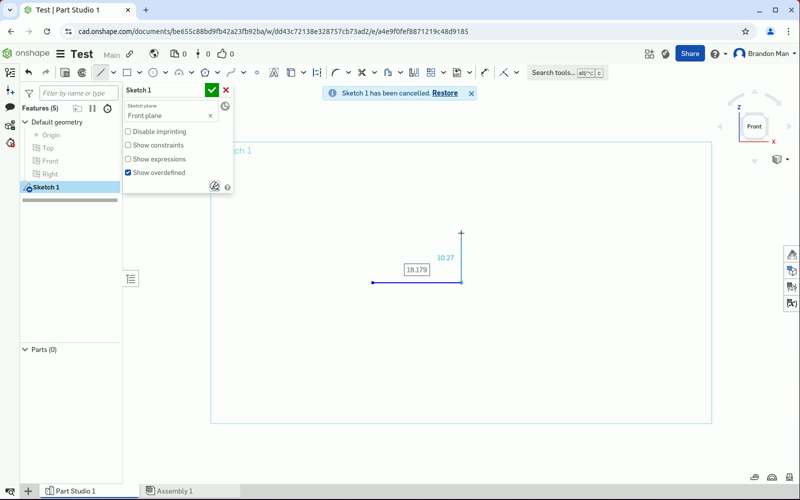
key_up(shift)
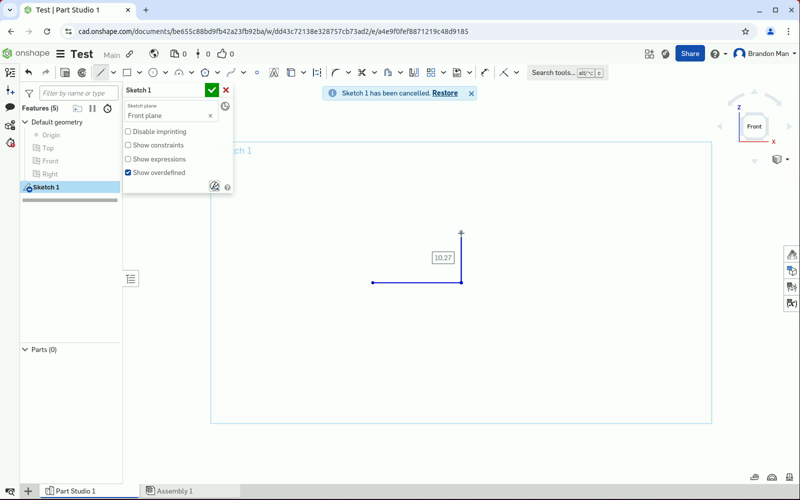
key_down(shift)
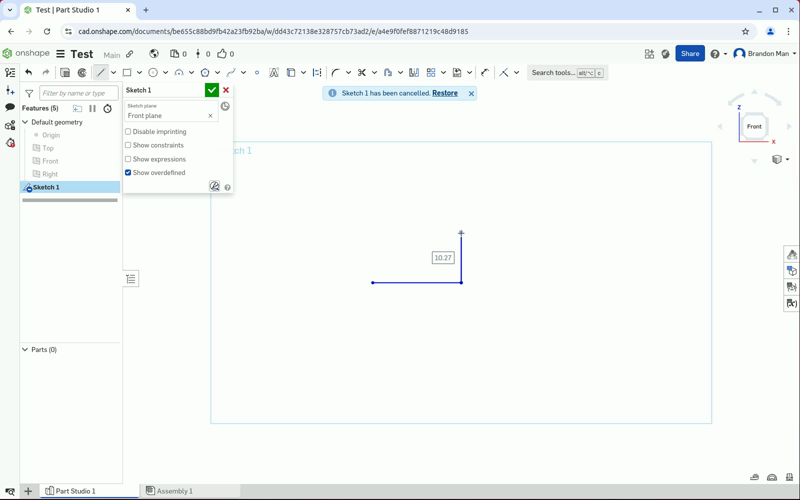
mouse_move(372, 232)
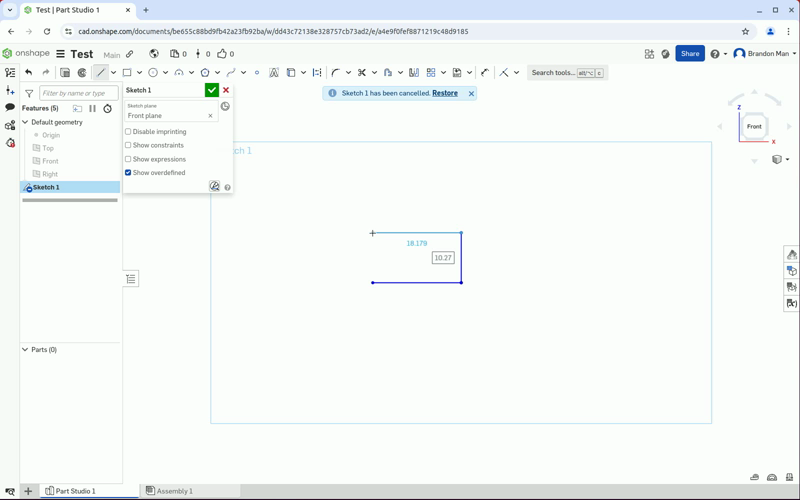
click(372, 232)
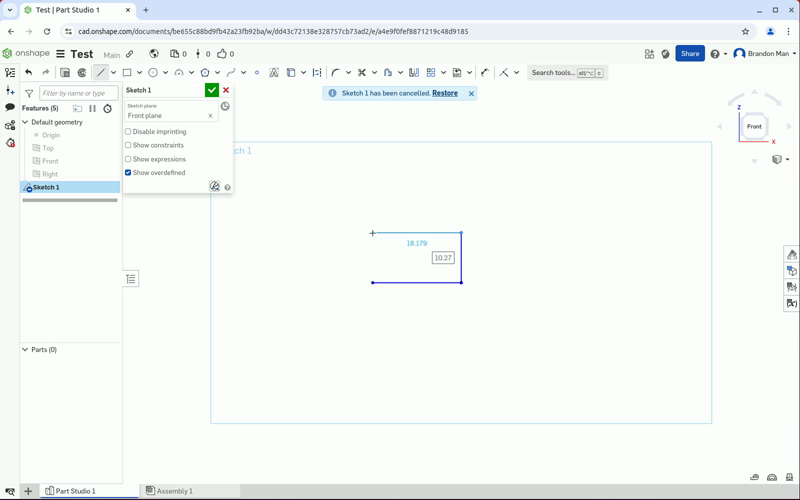
key_up(shift)
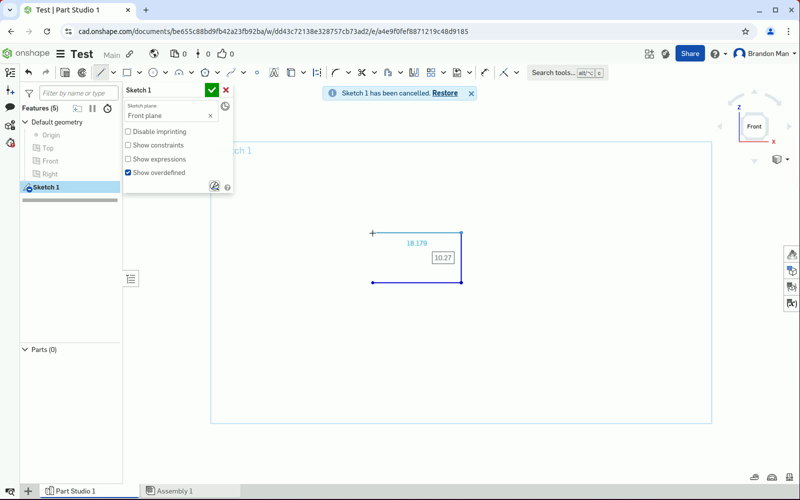
mouse_move(402, 232)
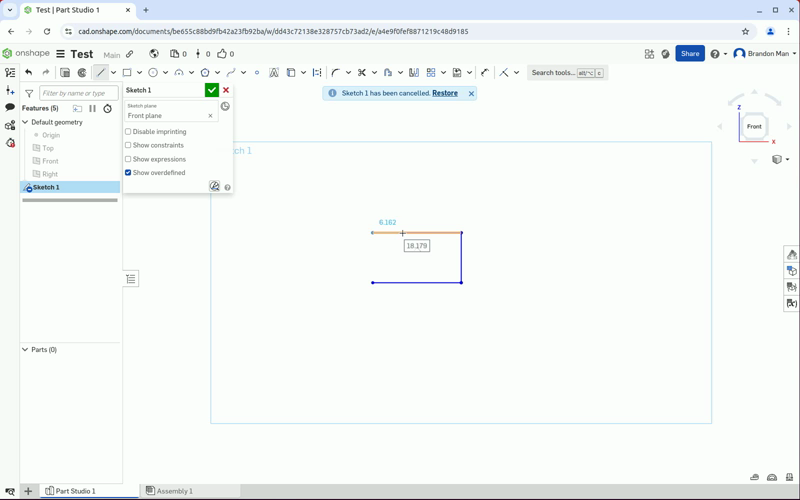
key_down(shift)
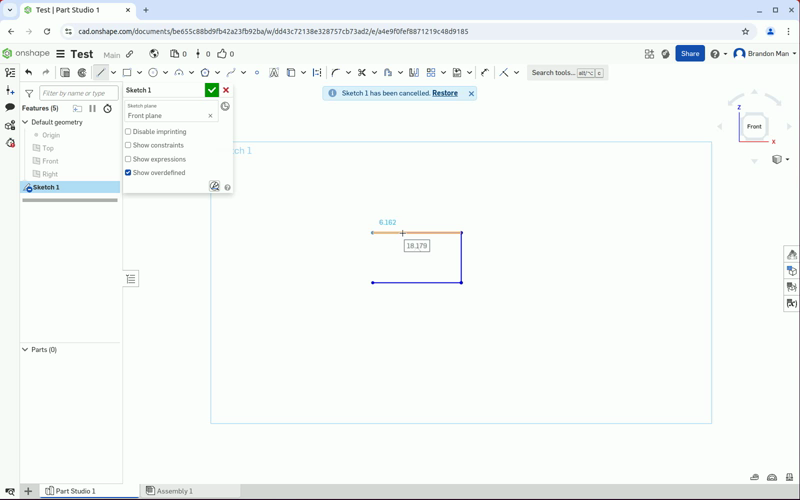
mouse_move(372, 282)
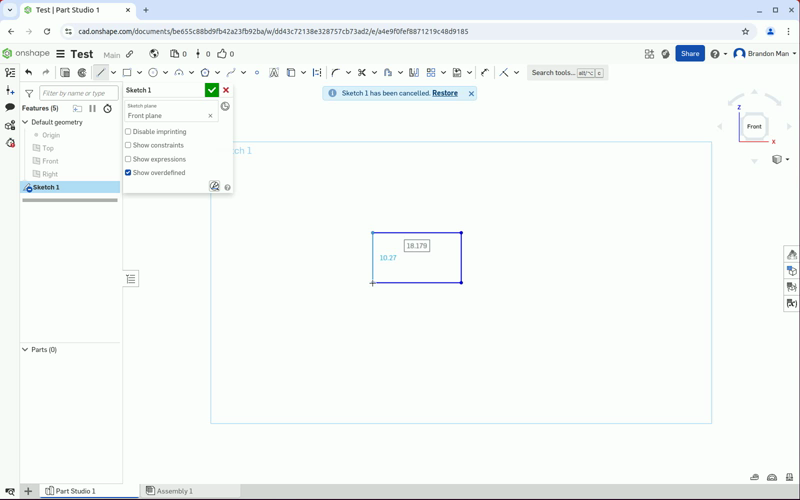
key_up(shift)
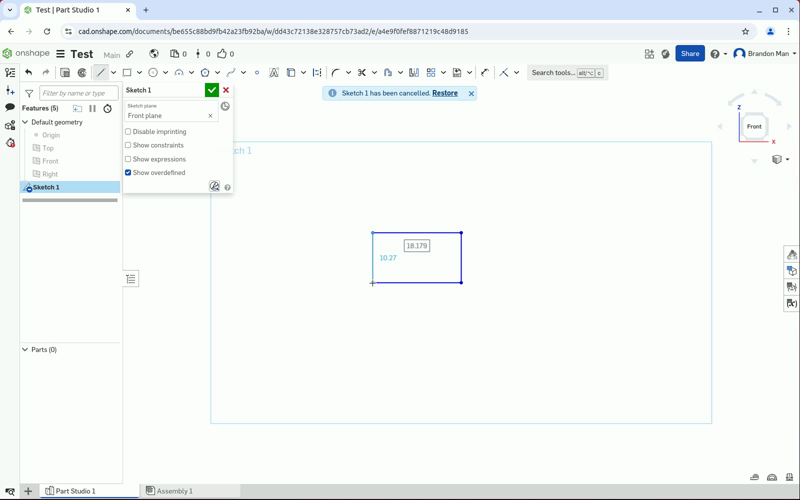
click(372, 282)
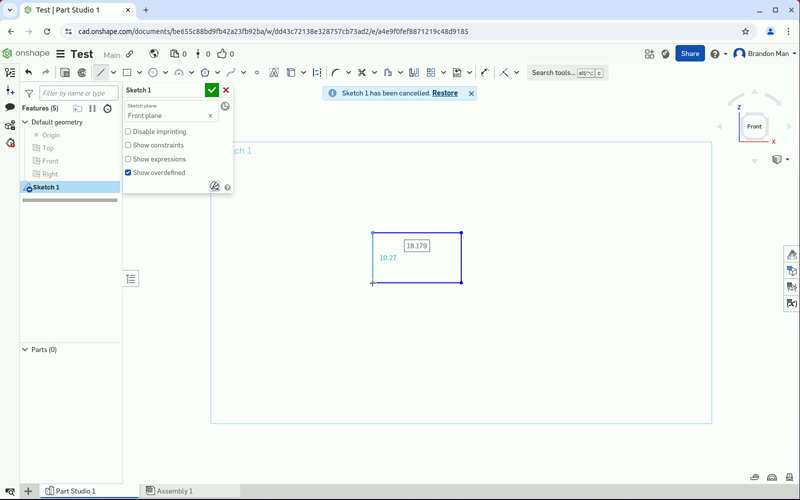
key(esc)
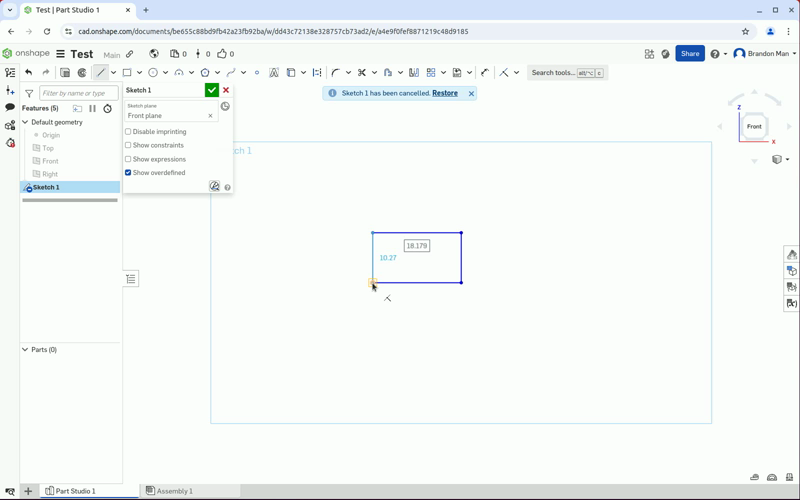
key(l)
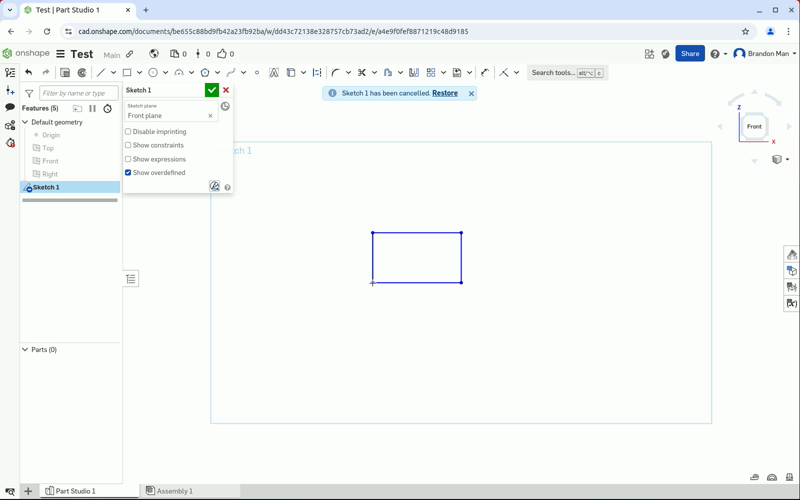
key_down(shift)
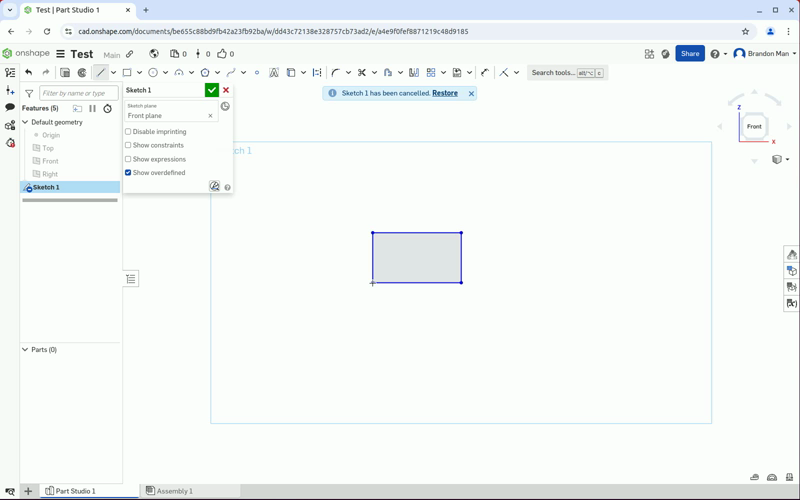
mouse_move(382, 267)
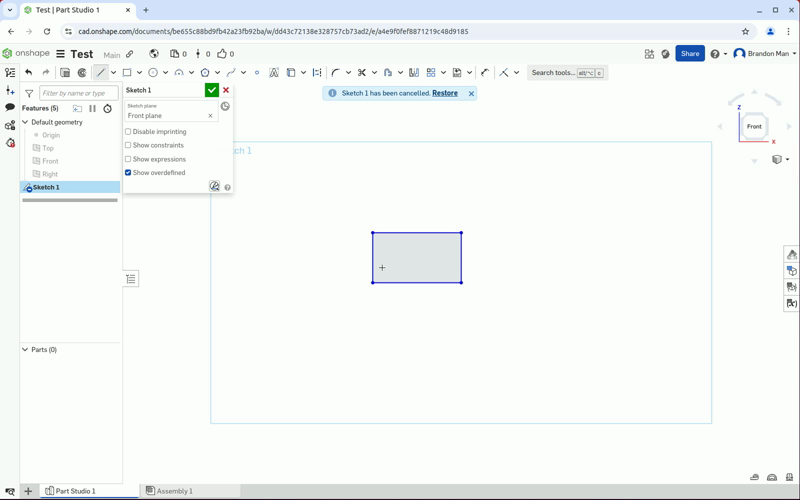
click(382, 267)
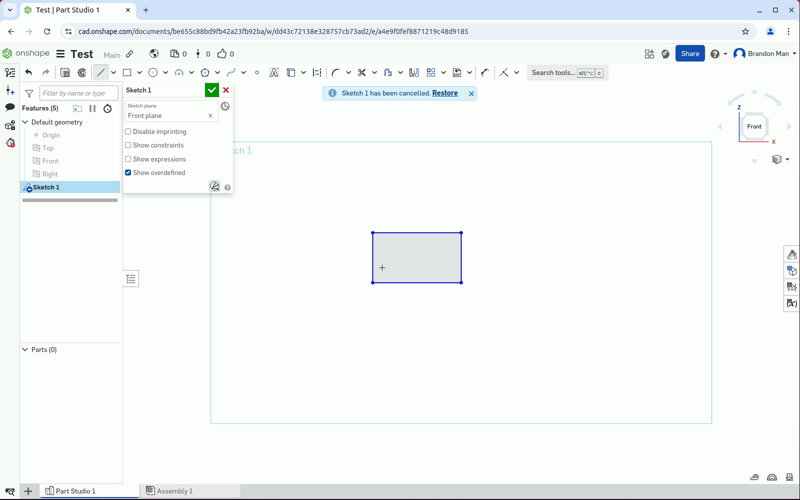
key_up(shift)
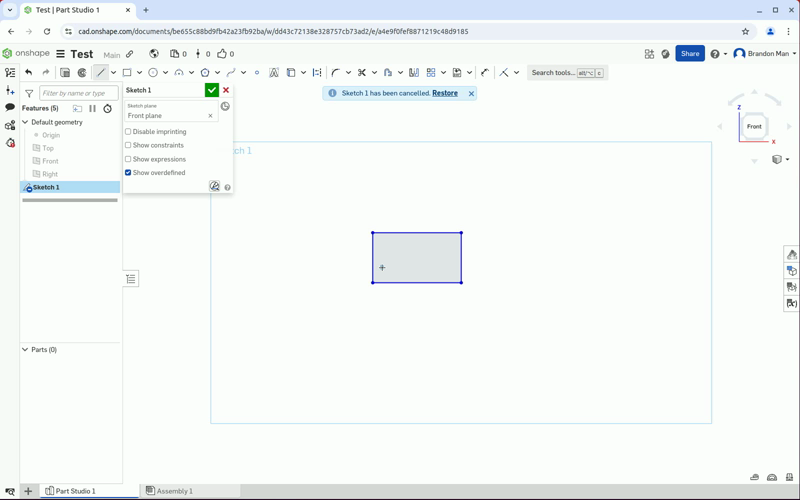
key_down(shift)
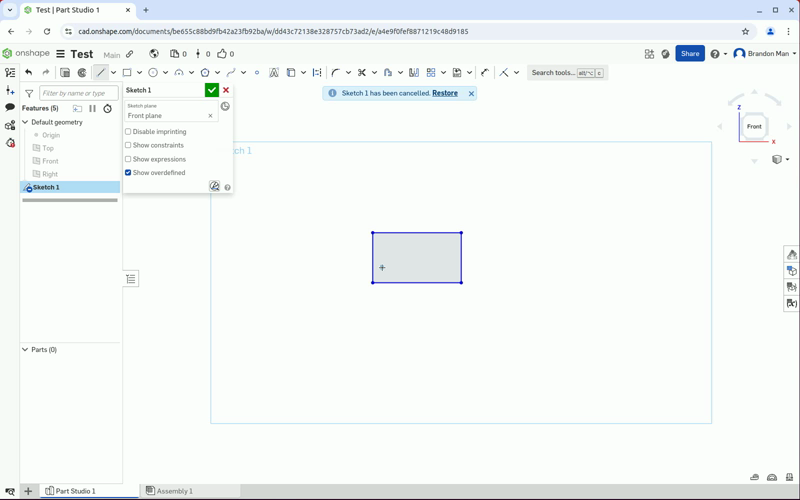
mouse_move(412, 267)
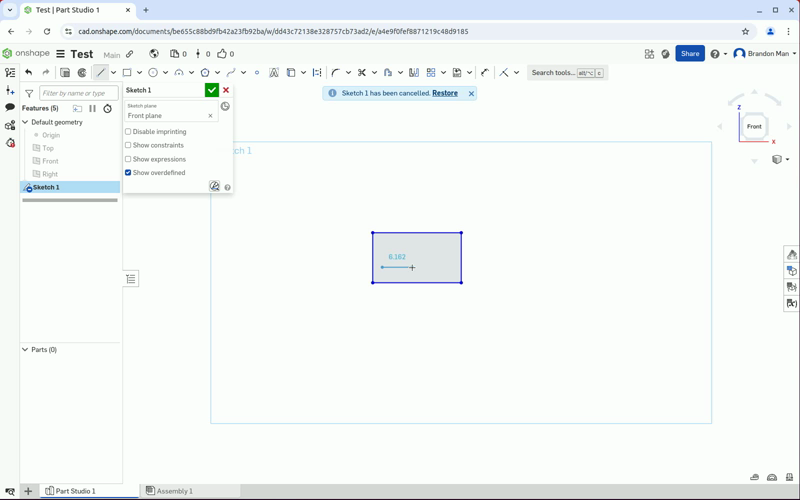
mouse_move(395, 267)
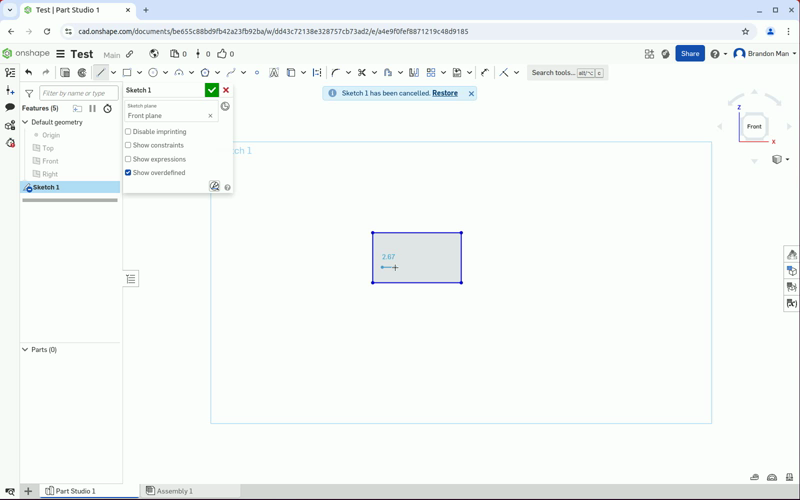
click(395, 267)
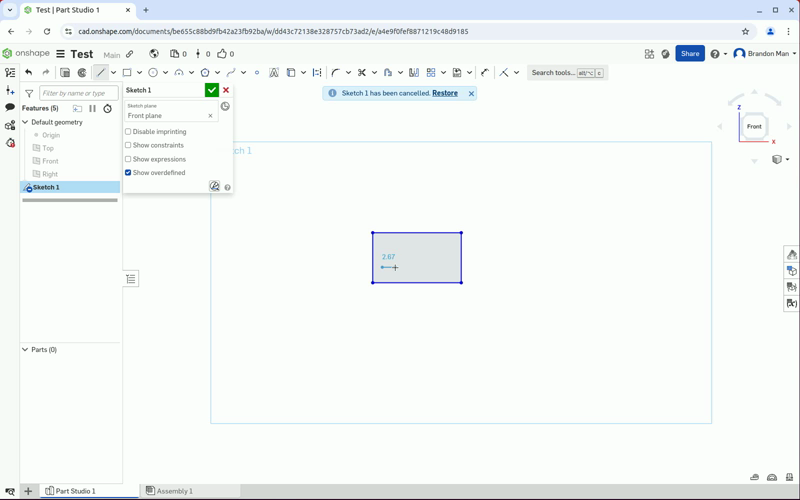
key_up(shift)
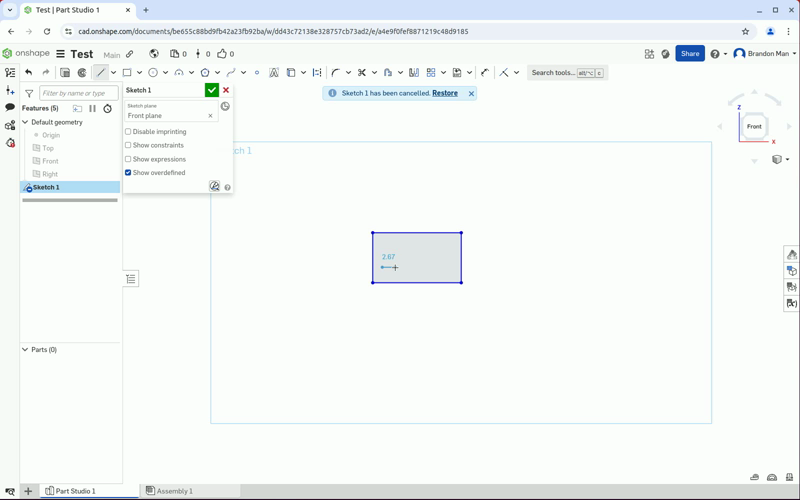
key_down(shift)
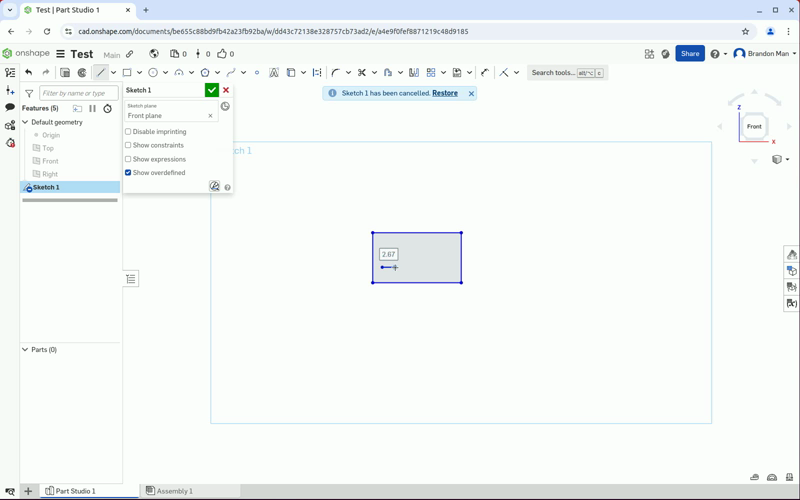
mouse_move(425, 267)
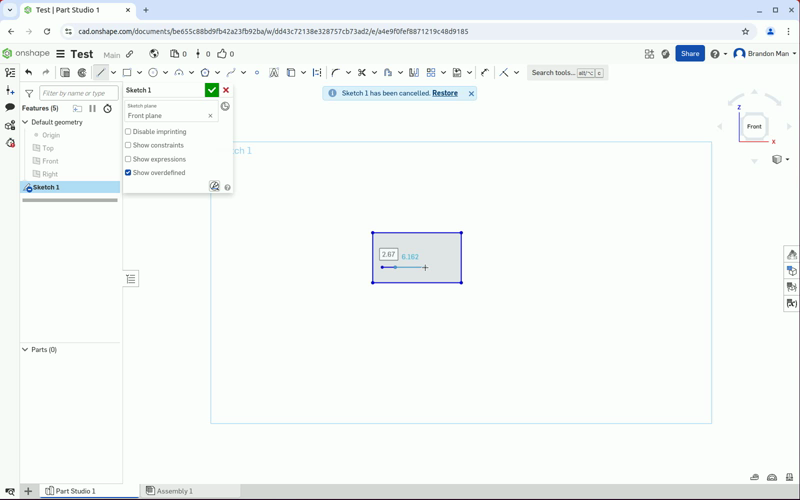
mouse_move(395, 248)
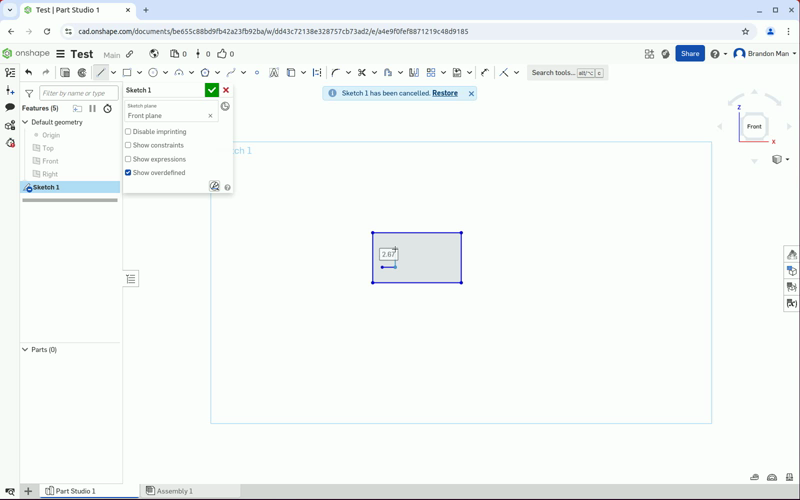
click(395, 248)
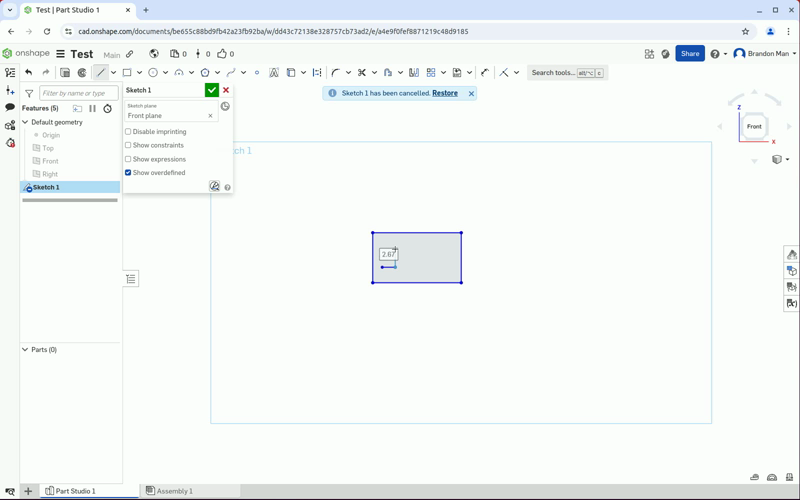
key_up(shift)
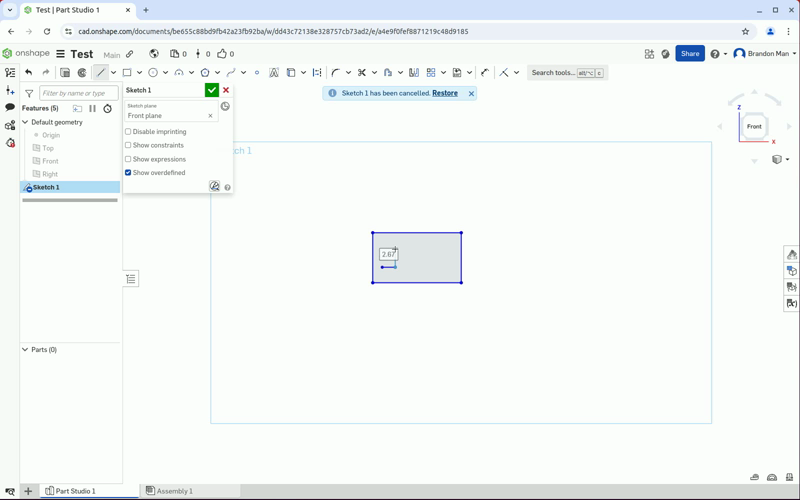
key_down(shift)
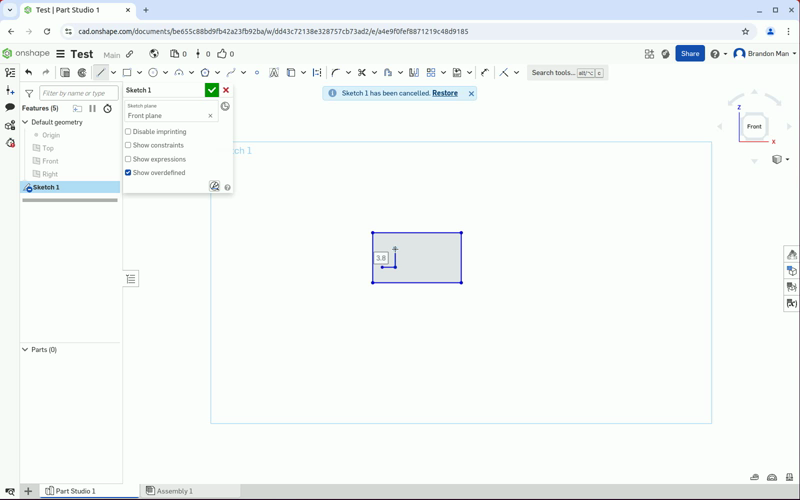
mouse_move(425, 248)
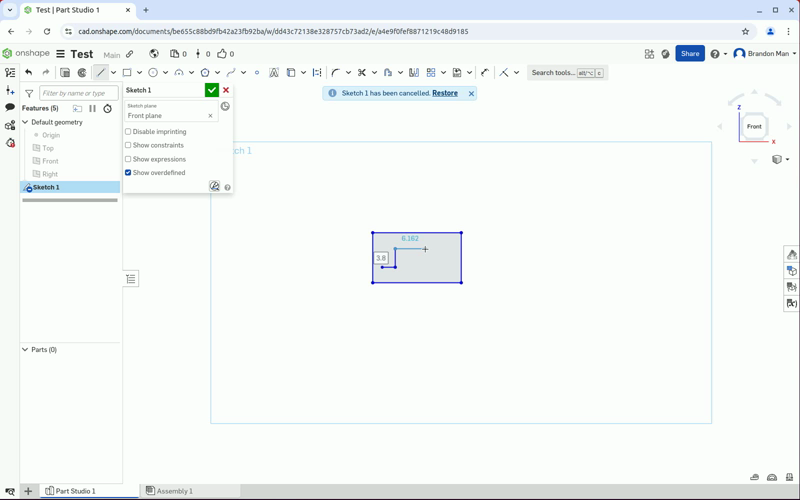
mouse_move(382, 248)
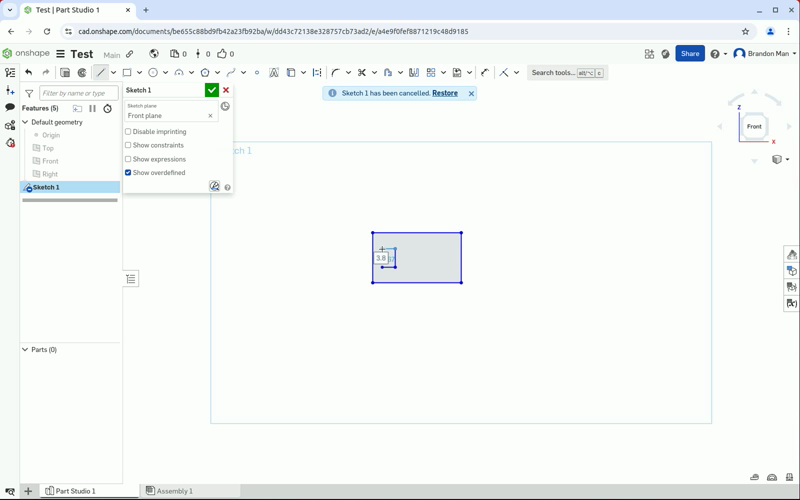
click(382, 248)
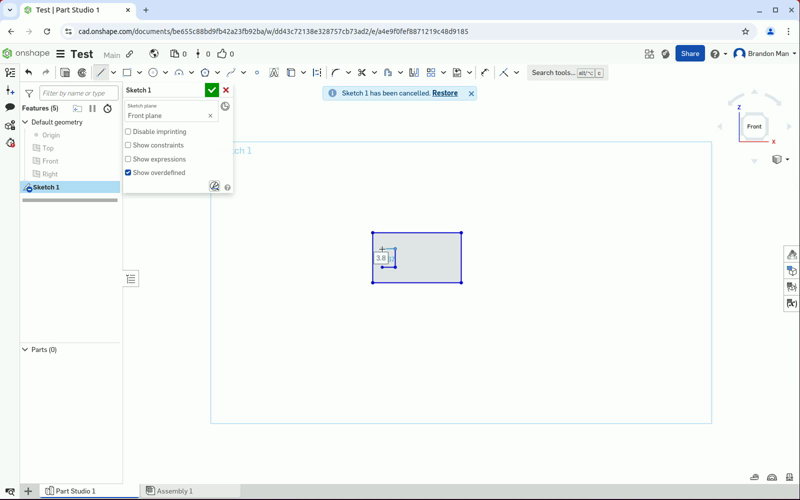
key_up(shift)
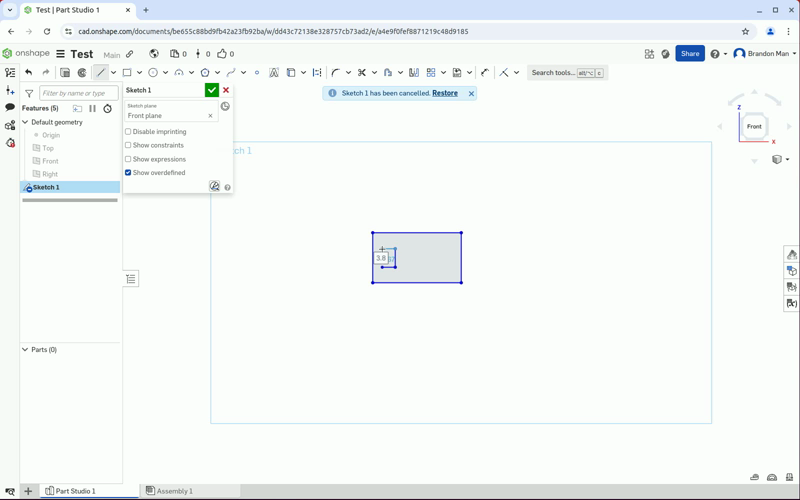
mouse_move(412, 248)
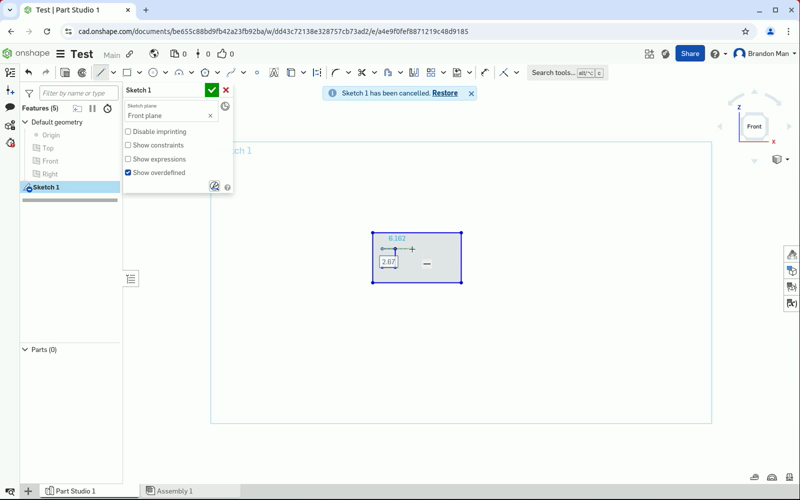
key_down(shift)
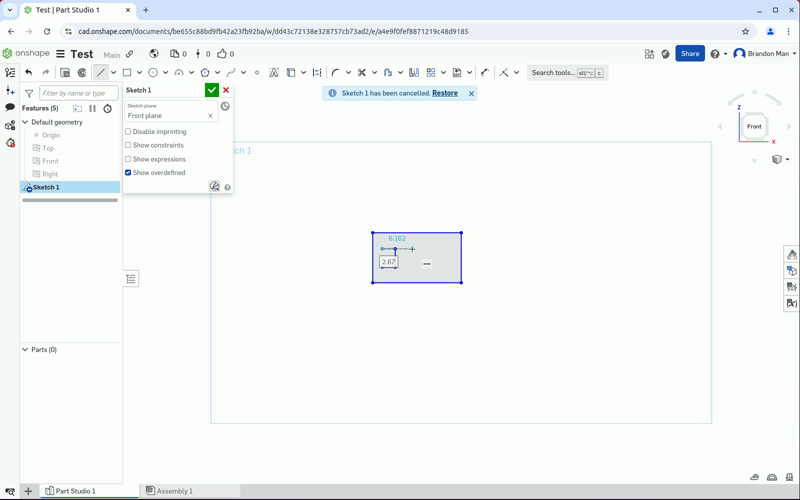
mouse_move(382, 267)
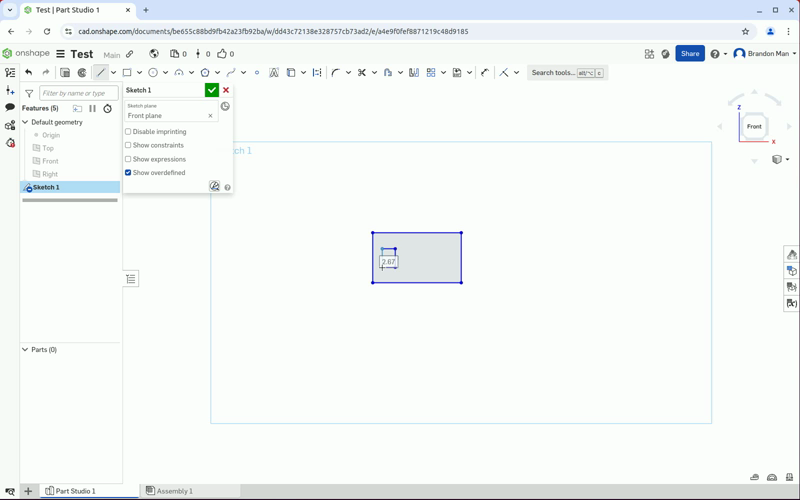
key_up(shift)
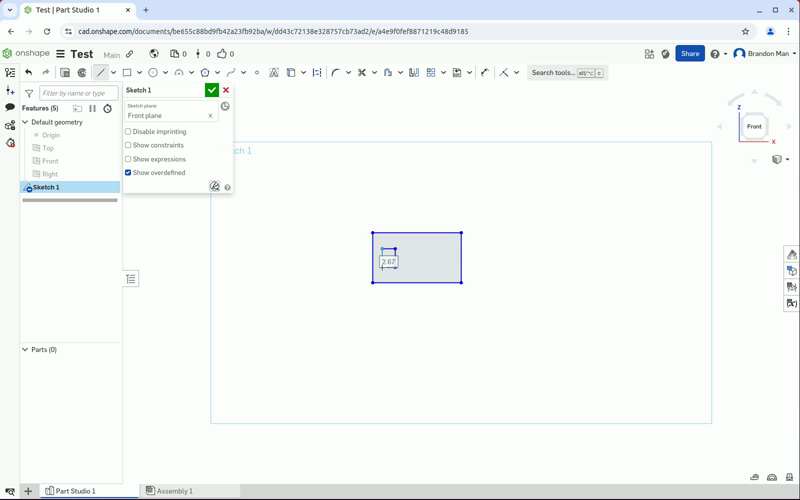
click(382, 267)
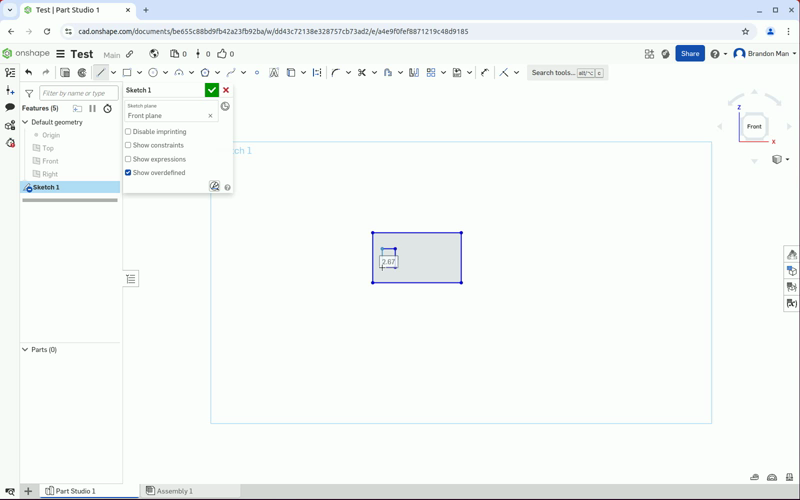
key(esc)
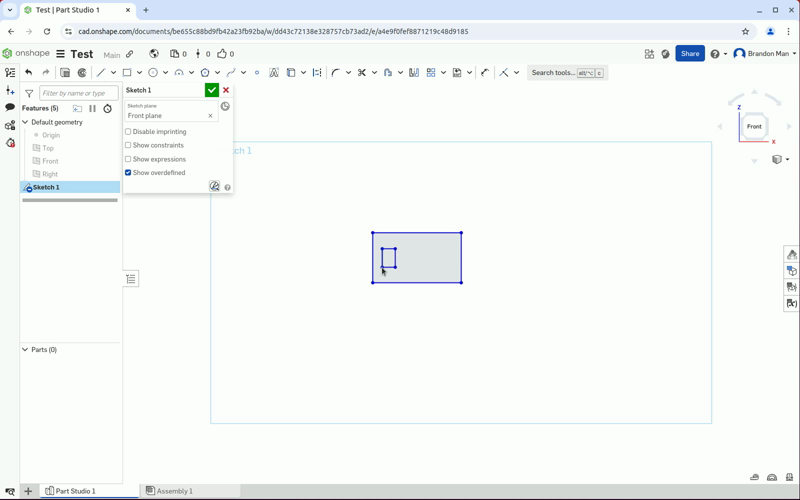
key(l)
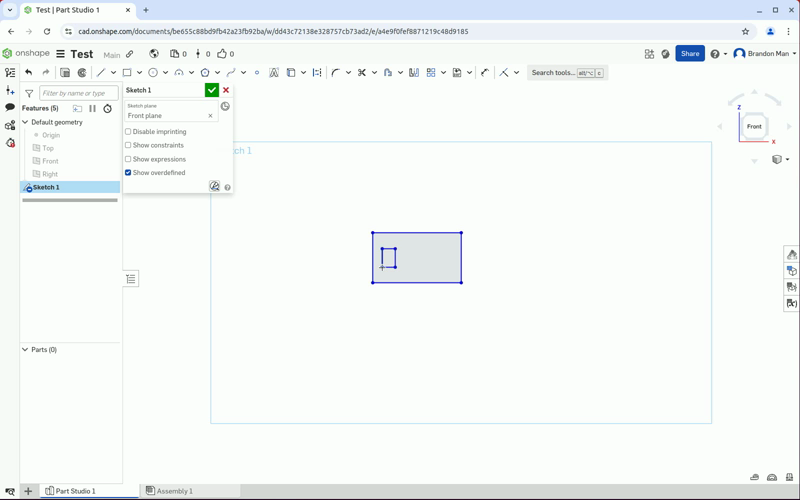
key_down(shift)
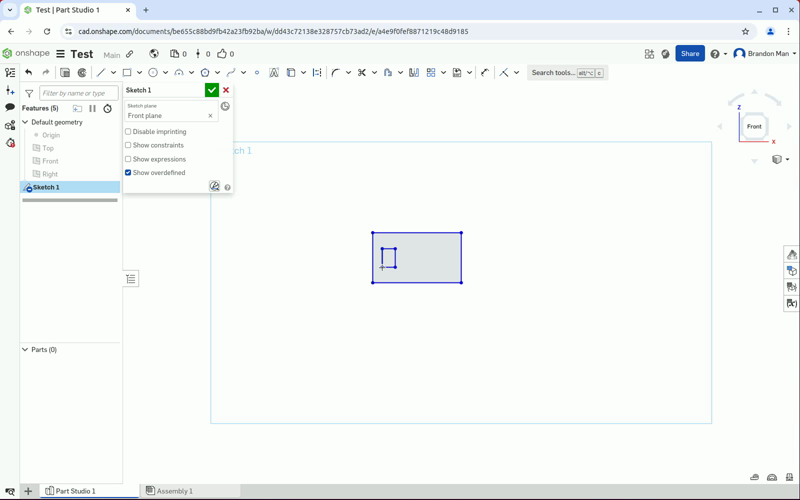
mouse_move(438, 267)
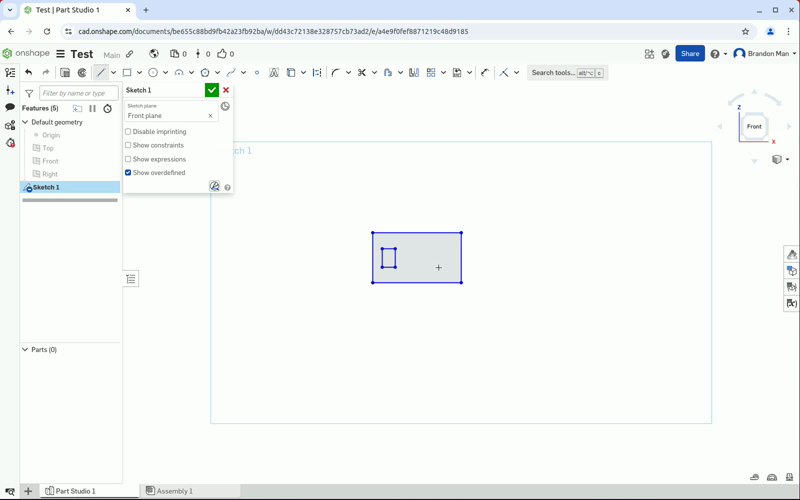
click(438, 267)
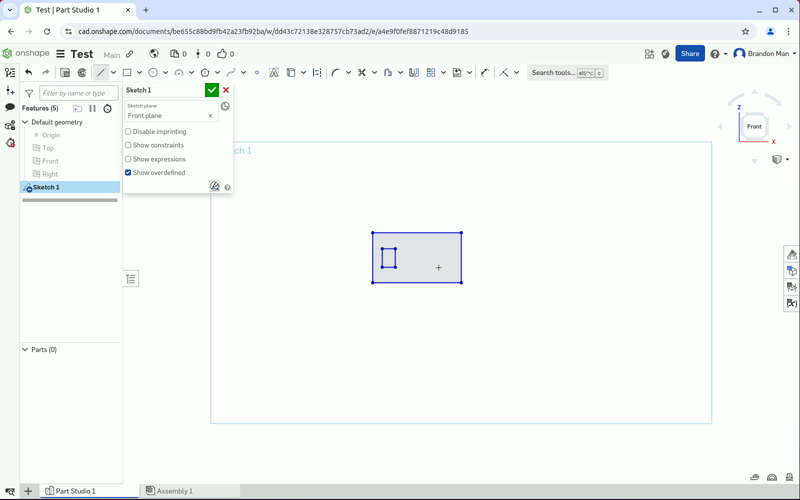
key_up(shift)
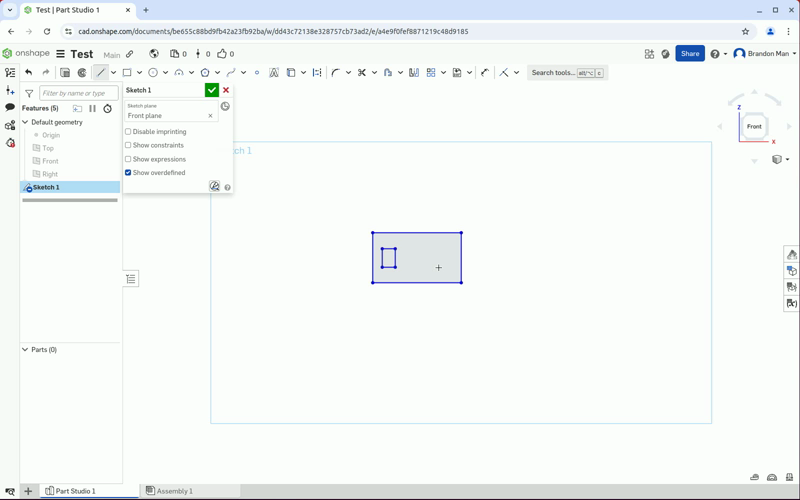
key_down(shift)
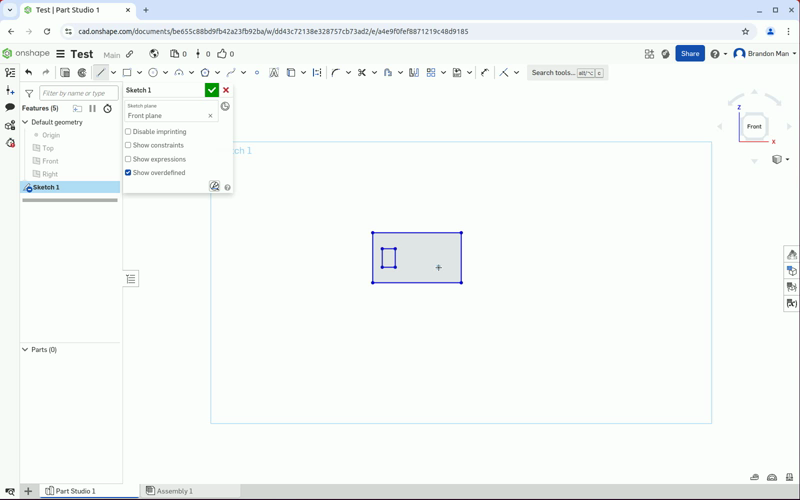
mouse_move(468, 267)
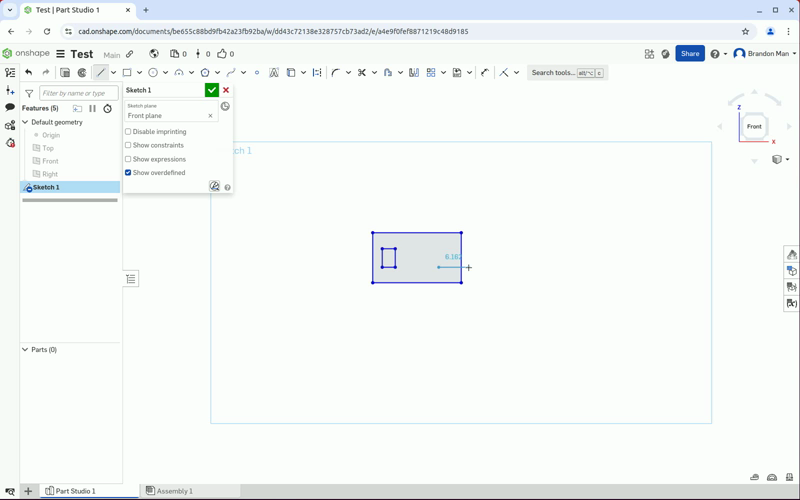
mouse_move(451, 267)
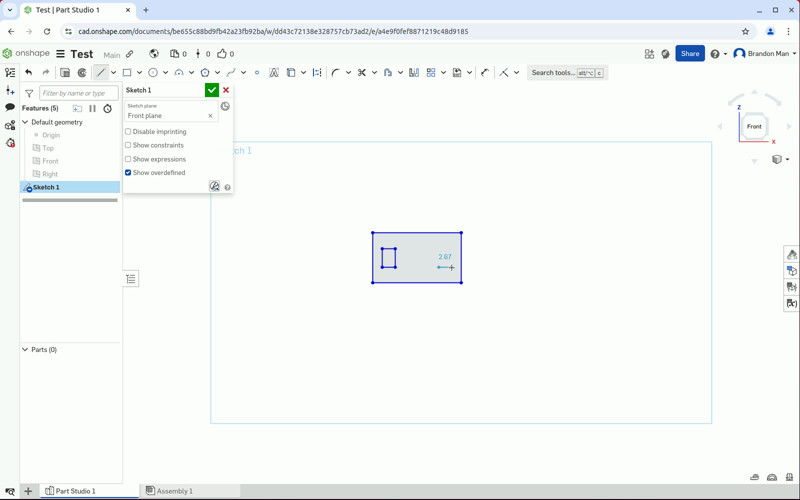
click(451, 267)
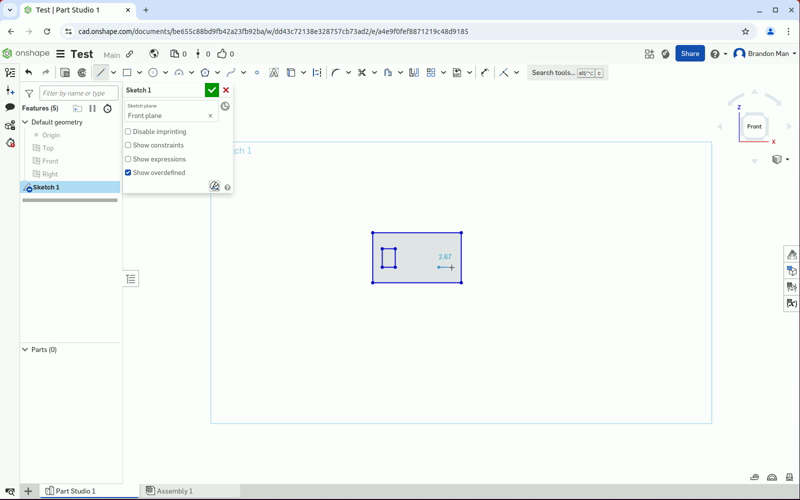
key_up(shift)
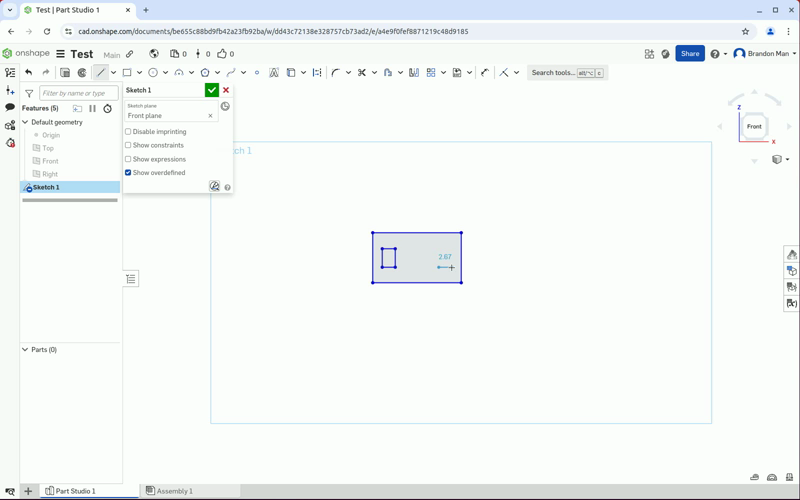
key_down(shift)
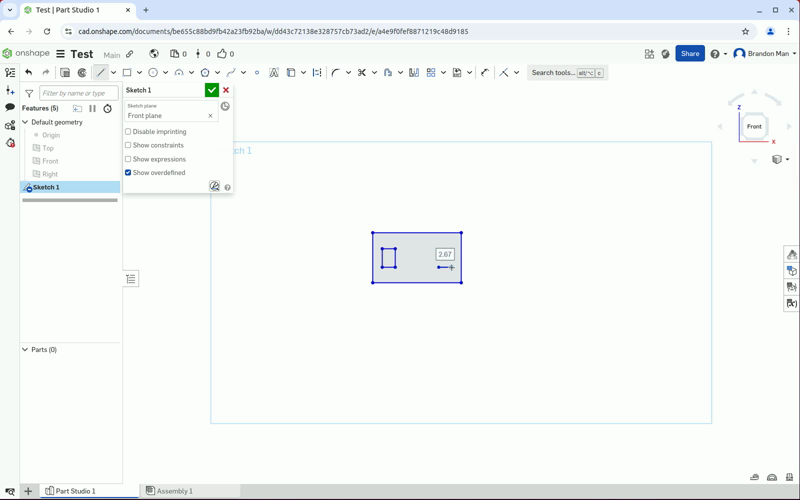
mouse_move(481, 267)
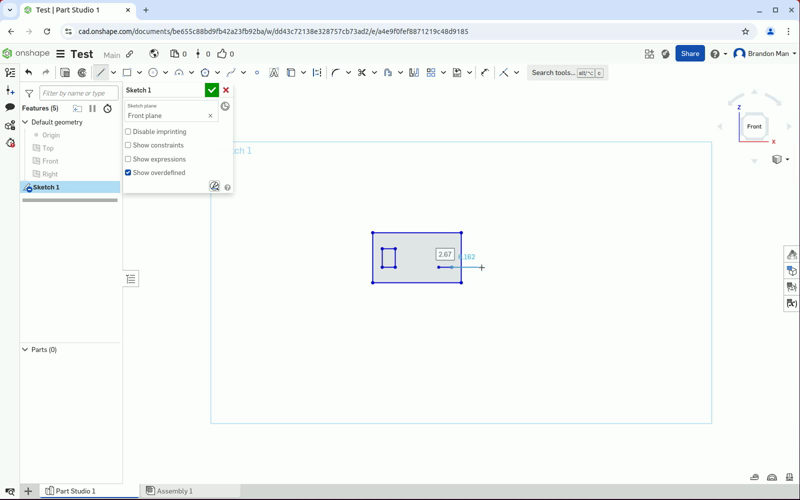
mouse_move(451, 248)
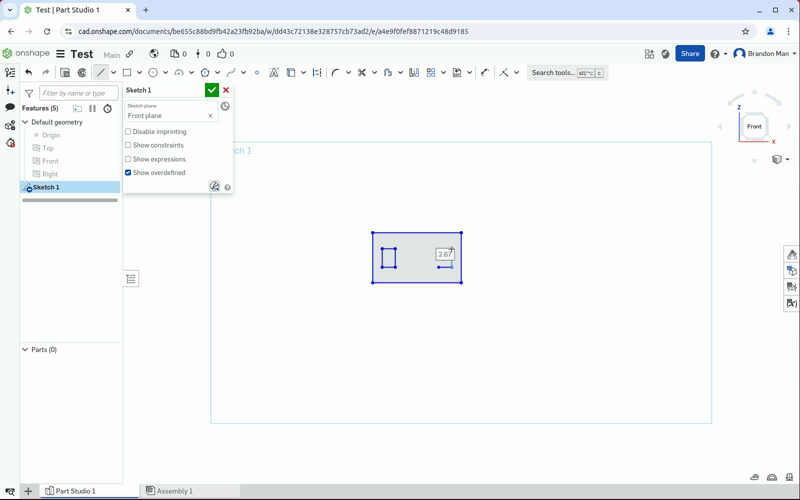
click(451, 248)
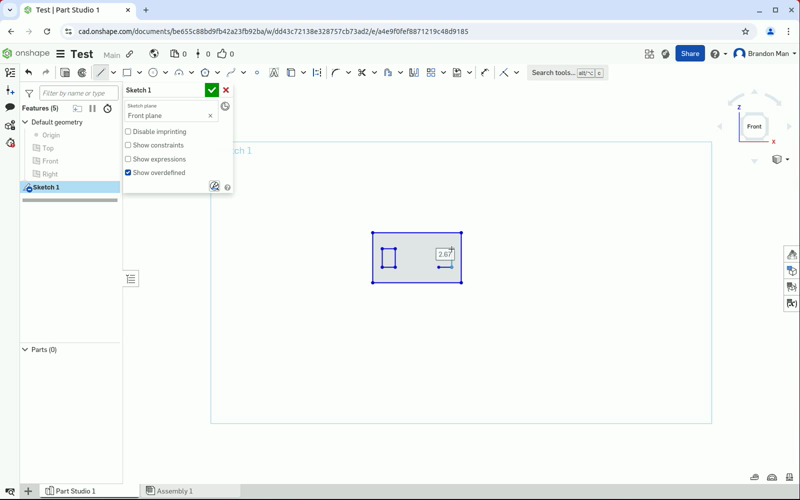
key_up(shift)
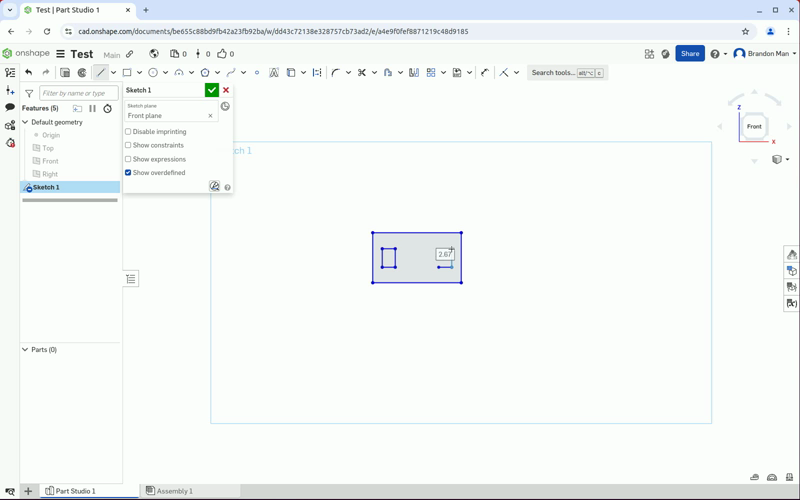
key_down(shift)
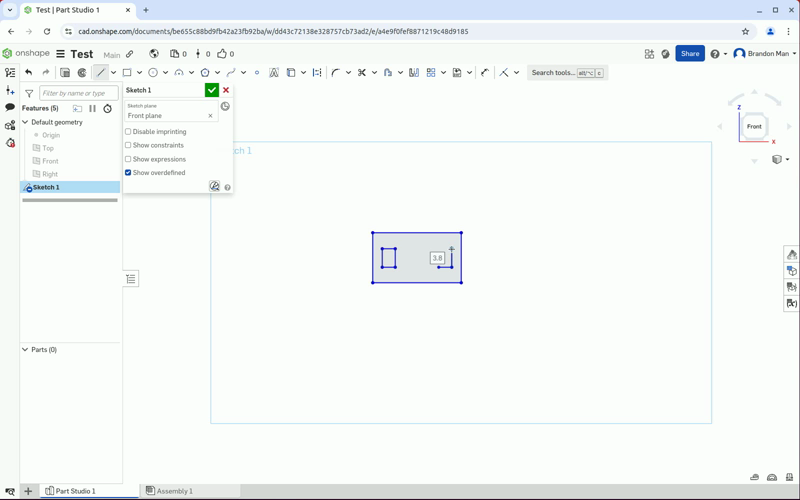
mouse_move(481, 248)
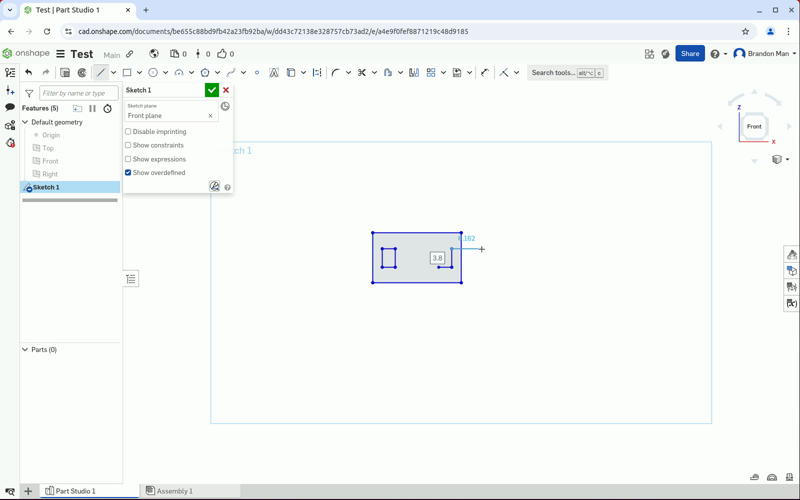
mouse_move(438, 248)
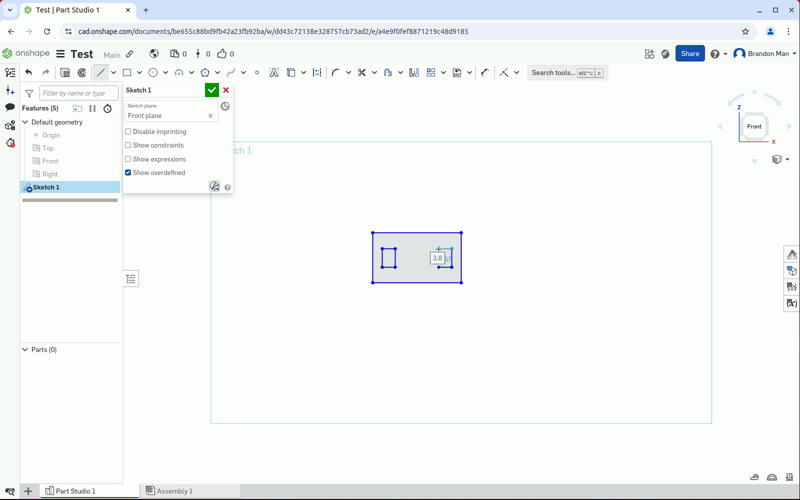
click(438, 248)
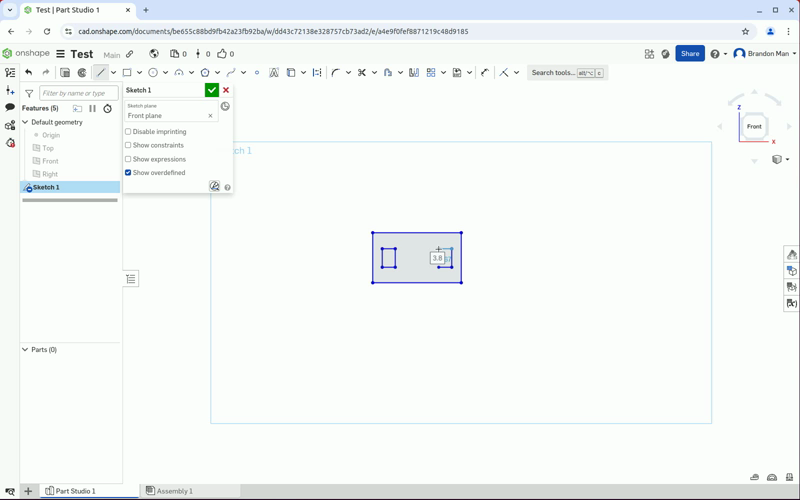
key_up(shift)
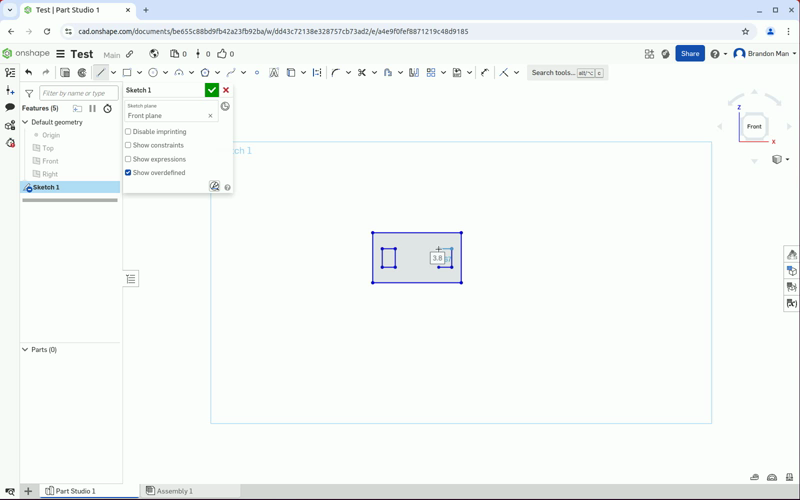
mouse_move(468, 248)
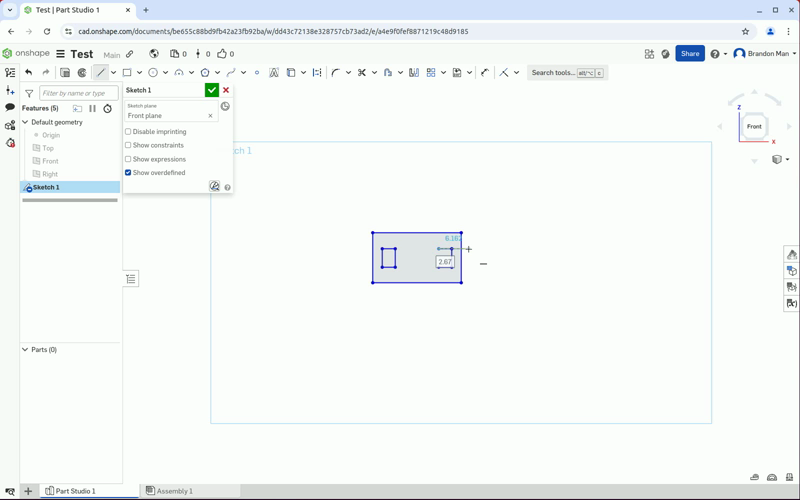
key_down(shift)
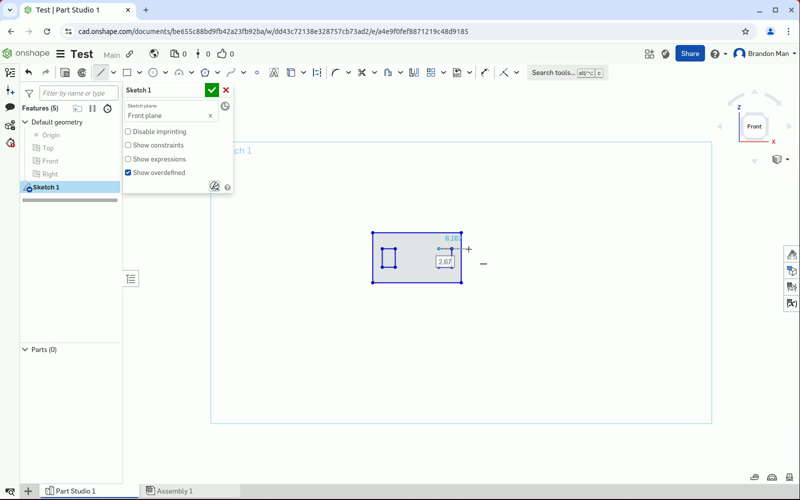
mouse_move(438, 267)
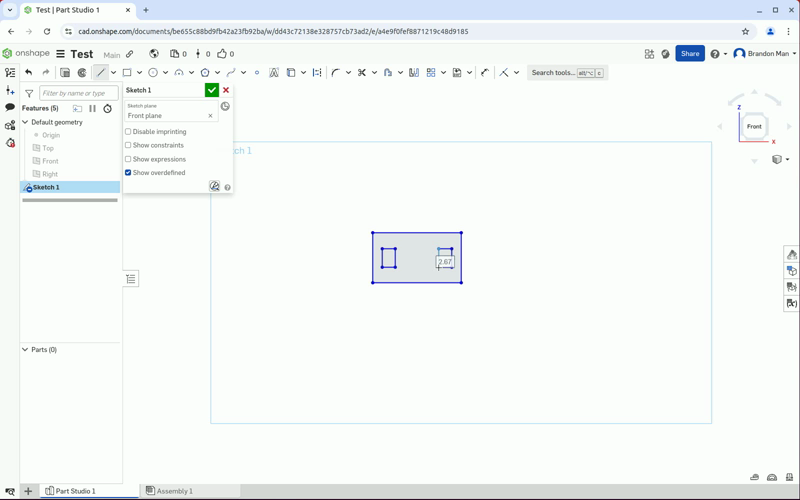
key_up(shift)
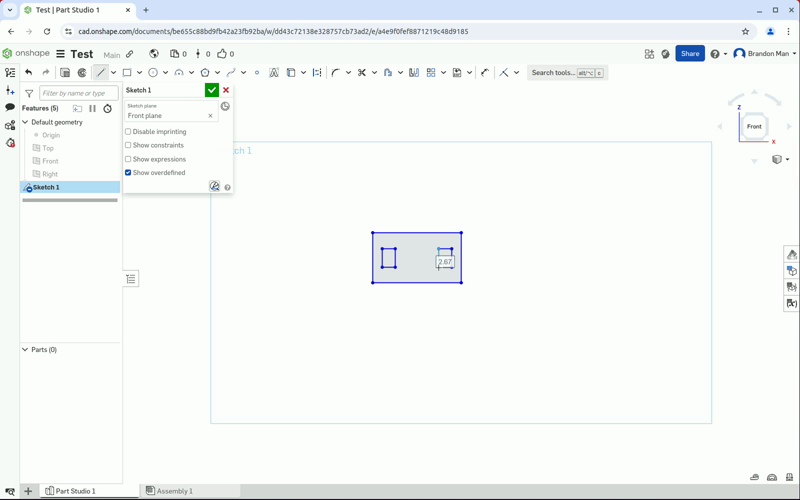
click(438, 267)
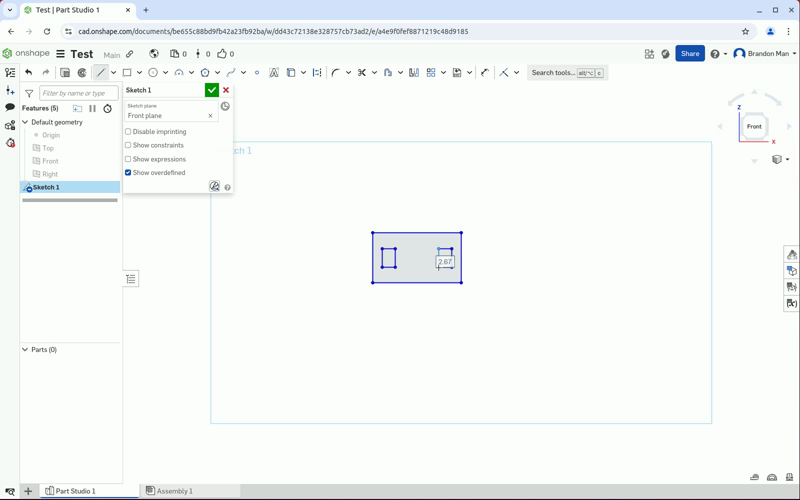
key(esc)
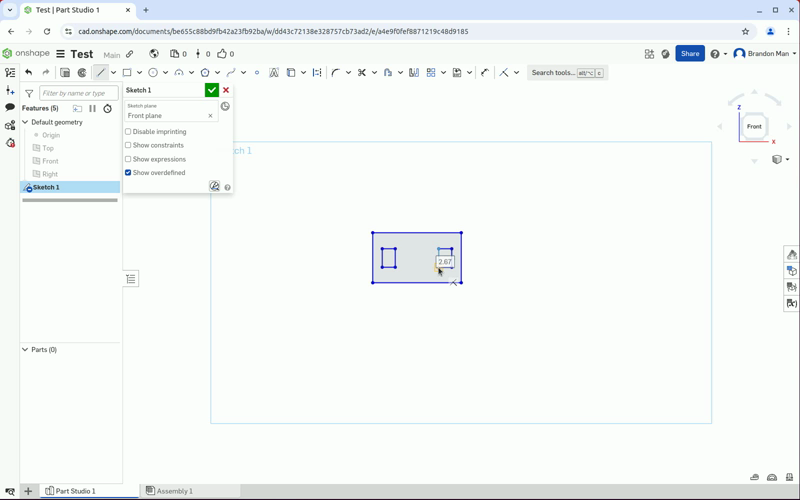
mouse_move(383, 272)
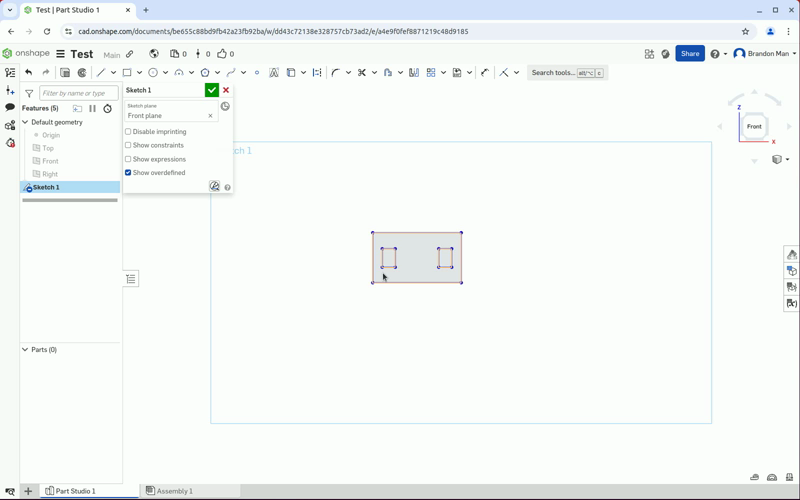
click(383, 272)
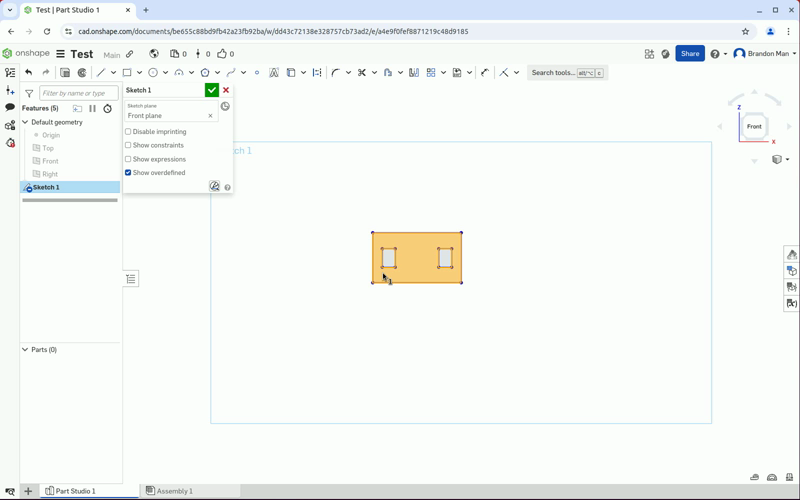
mouse_move(73, 352)
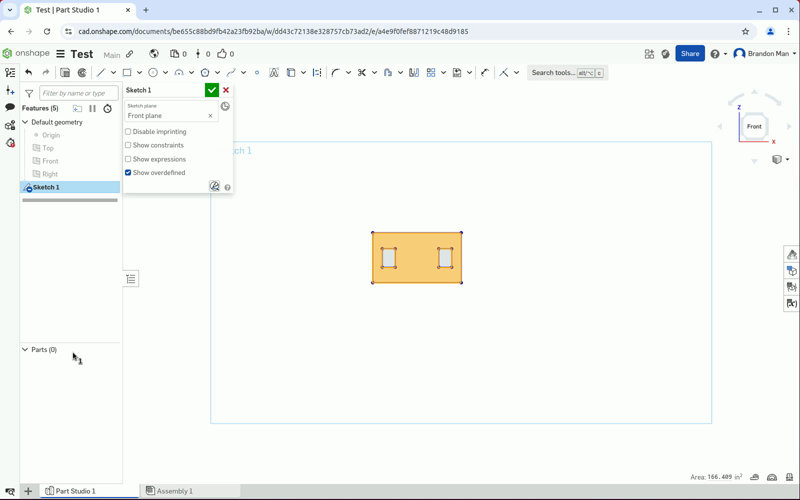
key(shift+y)
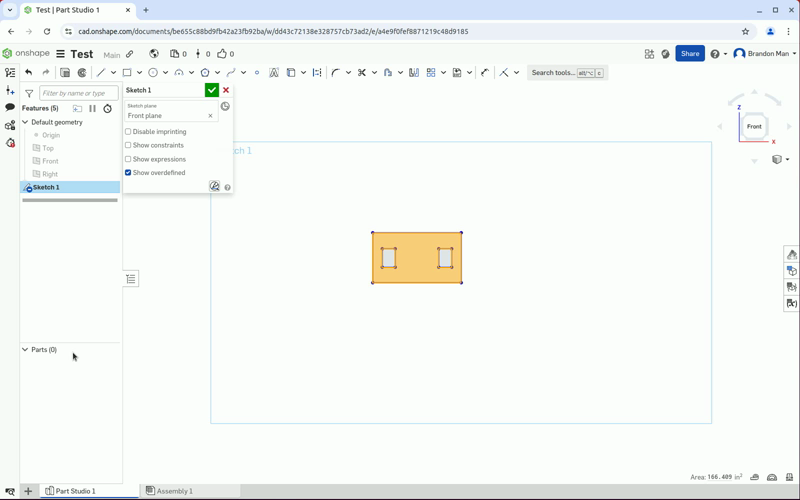
key(shift+e)
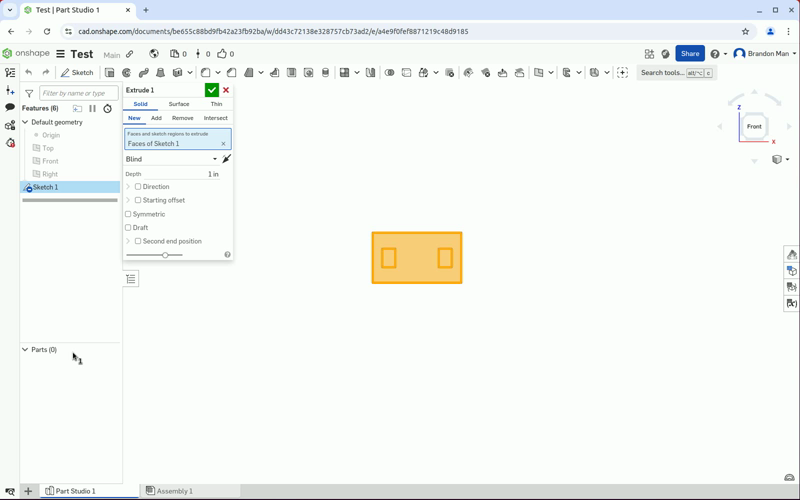
mouse_move(143, 106)
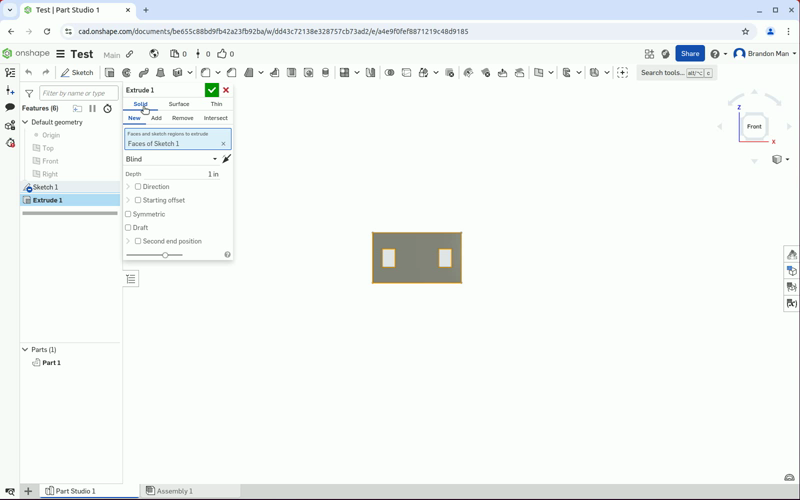
click(143, 106)
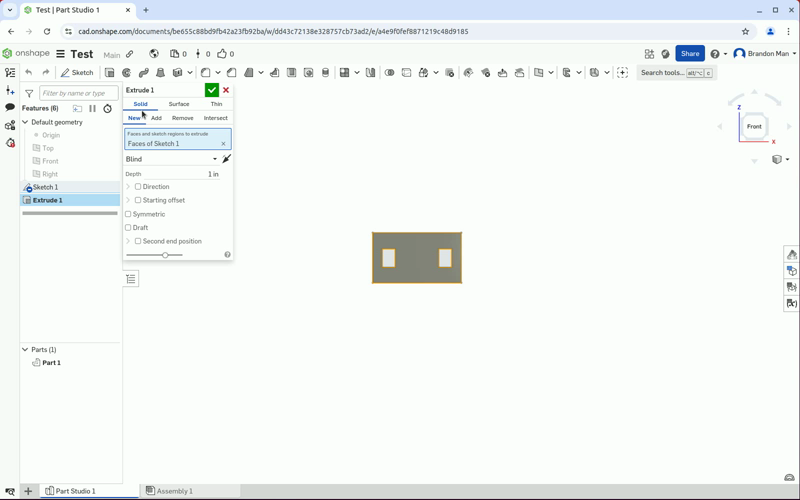
mouse_move(137, 120)
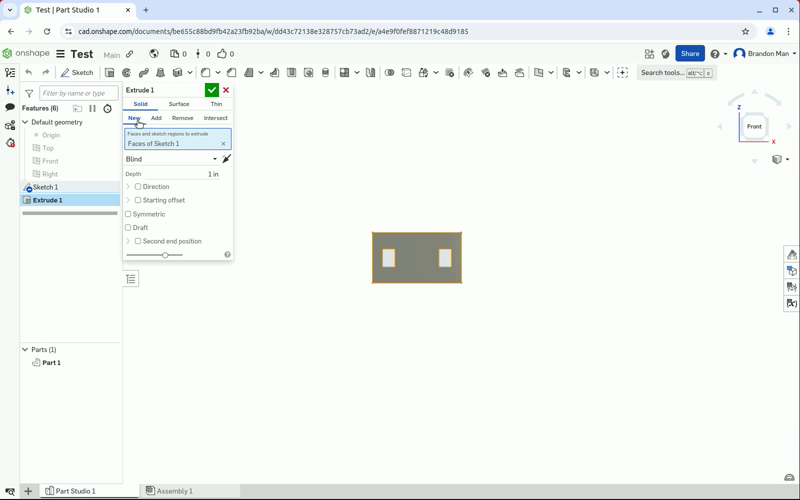
click(137, 120)
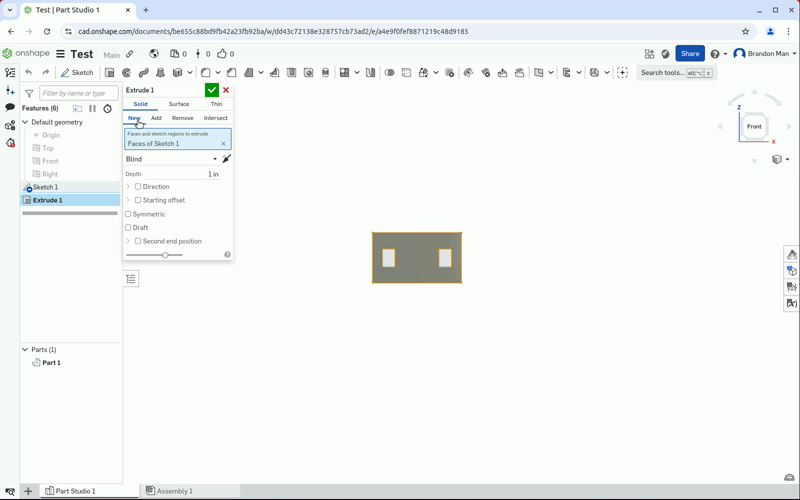
key(tab, 4)
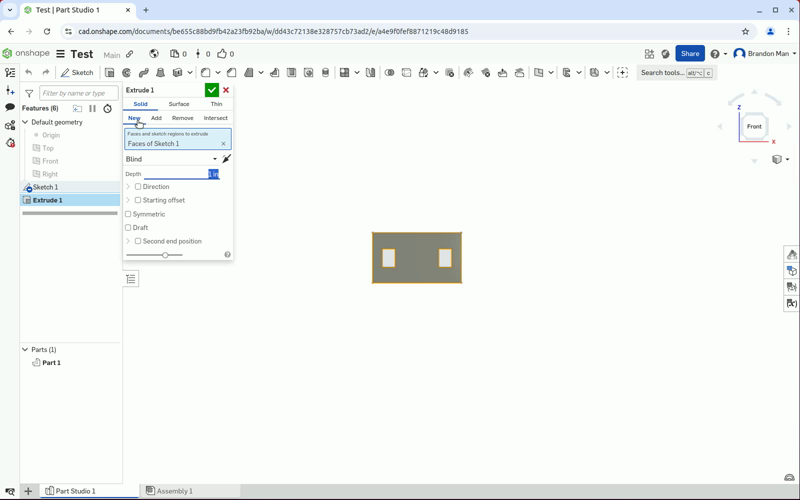
text(0.482)
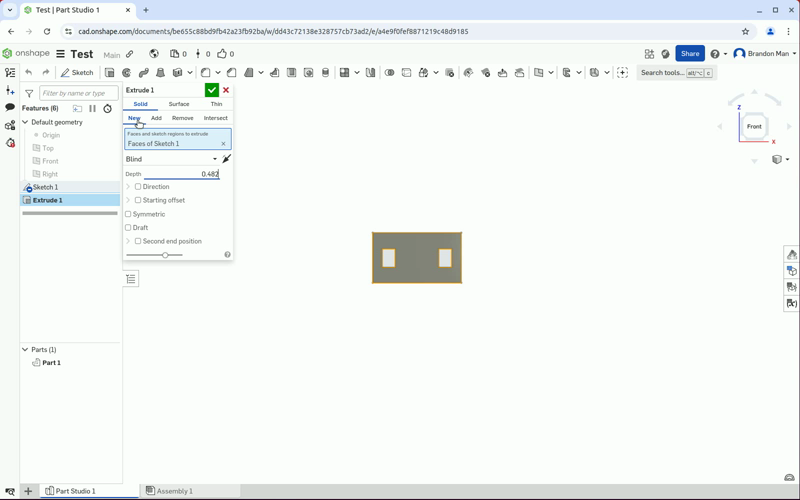
key(tab, 3)
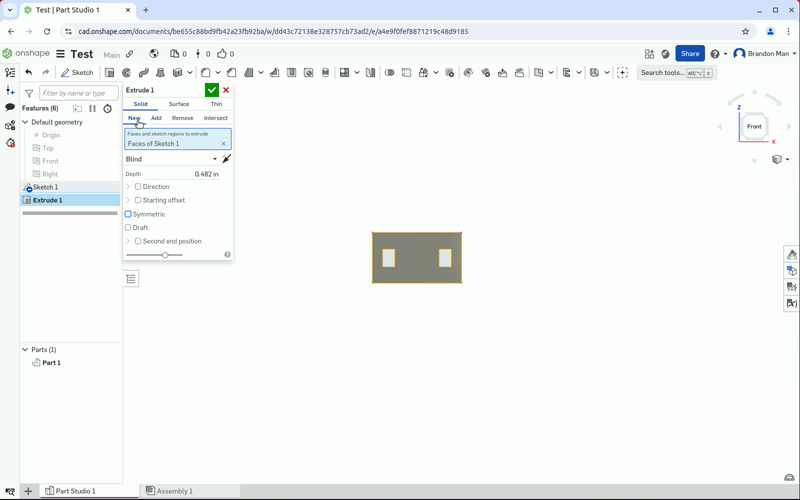
key(space)
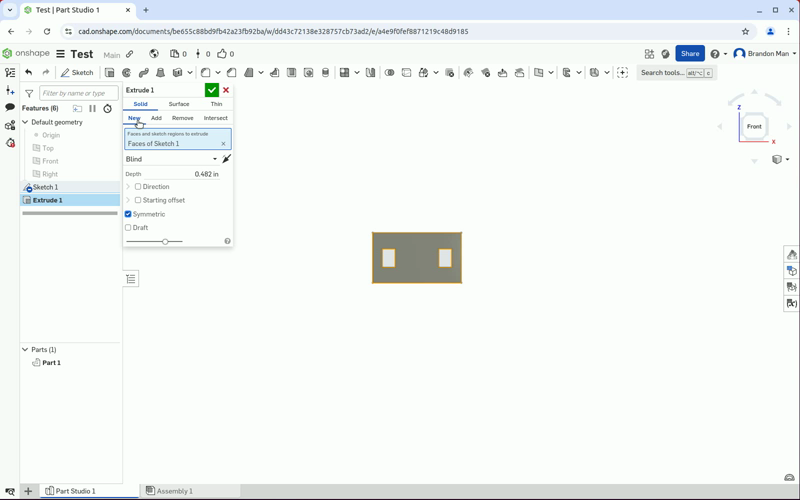
key(enter)
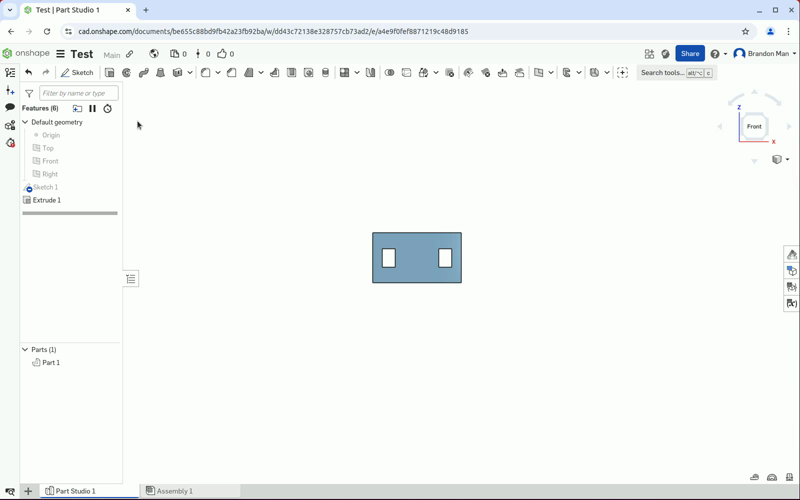
key(shift+h)
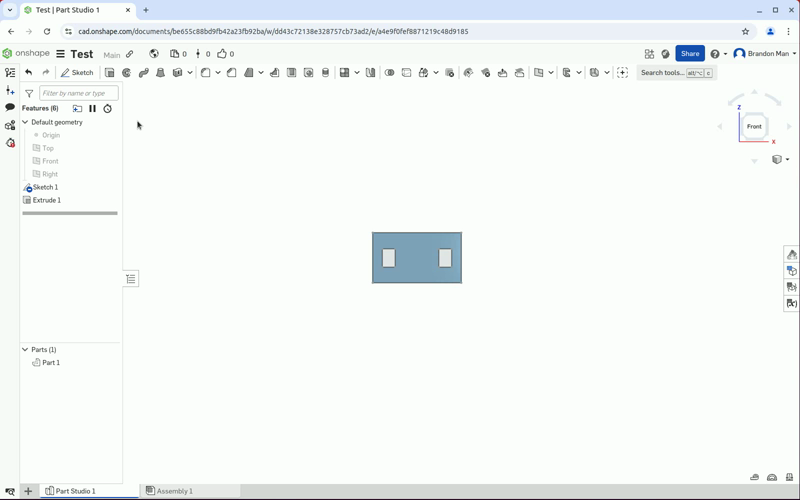
key(shift+h)
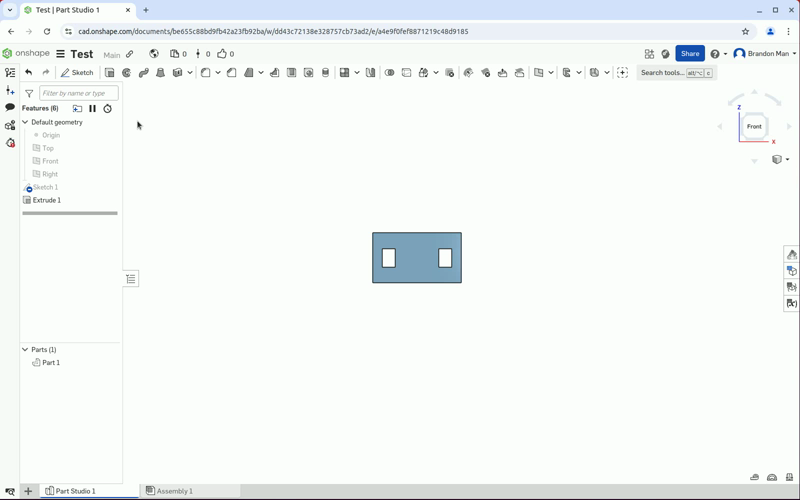
mouse_move(73, 189)
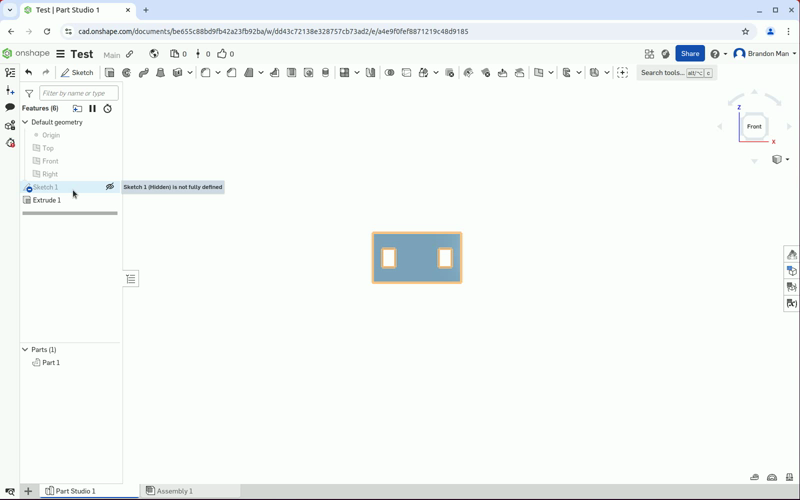
click(73, 189)
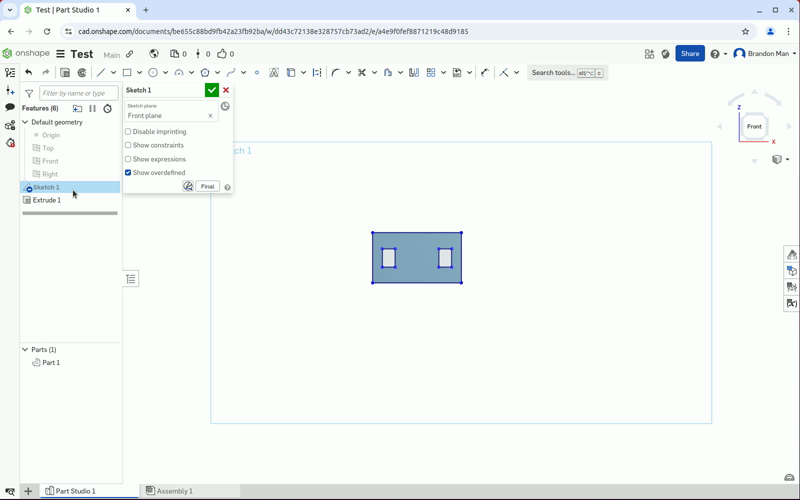
mouse_move(229, 92)
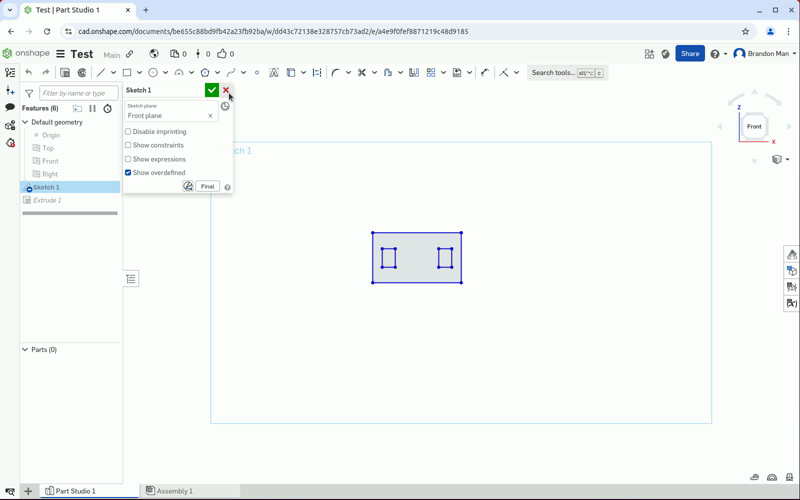
click(229, 92)
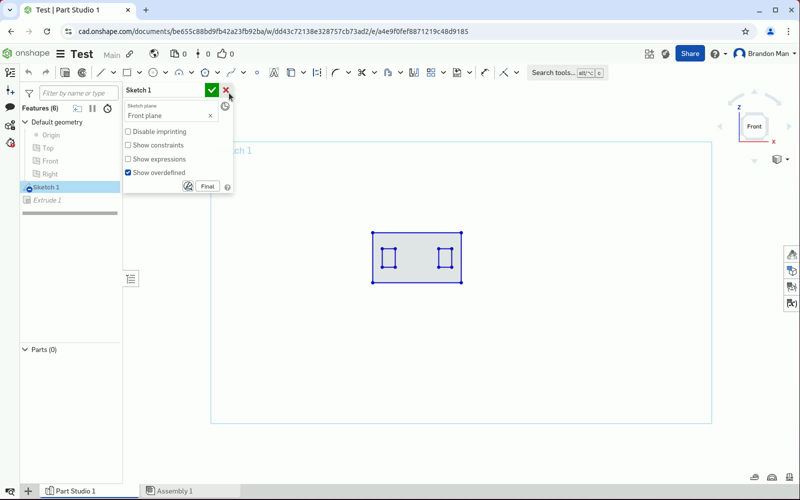
key(shift+s)
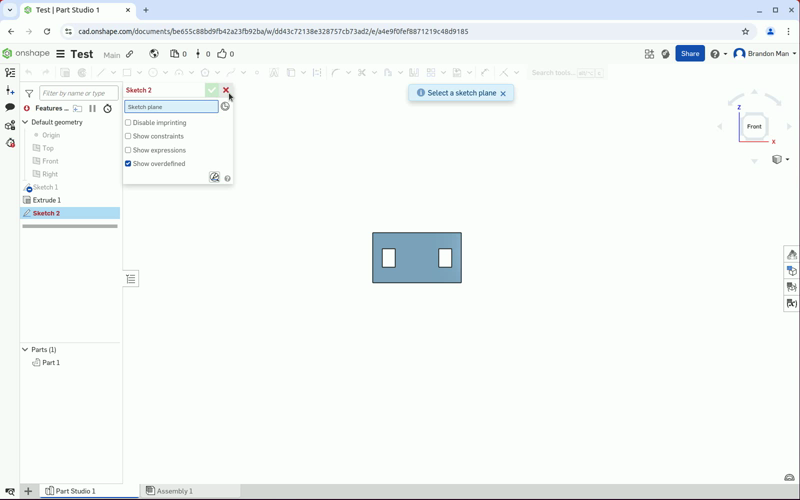
mouse_move(73, 163)
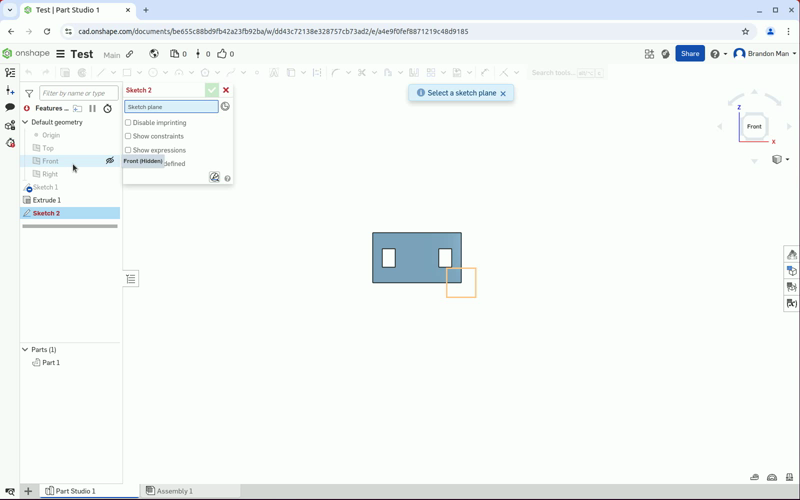
click(73, 163)
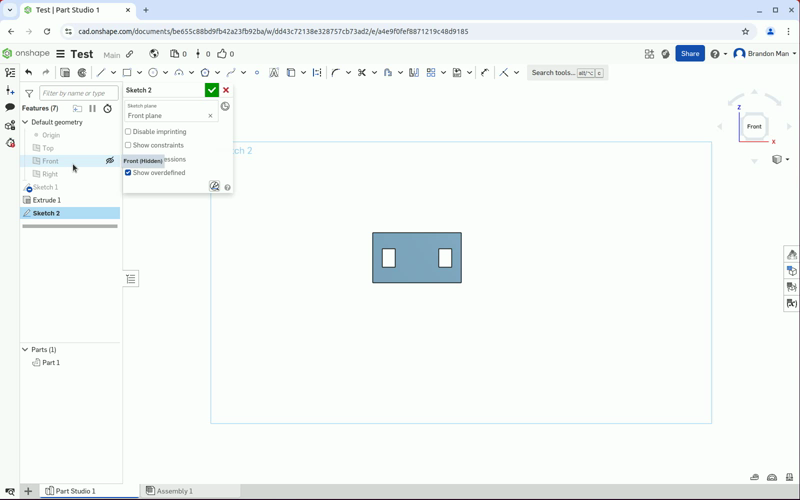
mouse_move(73, 352)
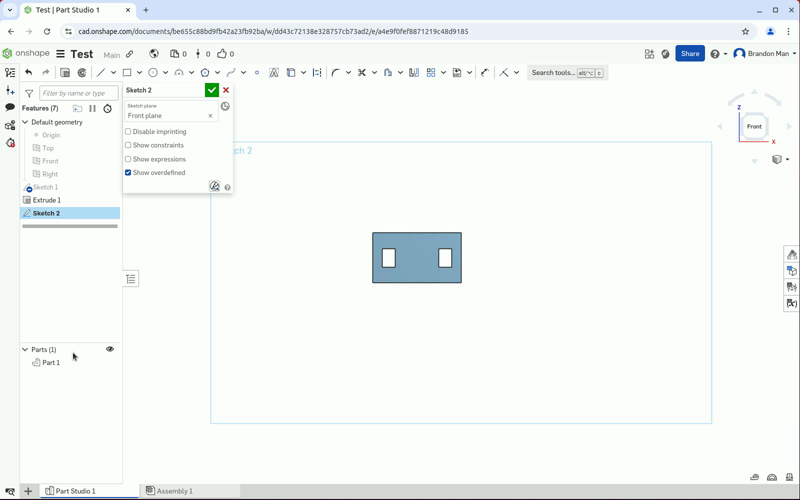
key(y)
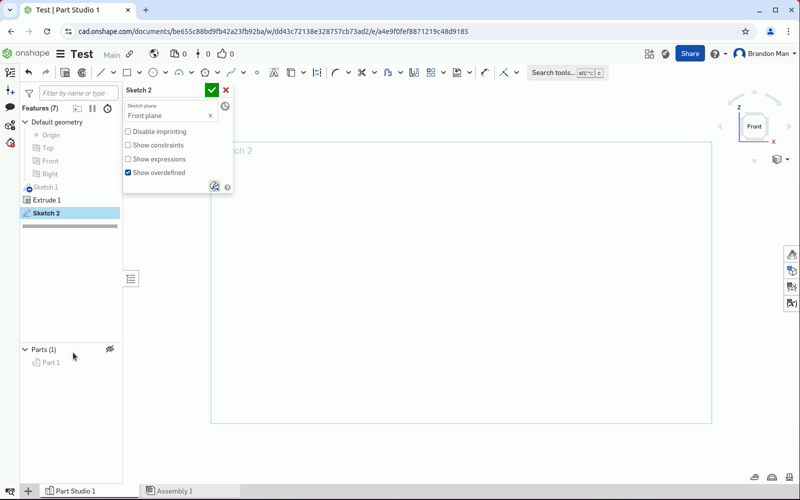
key(l)
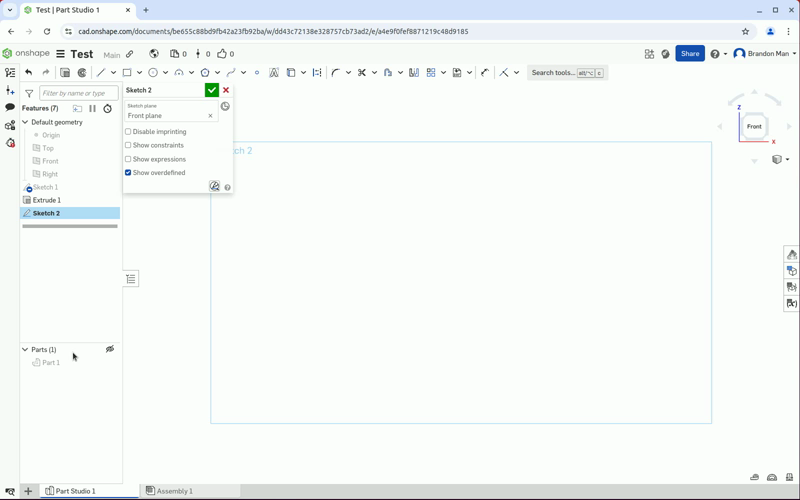
key_down(shift)
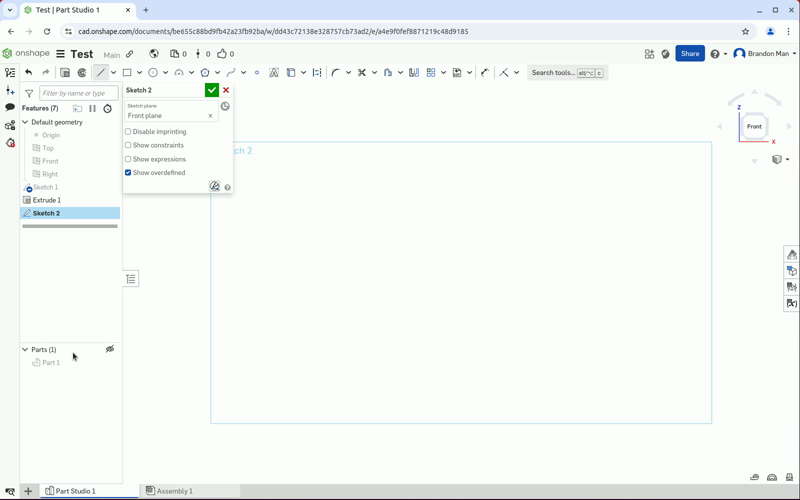
mouse_move(372, 232)
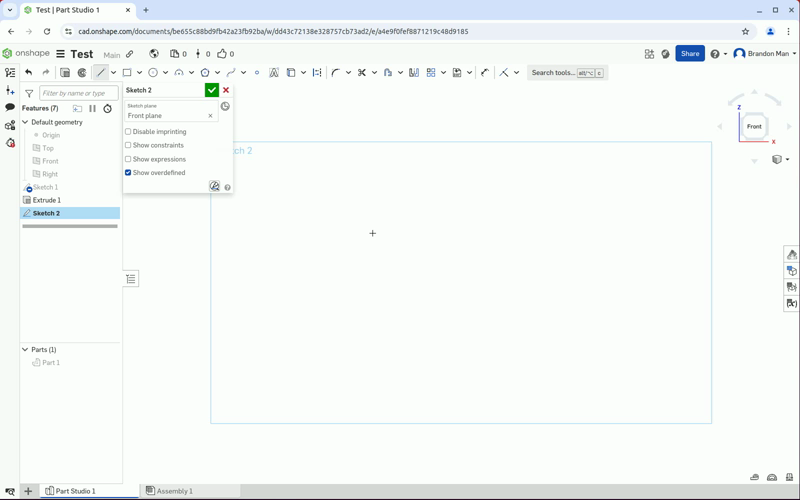
click(372, 232)
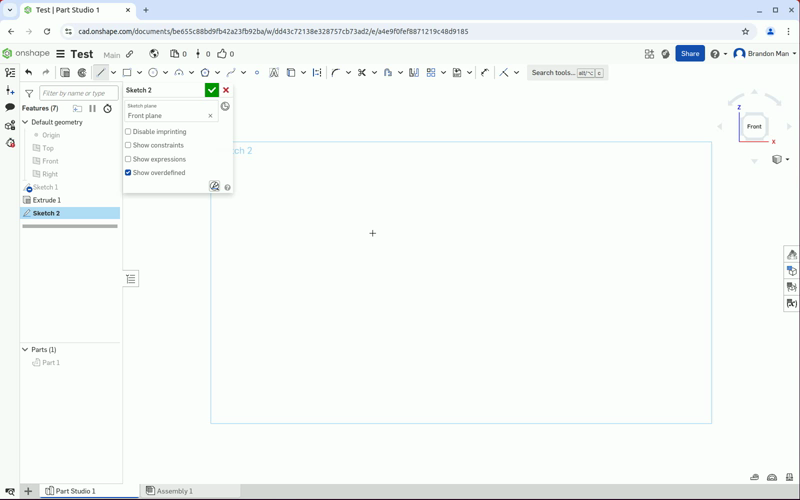
key_up(shift)
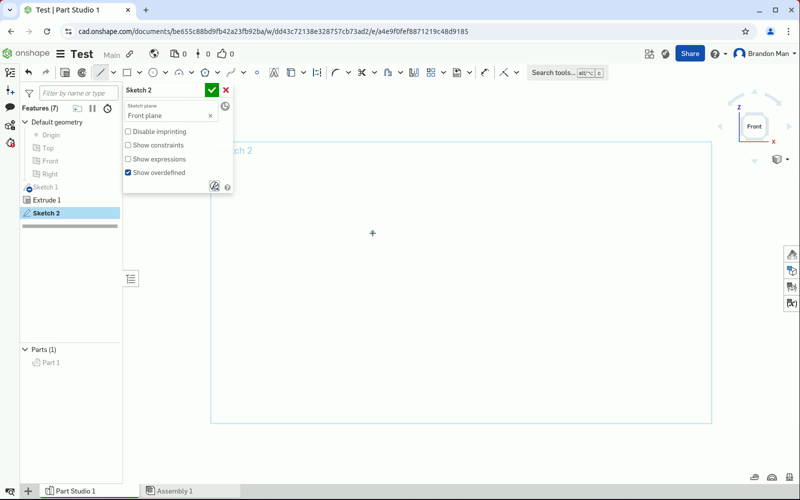
key_down(shift)
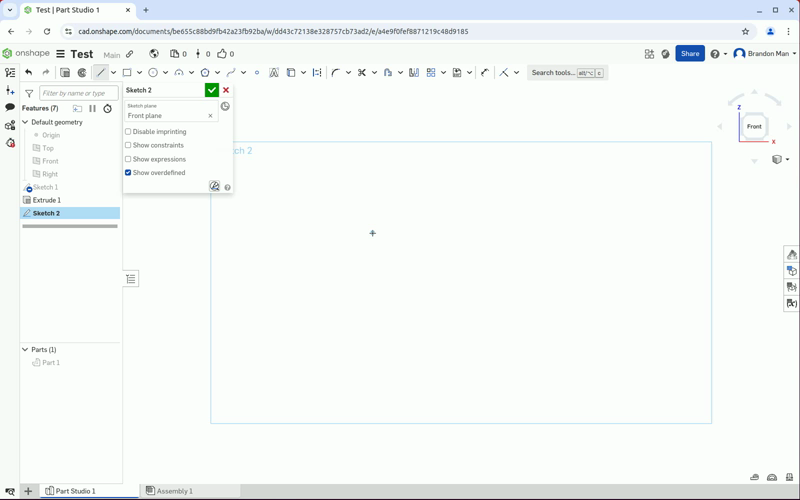
mouse_move(461, 232)
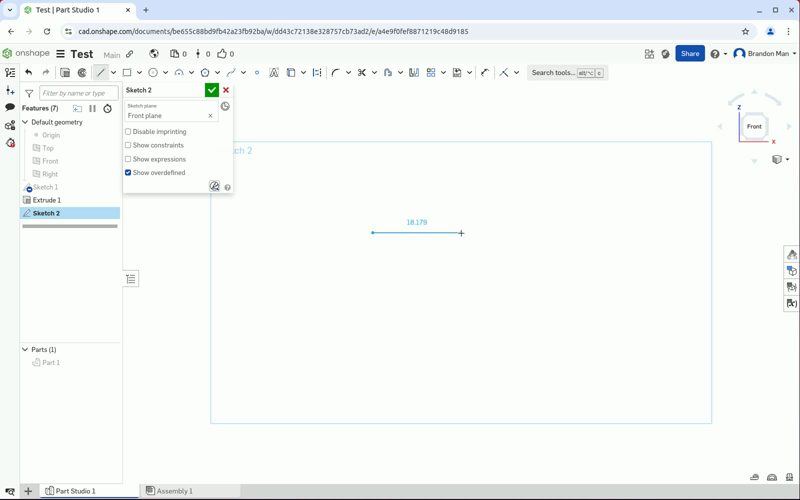
click(461, 232)
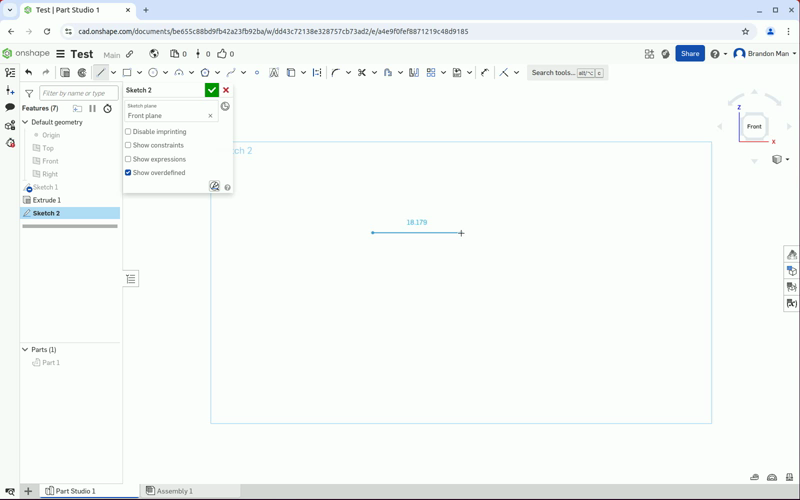
key_up(shift)
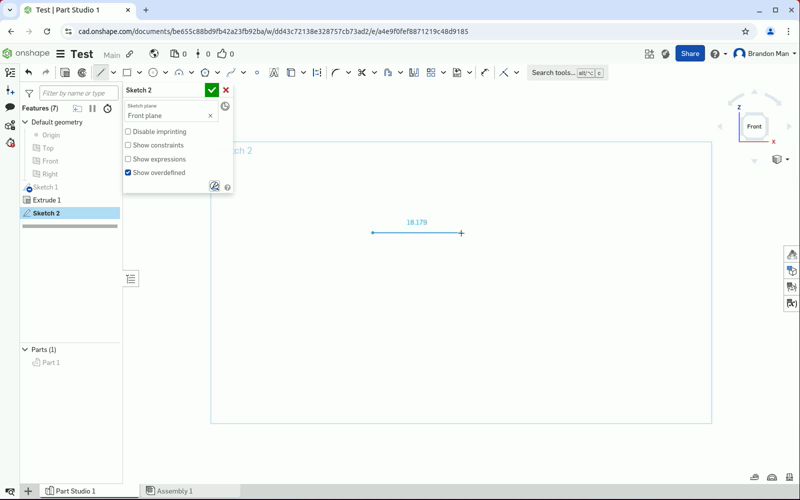
key_down(shift)
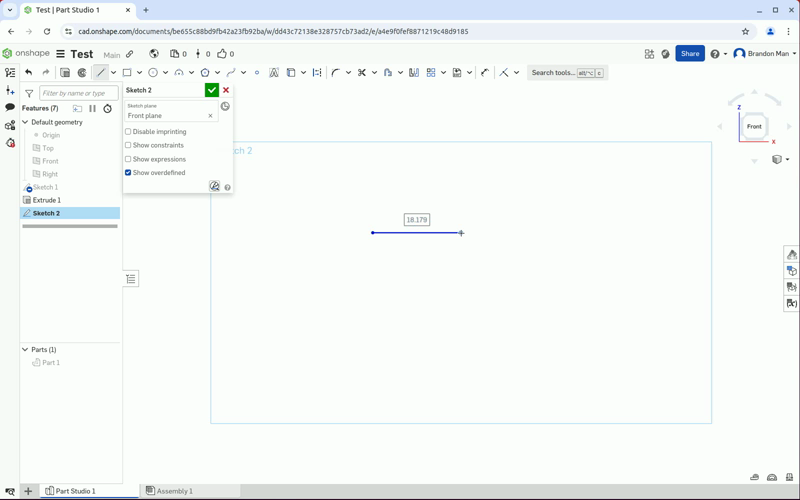
mouse_move(491, 232)
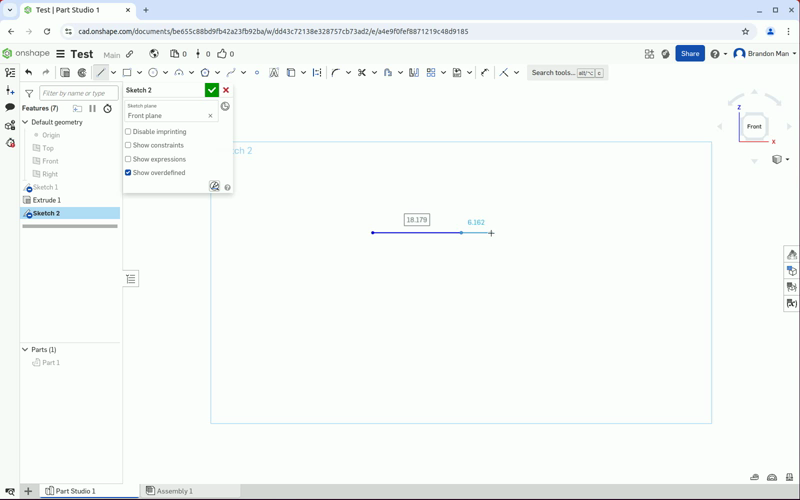
mouse_move(461, 201)
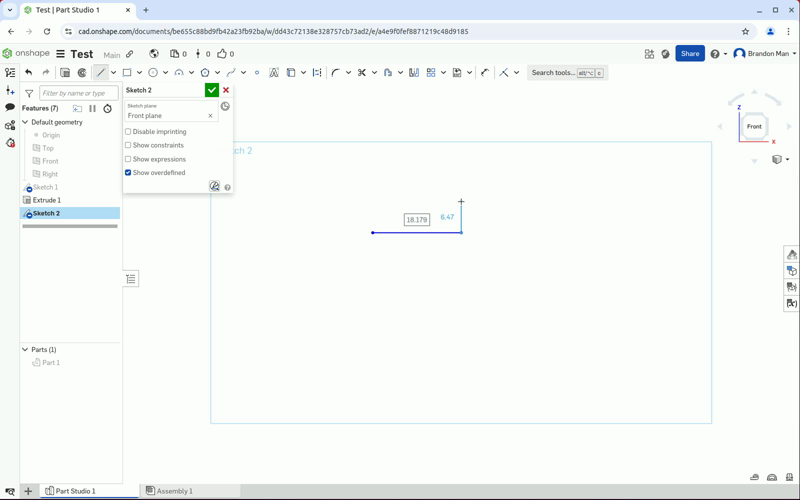
click(461, 201)
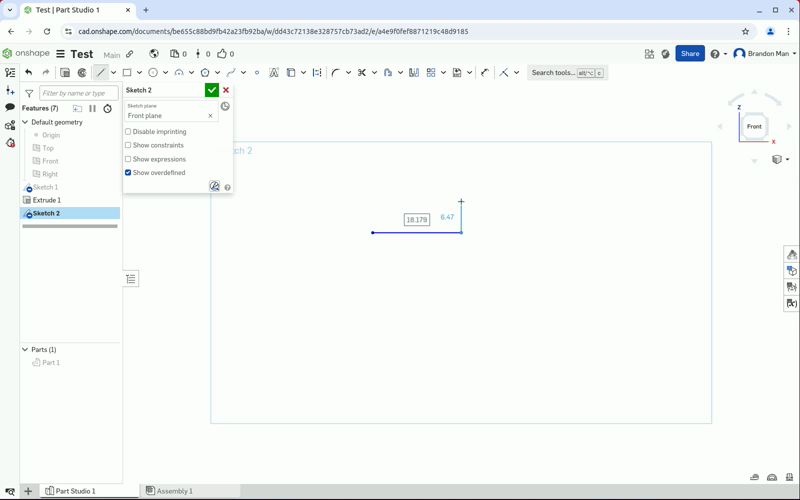
key_up(shift)
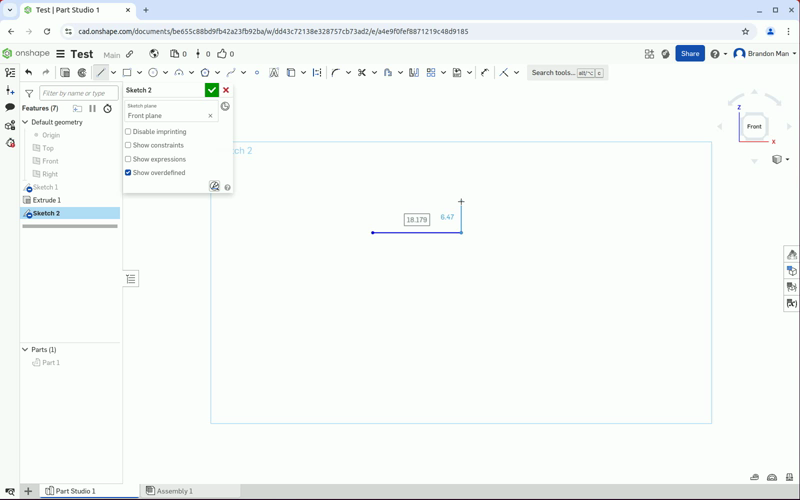
key_down(shift)
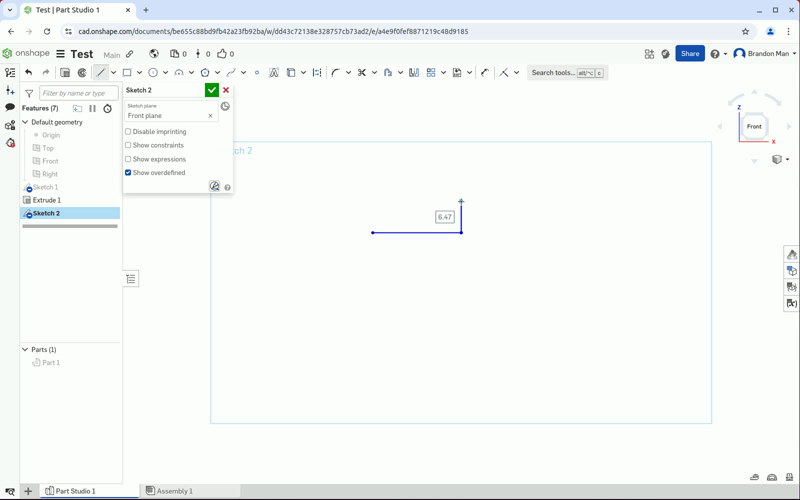
mouse_move(491, 201)
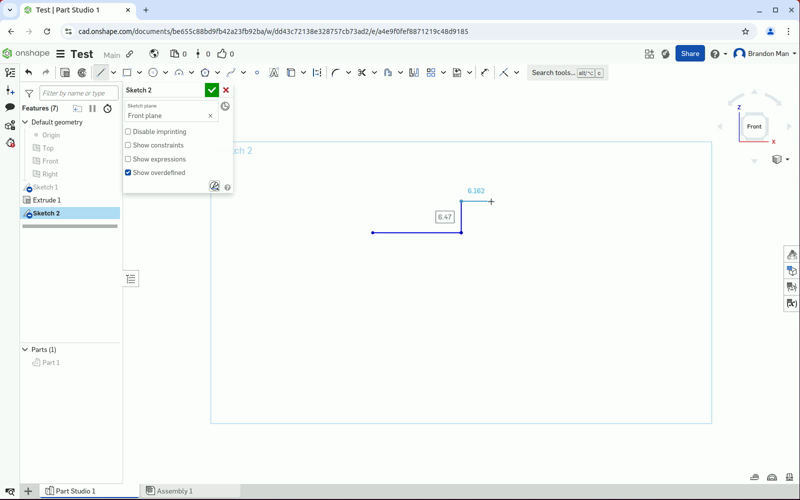
mouse_move(417, 169)
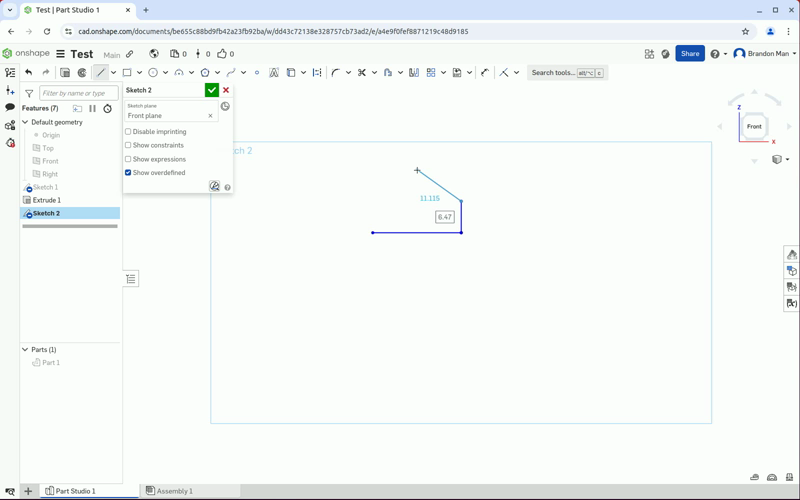
click(417, 169)
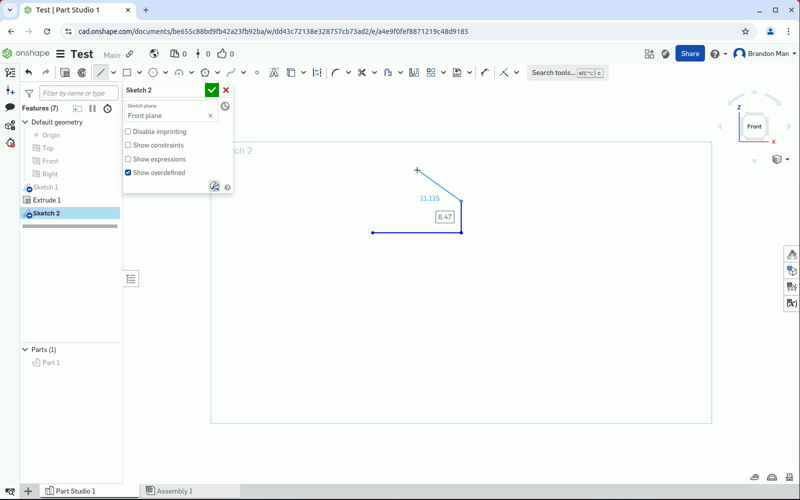
key_up(shift)
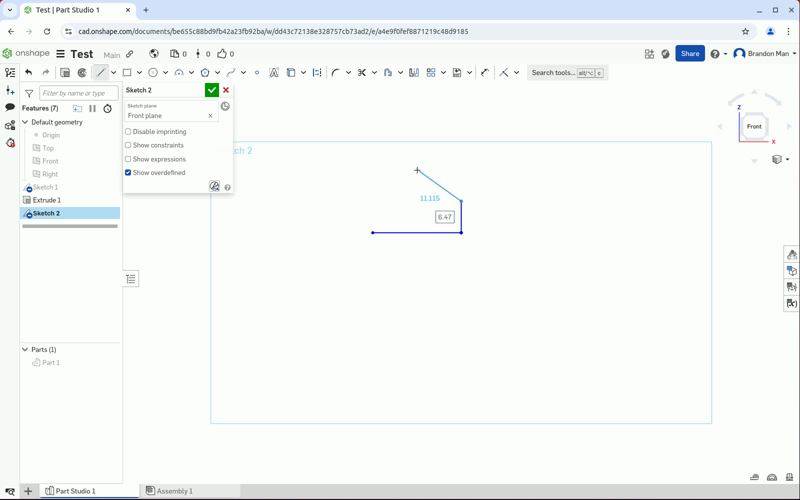
key_down(shift)
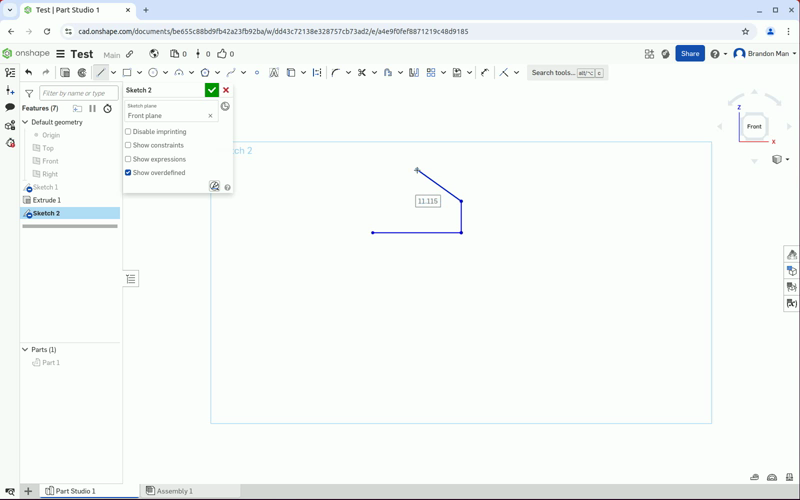
mouse_move(447, 169)
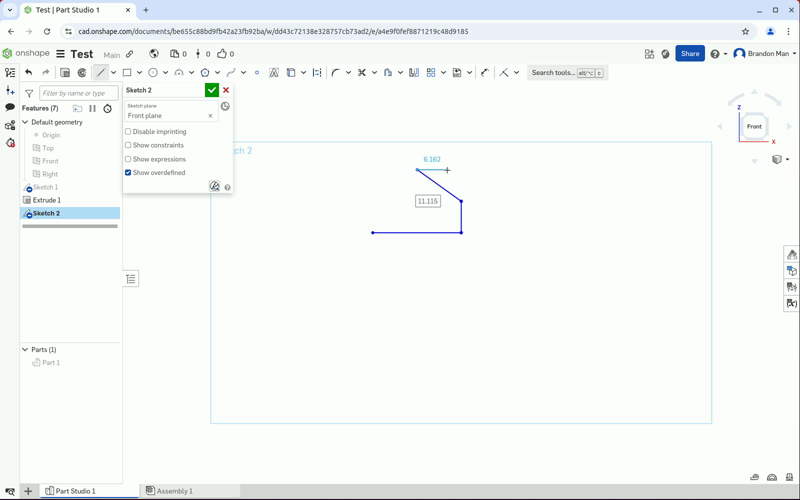
mouse_move(372, 201)
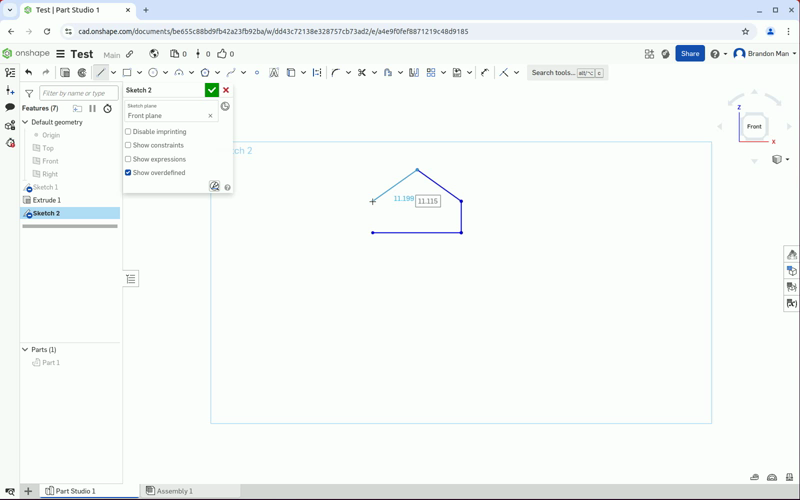
click(372, 201)
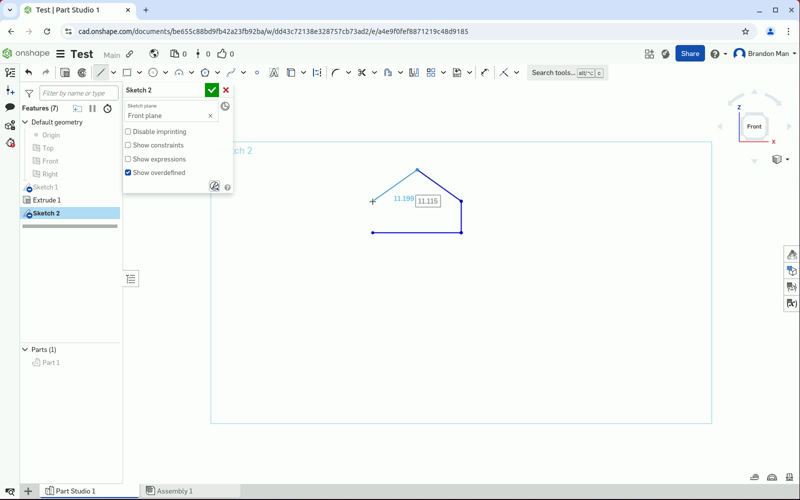
key_up(shift)
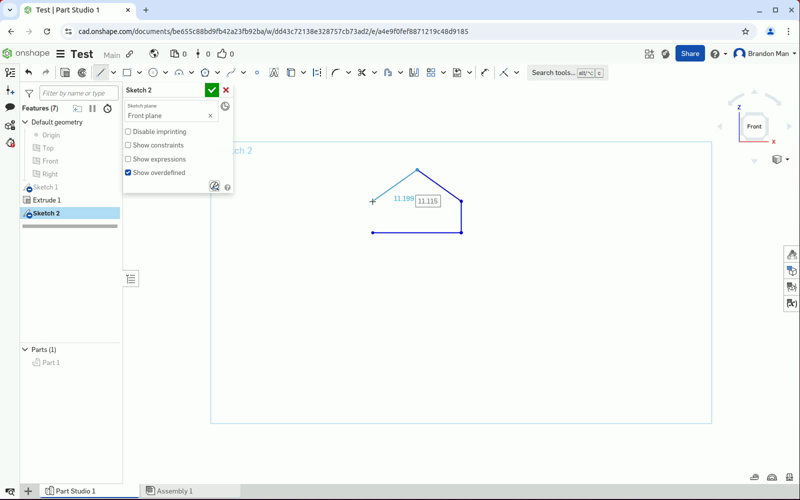
mouse_move(402, 201)
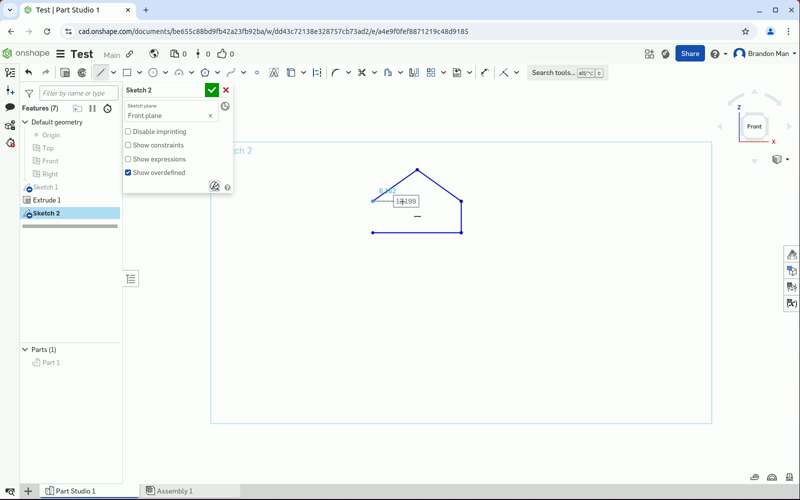
key_down(shift)
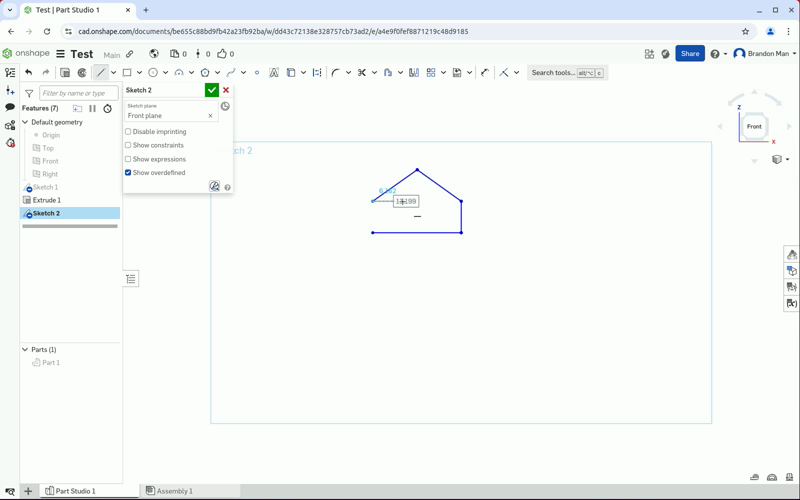
mouse_move(372, 232)
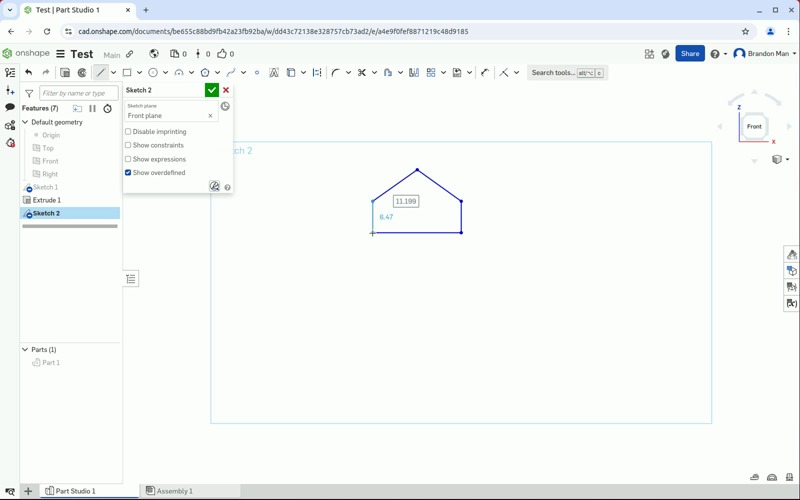
key_up(shift)
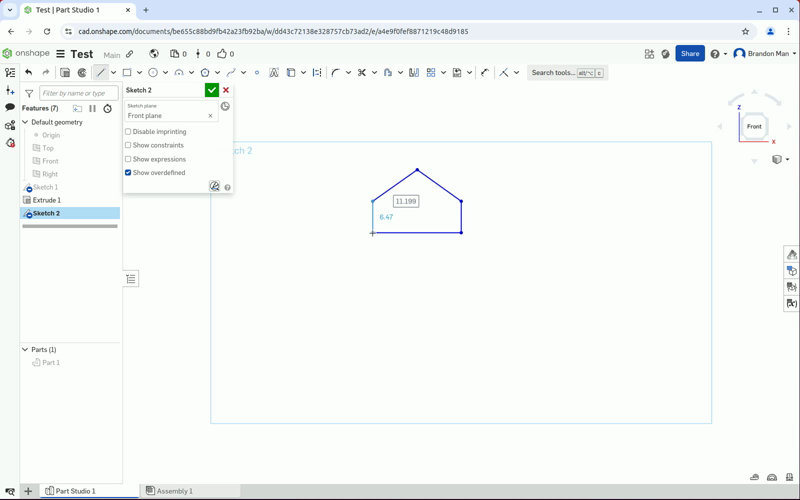
click(372, 232)
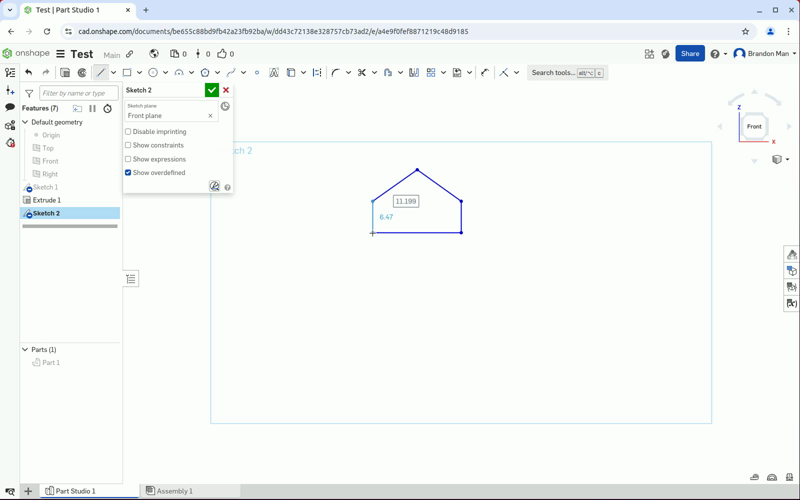
key(esc)
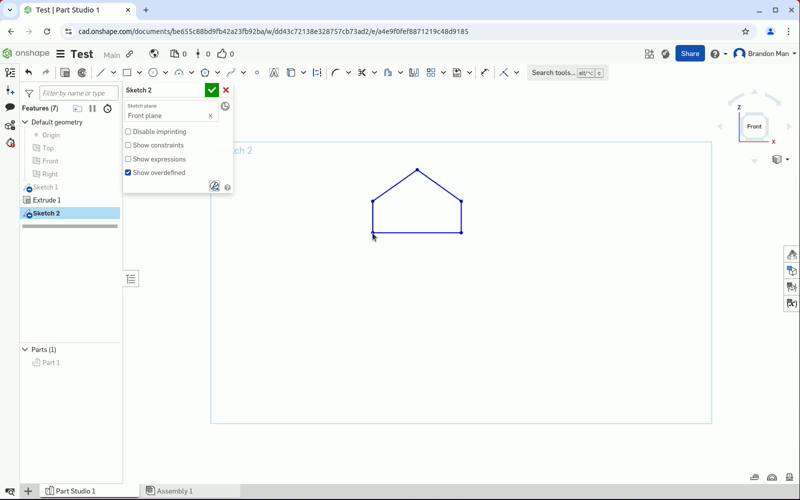
key(l)
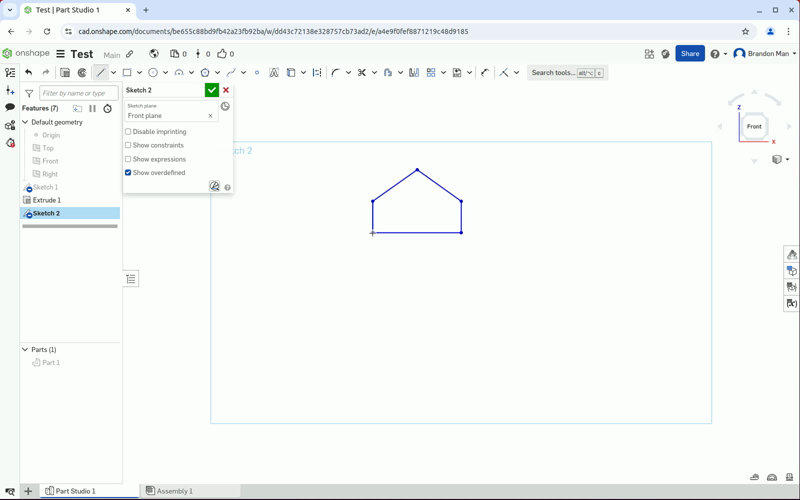
key_down(shift)
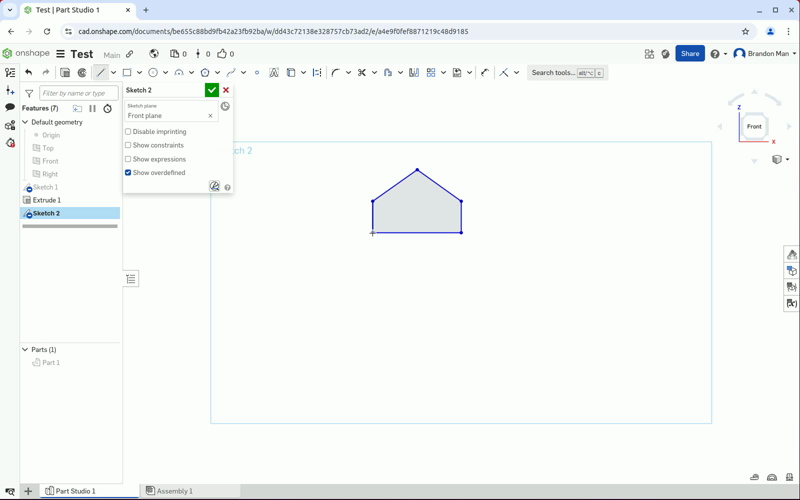
mouse_move(382, 223)
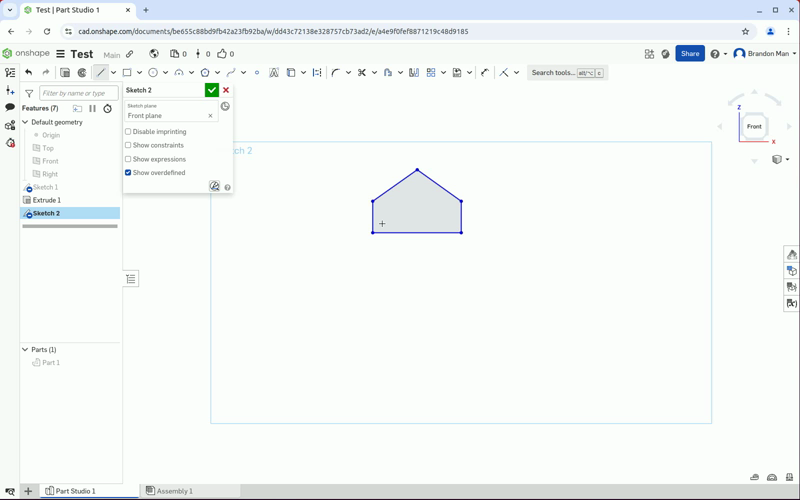
click(382, 223)
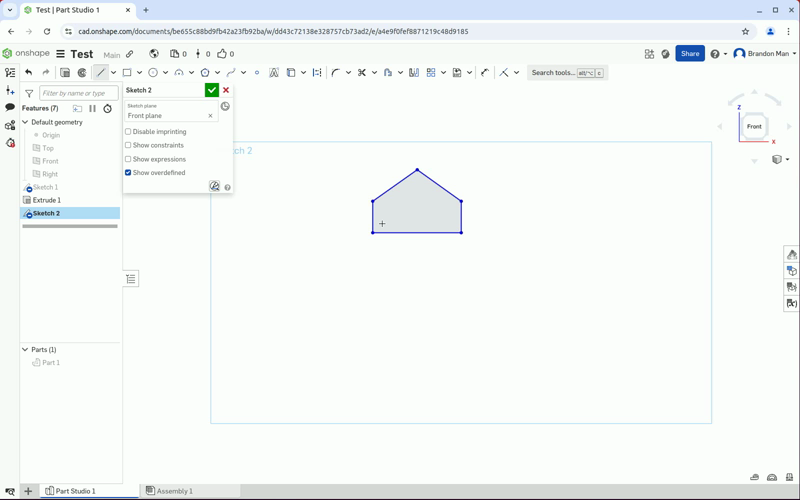
key_up(shift)
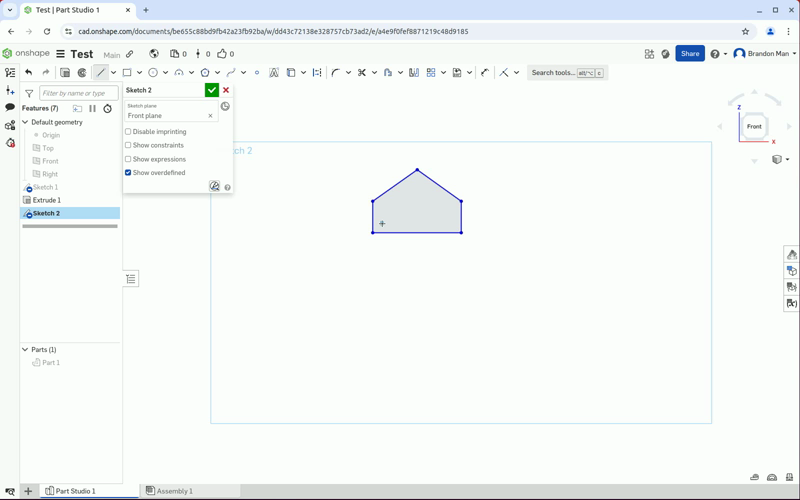
key_down(shift)
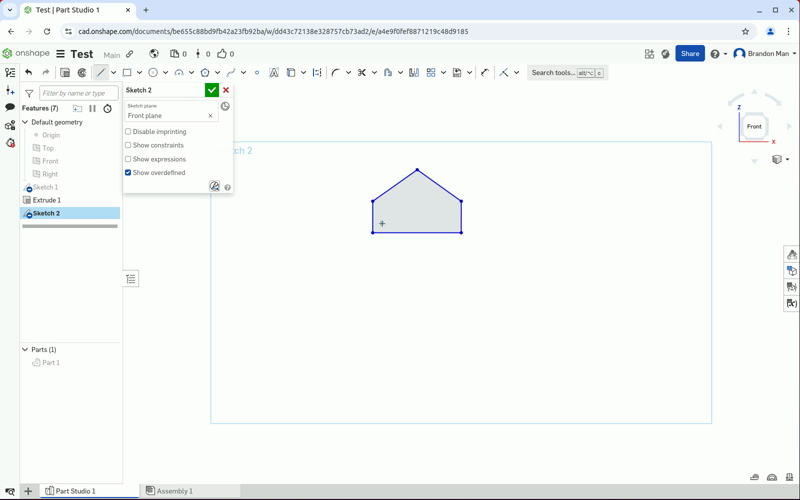
mouse_move(412, 223)
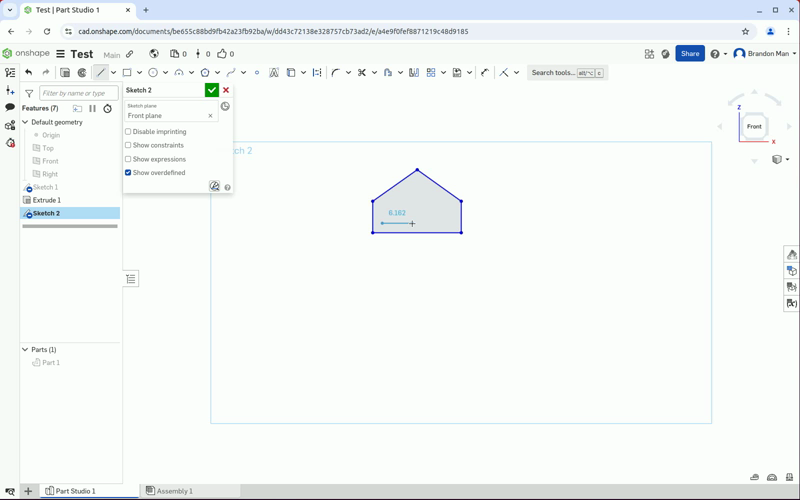
mouse_move(395, 223)
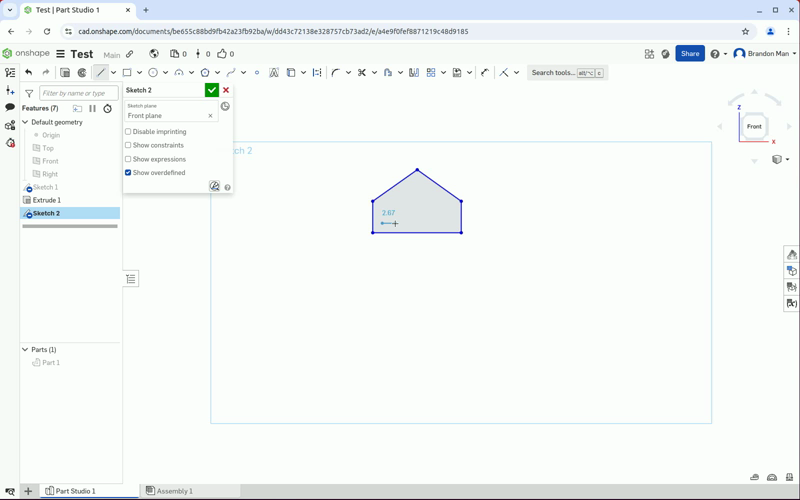
click(395, 223)
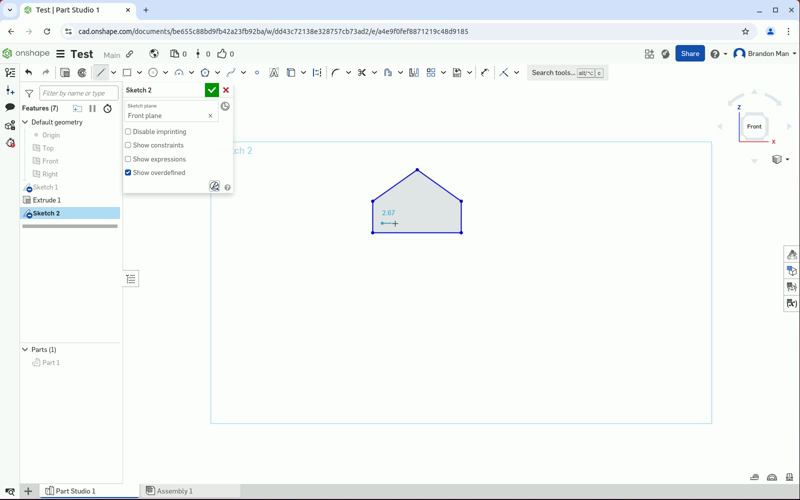
key_up(shift)
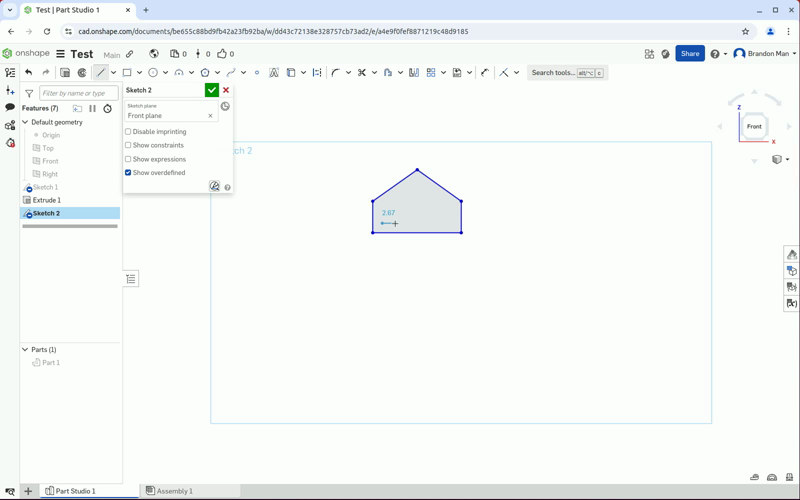
key_down(shift)
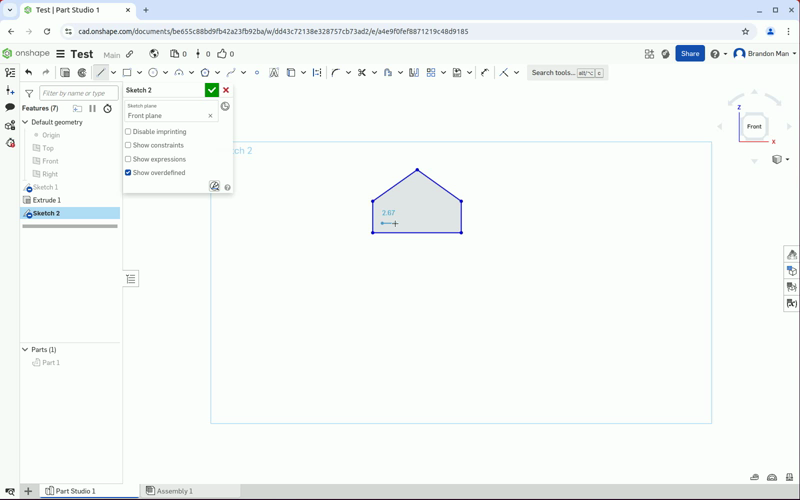
mouse_move(425, 223)
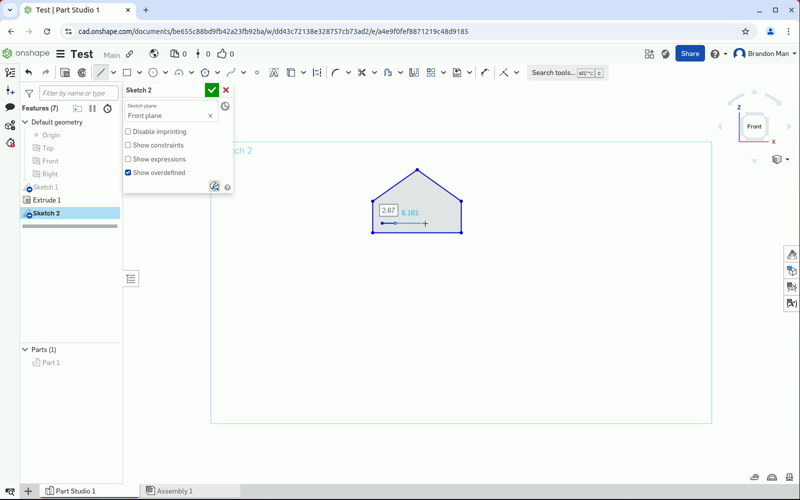
mouse_move(395, 203)
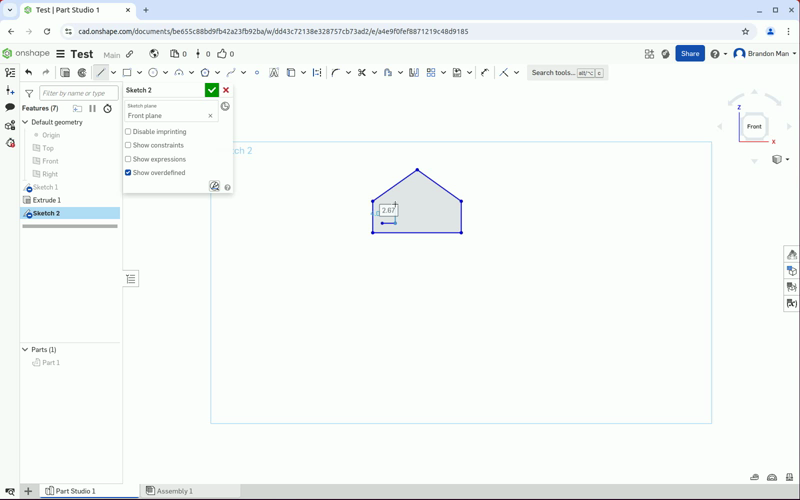
click(395, 203)
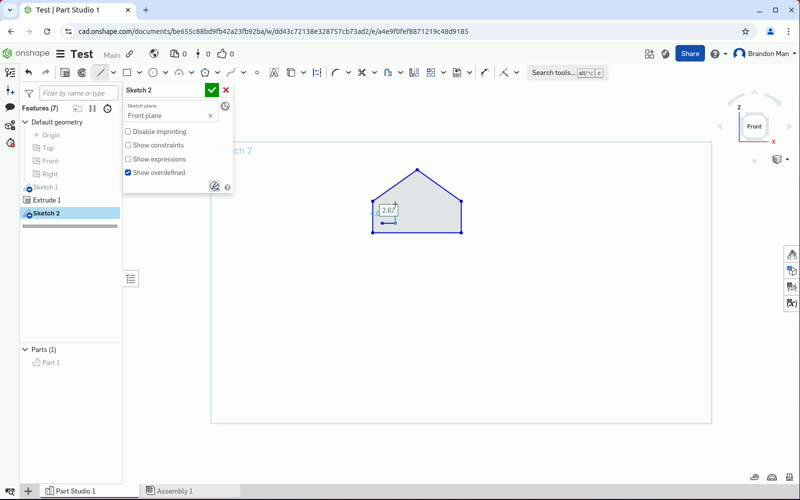
key_up(shift)
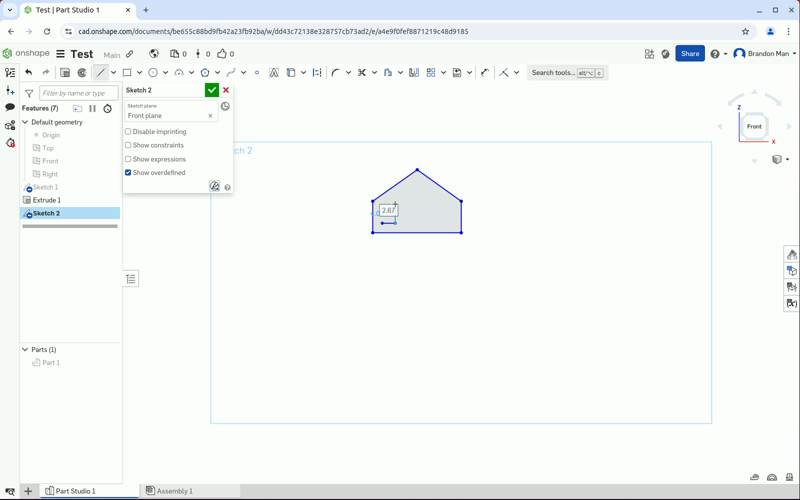
key_down(shift)
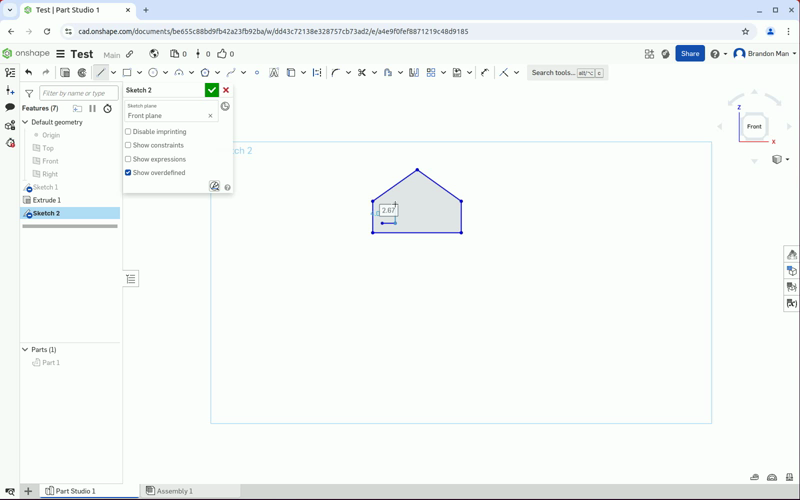
mouse_move(425, 203)
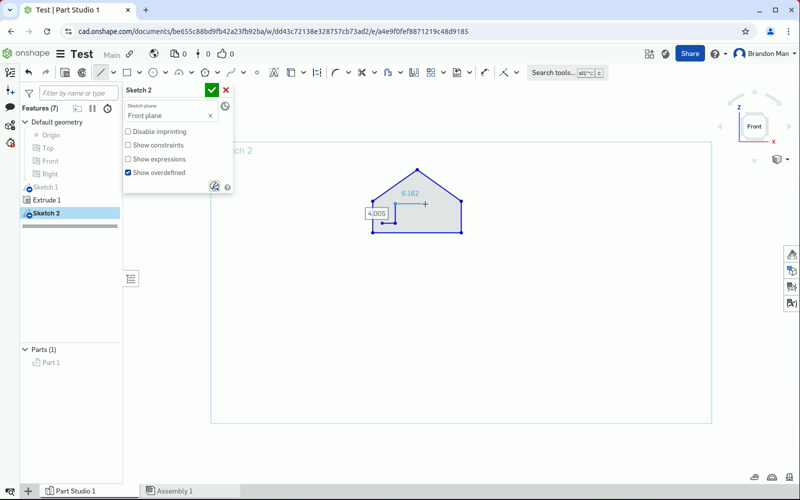
mouse_move(382, 203)
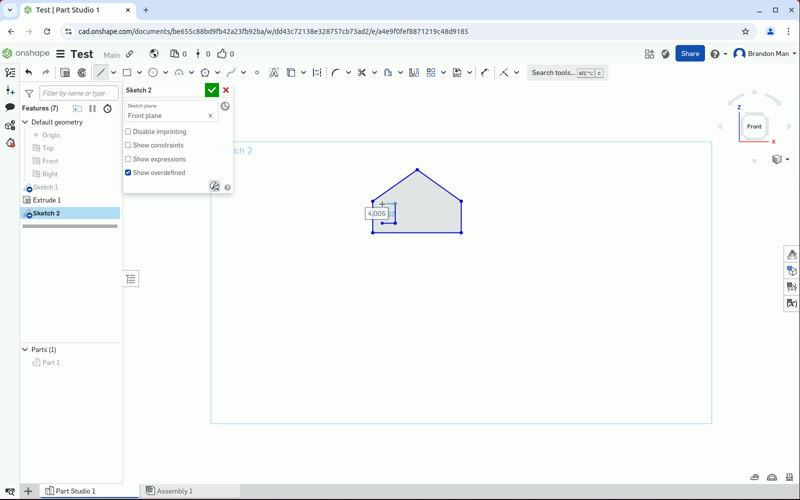
click(382, 203)
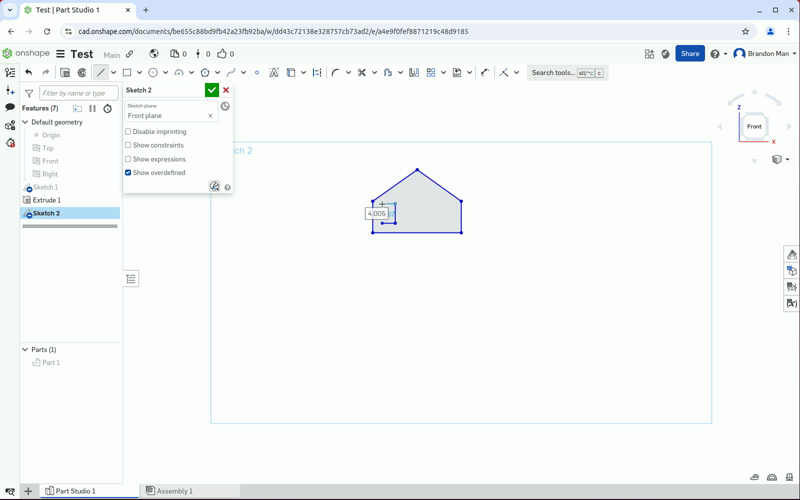
key_up(shift)
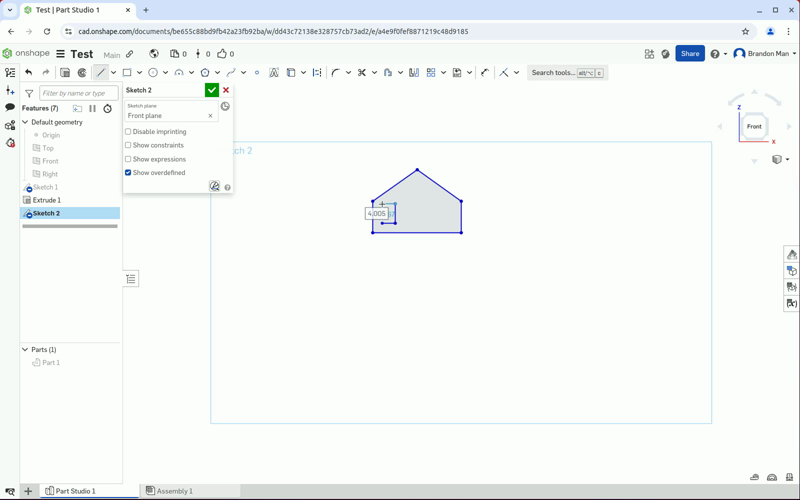
mouse_move(412, 203)
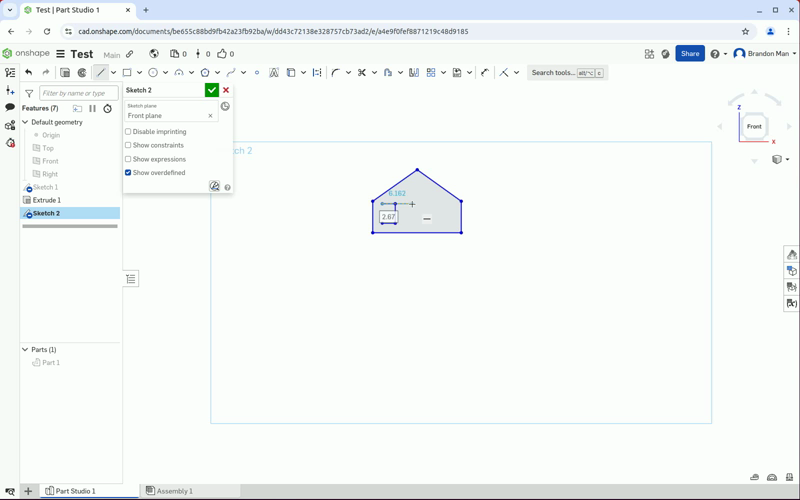
key_down(shift)
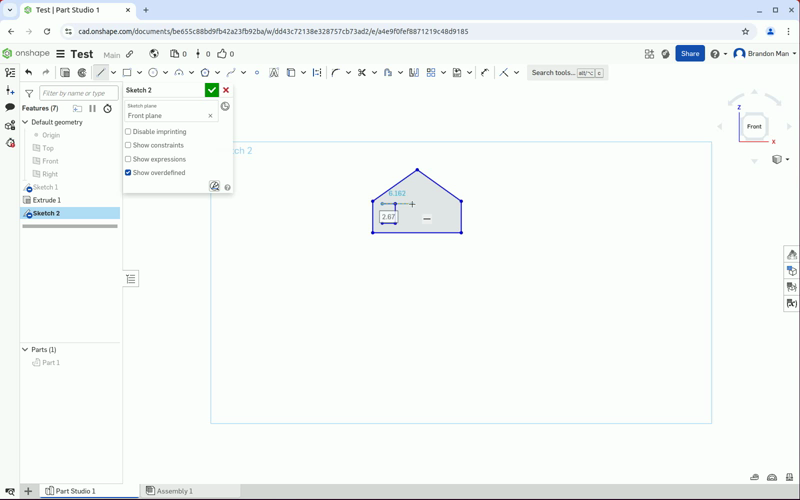
mouse_move(382, 223)
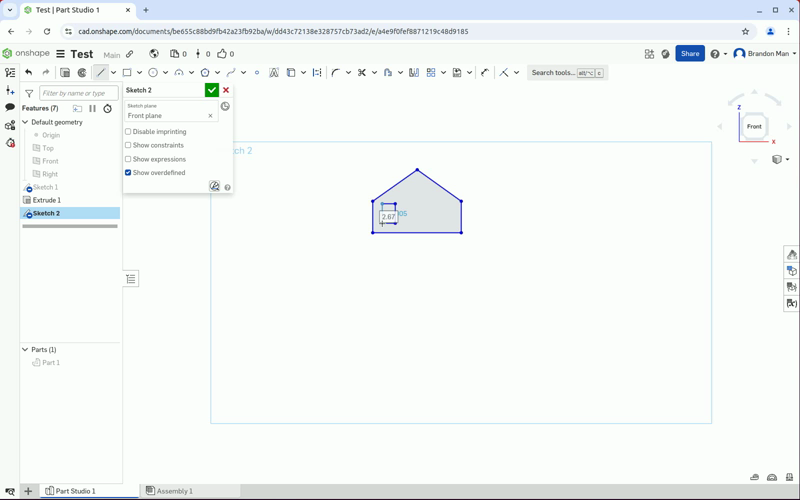
key_up(shift)
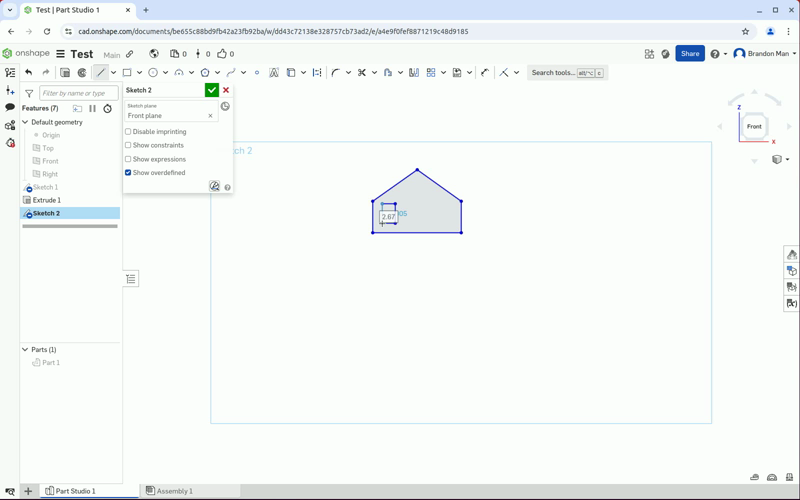
click(382, 223)
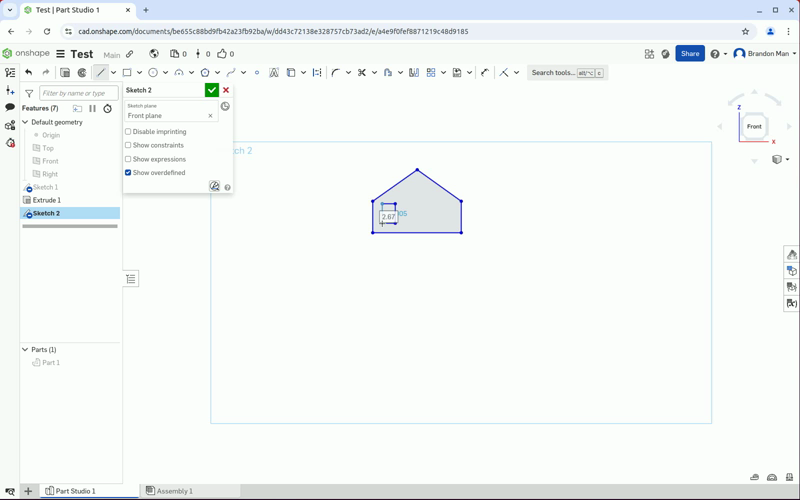
key(esc)
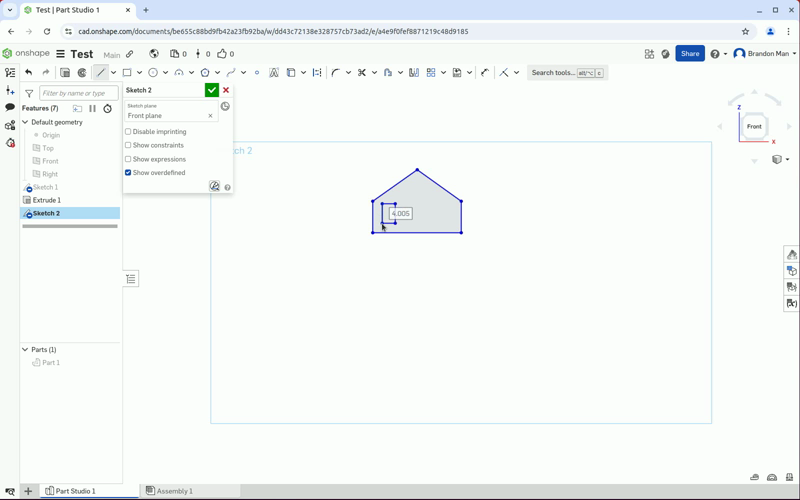
key(l)
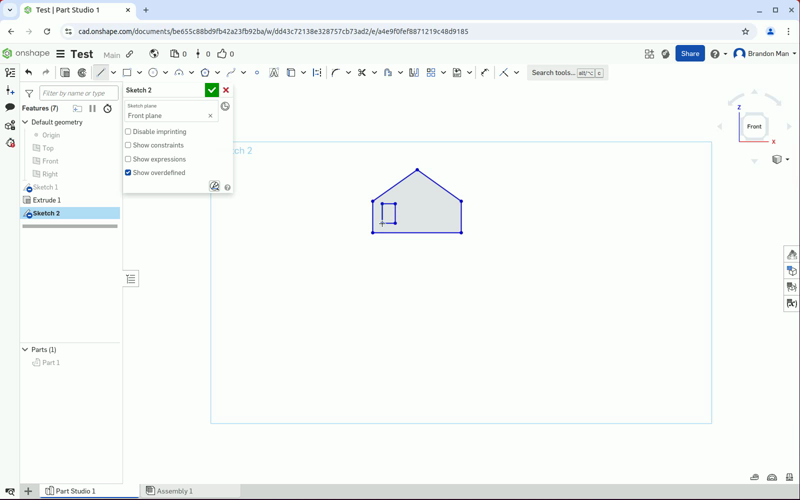
key_down(shift)
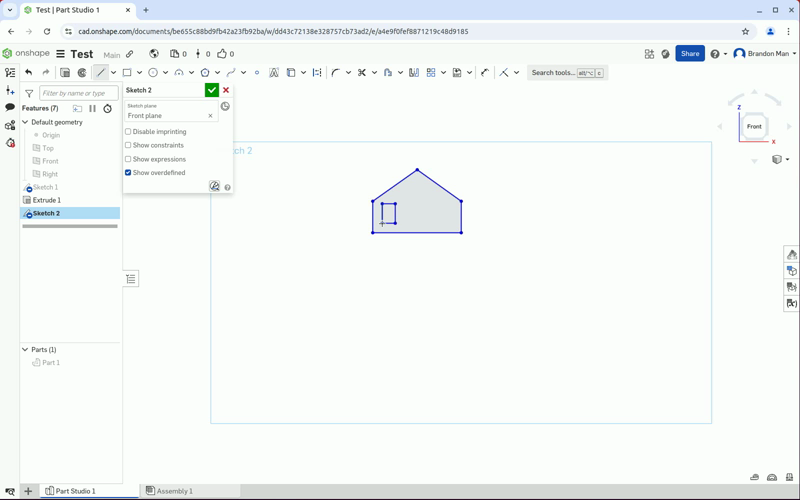
mouse_move(438, 223)
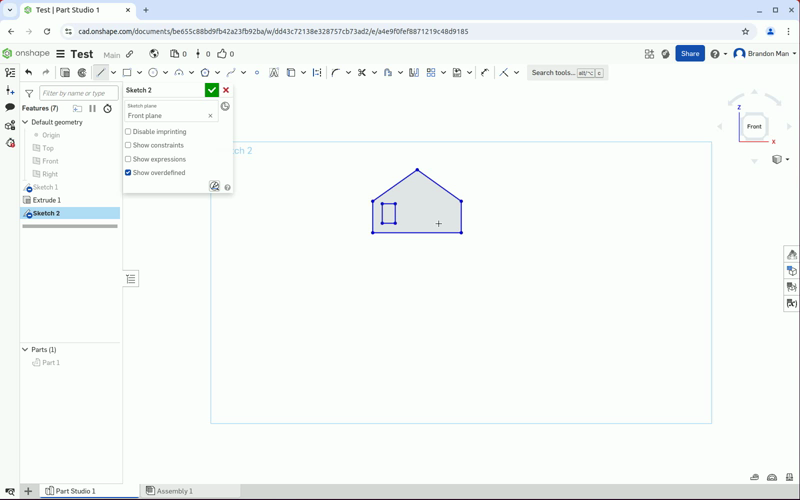
click(438, 223)
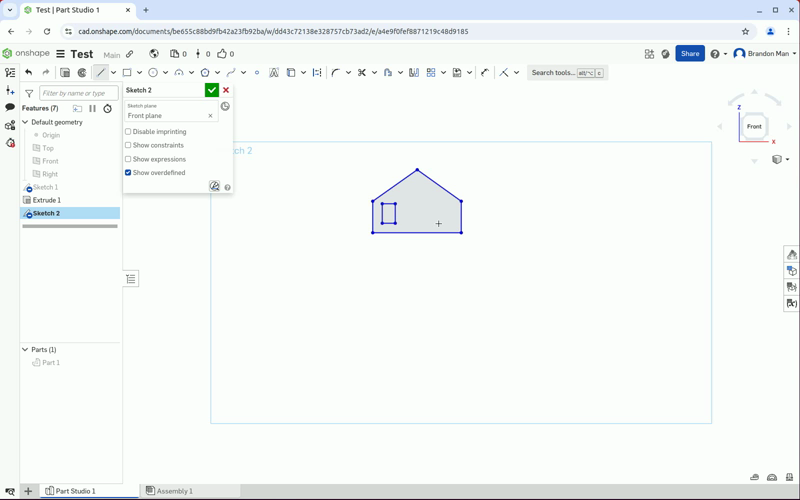
key_up(shift)
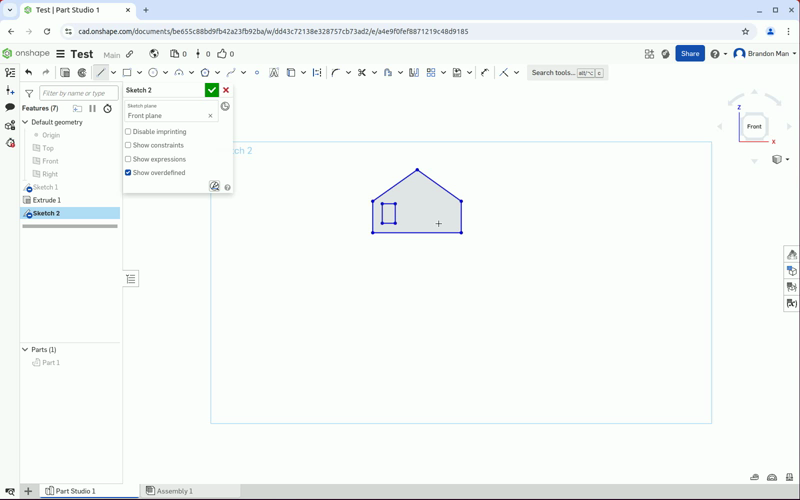
key_down(shift)
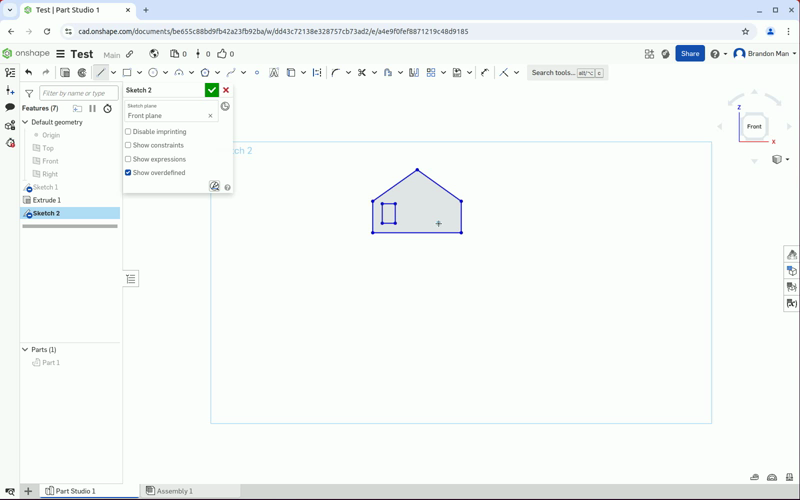
mouse_move(468, 223)
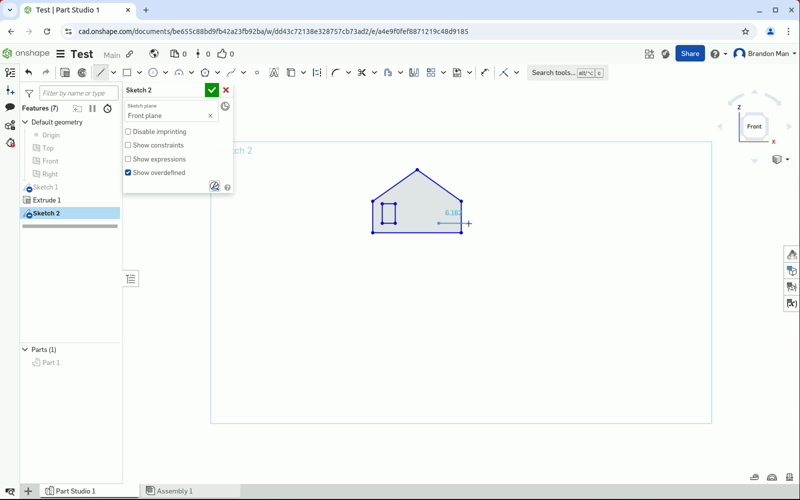
mouse_move(451, 223)
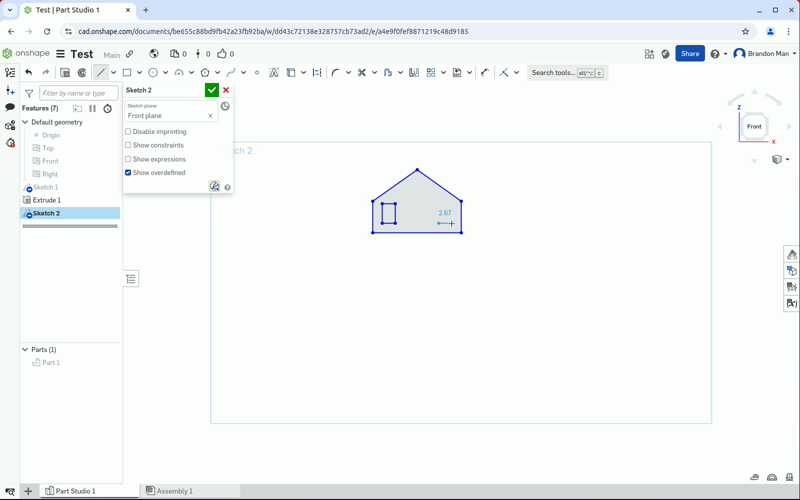
click(451, 223)
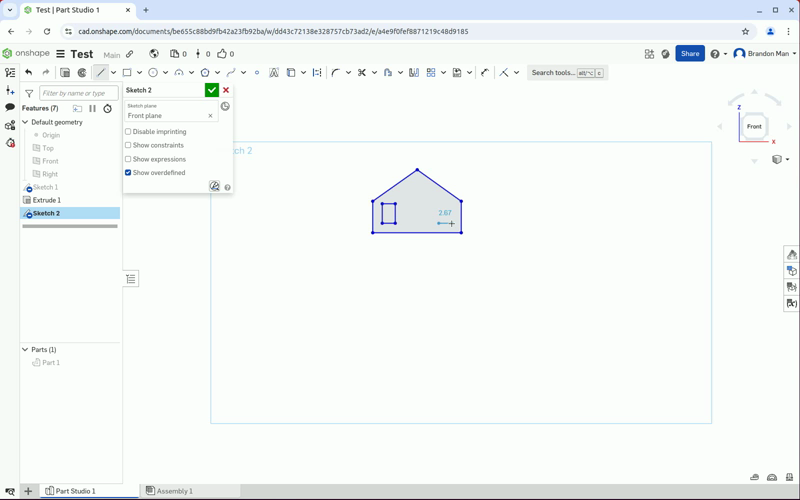
key_up(shift)
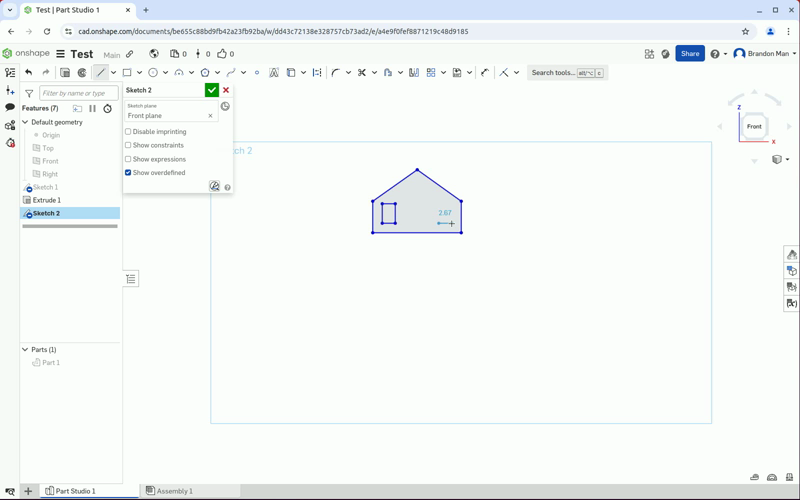
key_down(shift)
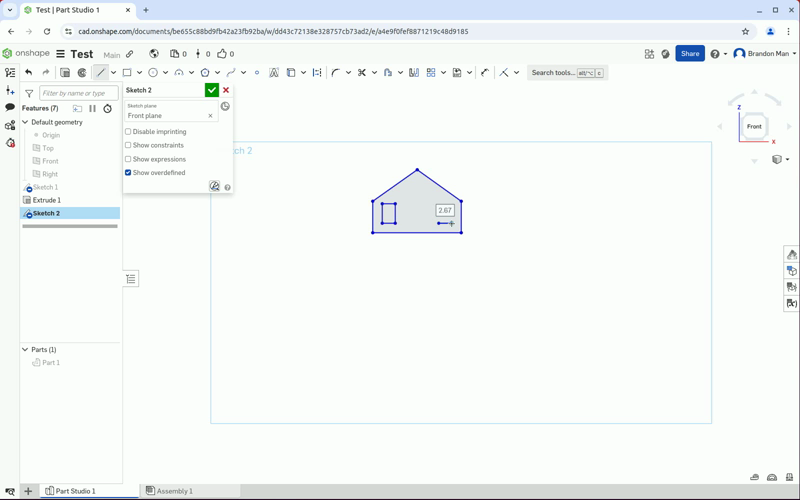
mouse_move(481, 223)
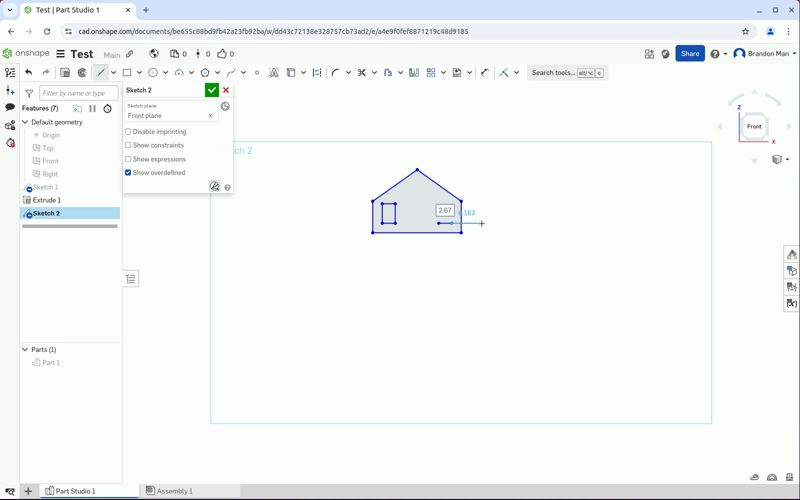
mouse_move(451, 203)
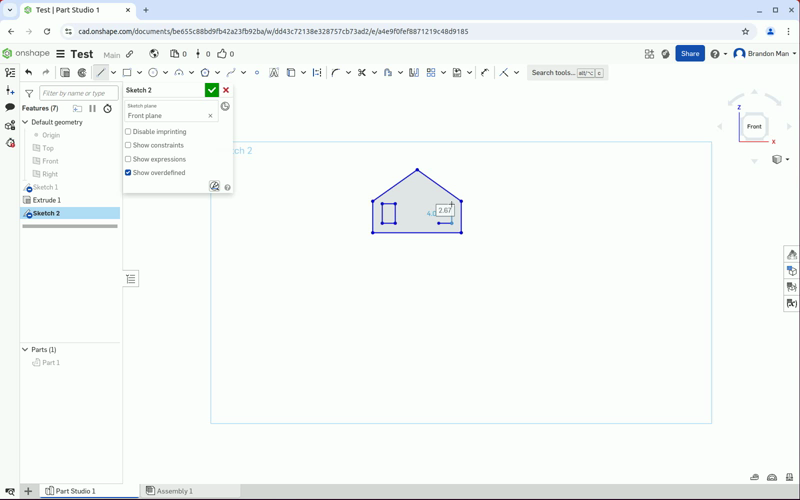
click(451, 203)
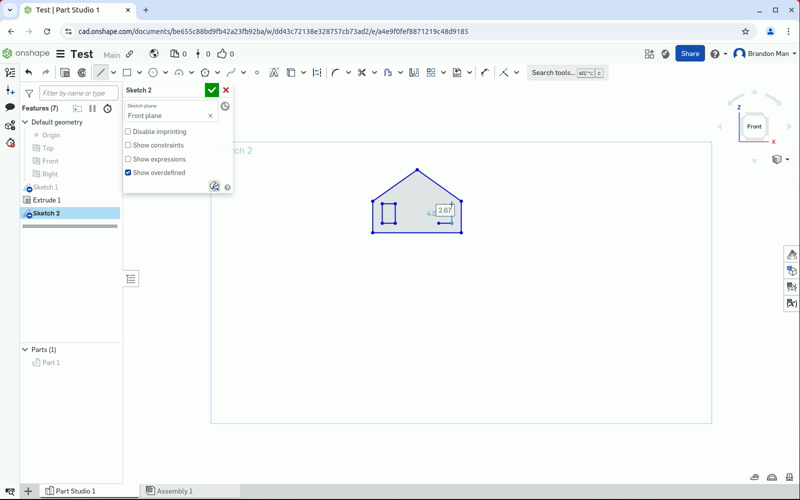
key_up(shift)
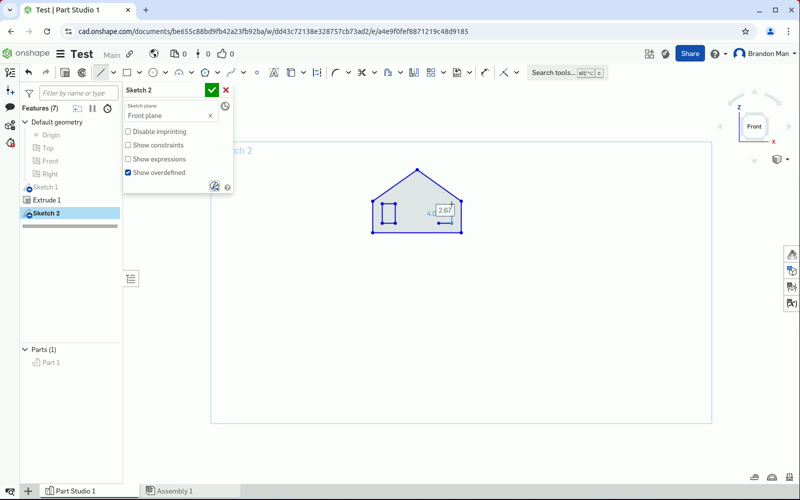
key_down(shift)
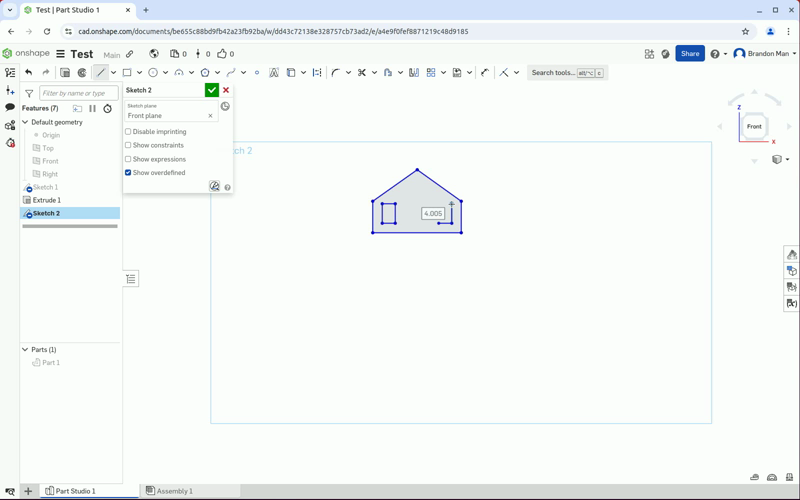
mouse_move(481, 203)
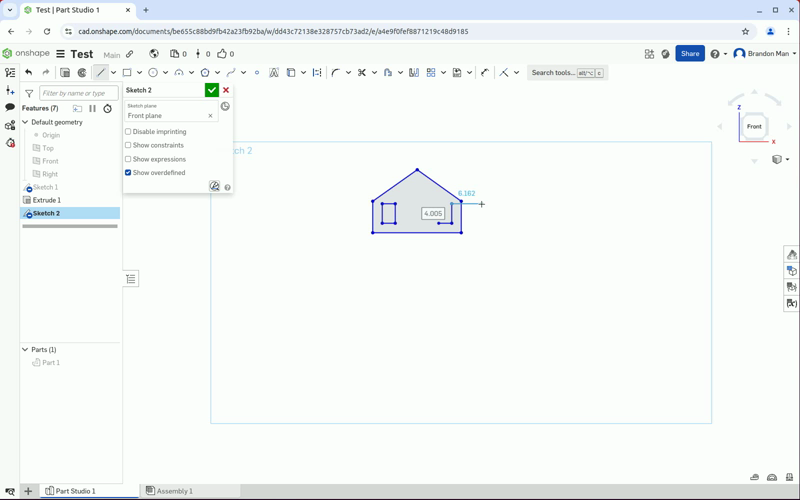
mouse_move(438, 203)
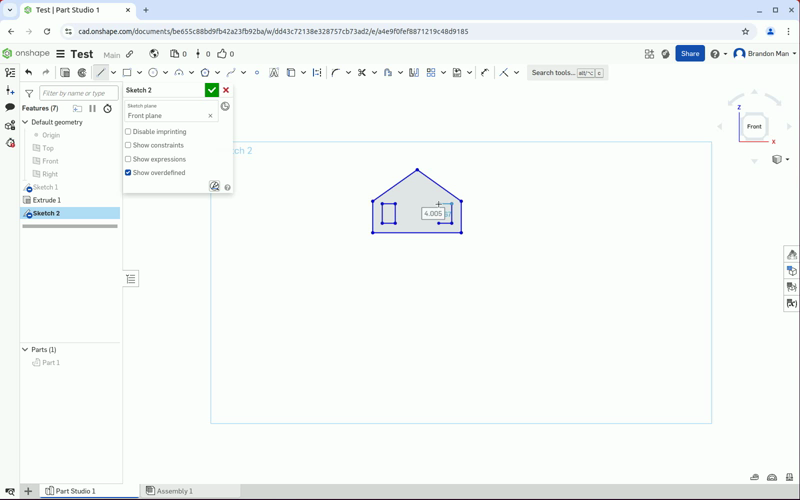
click(438, 203)
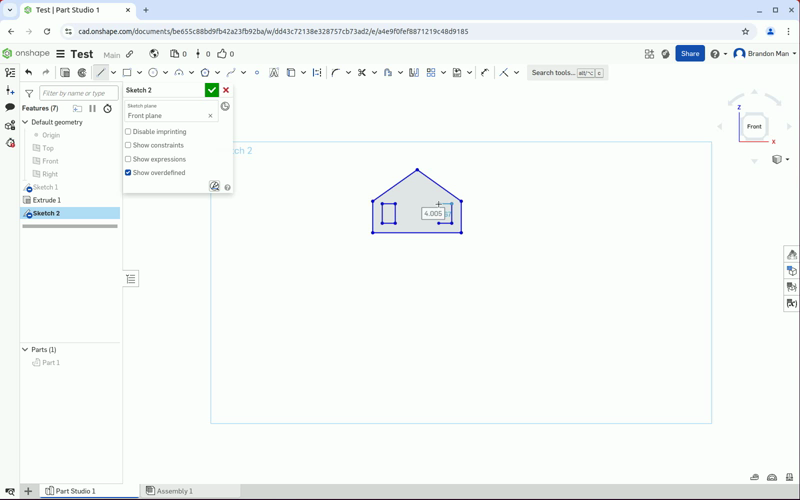
key_up(shift)
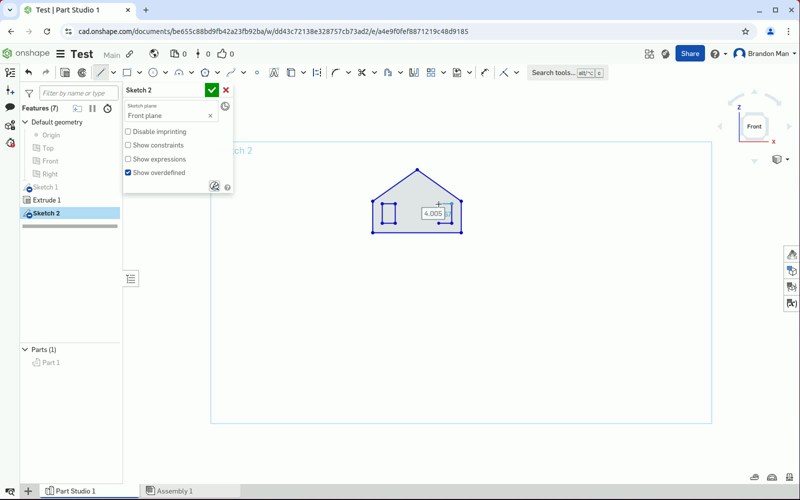
mouse_move(468, 203)
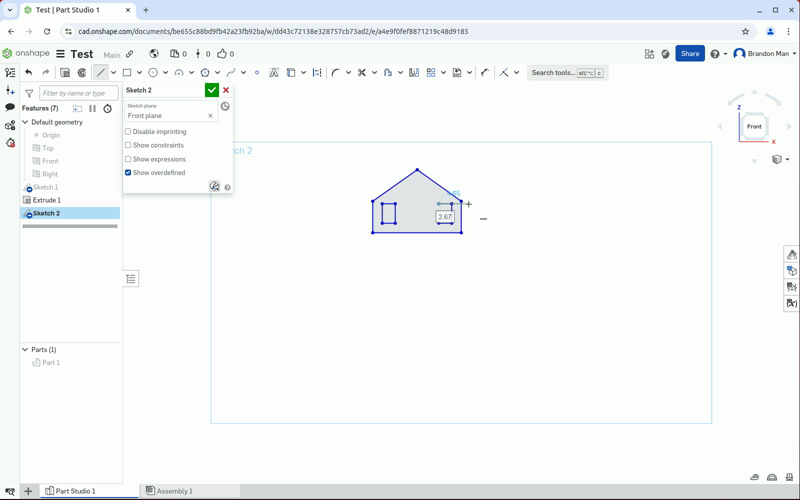
key_down(shift)
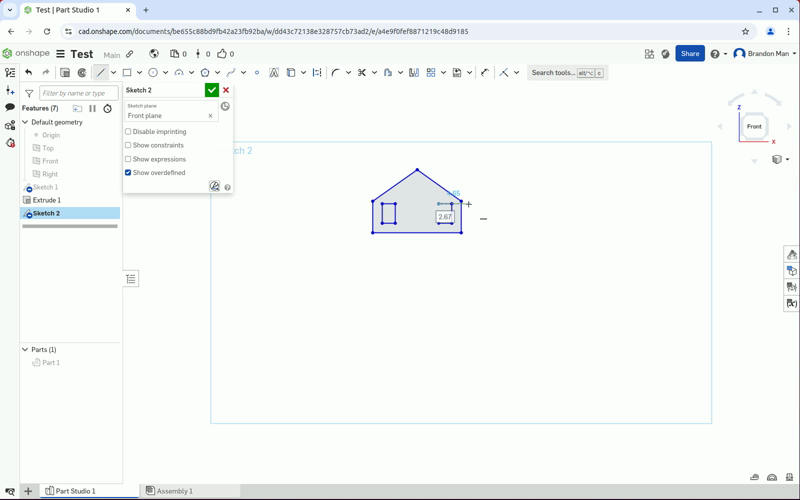
mouse_move(438, 223)
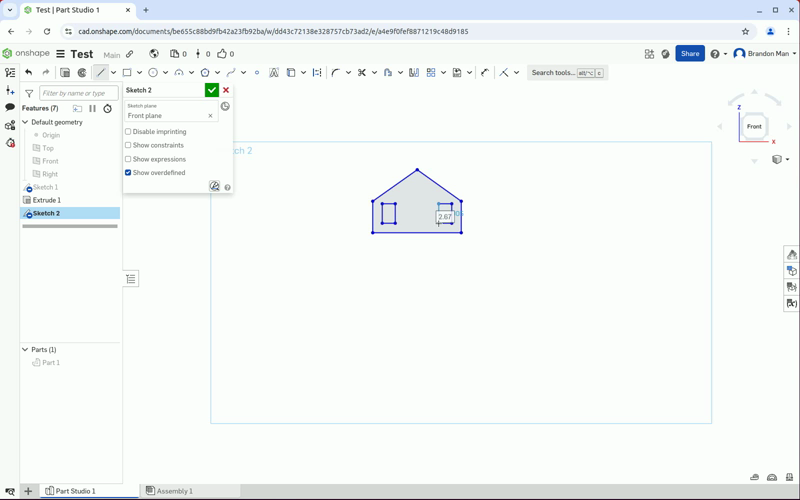
key_up(shift)
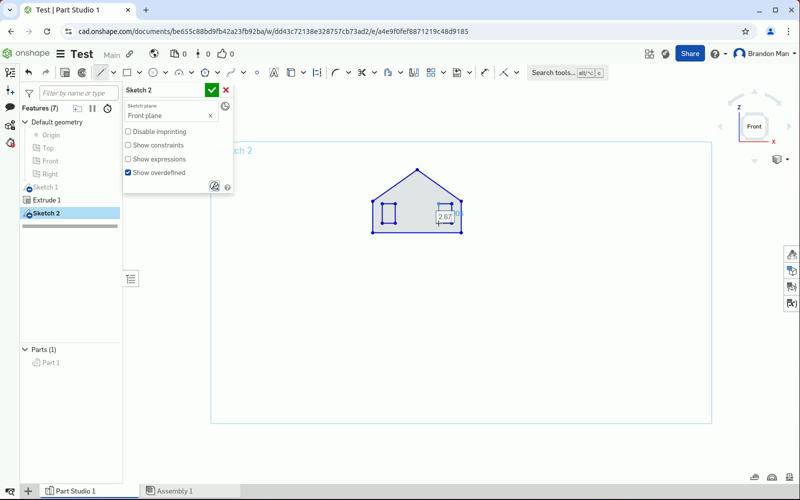
click(438, 223)
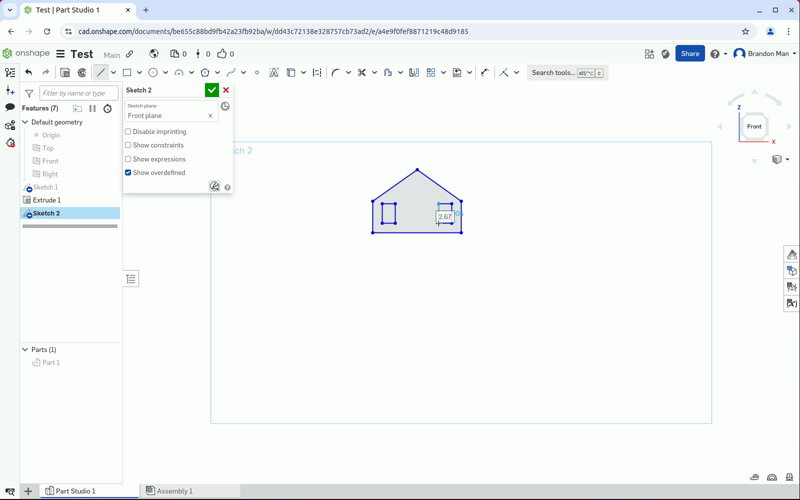
key(esc)
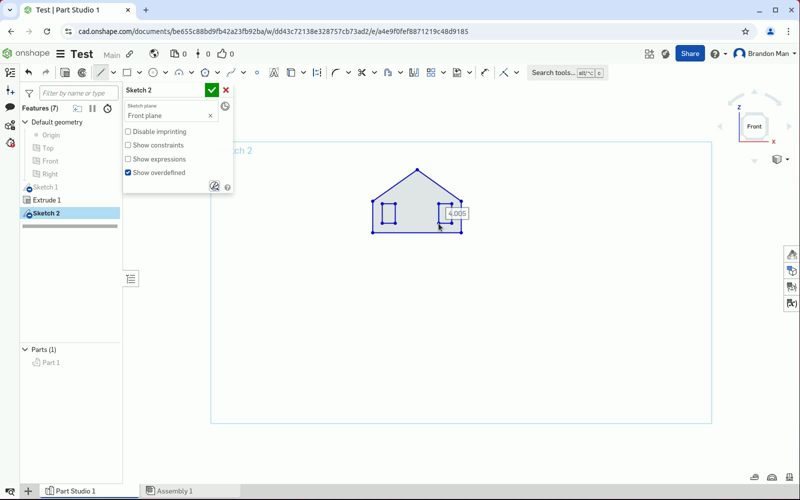
mouse_move(419, 222)
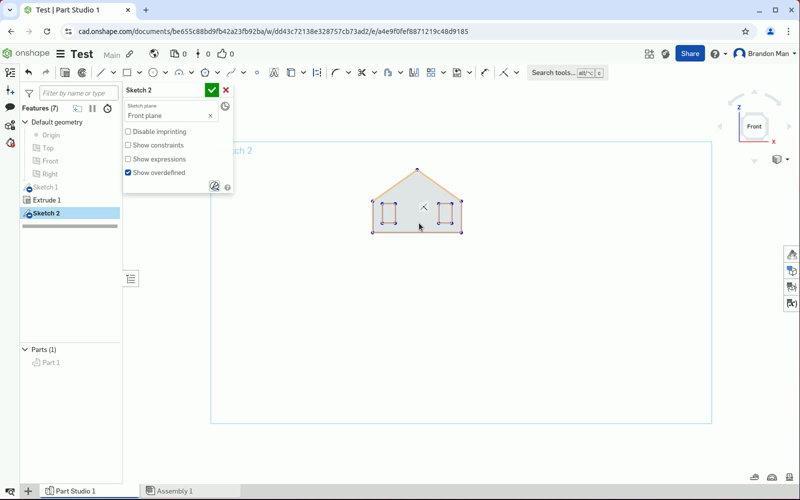
click(419, 222)
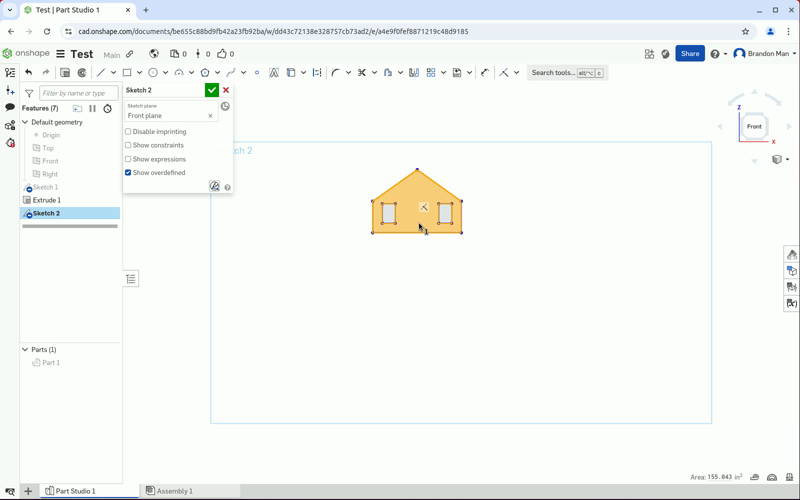
mouse_move(73, 352)
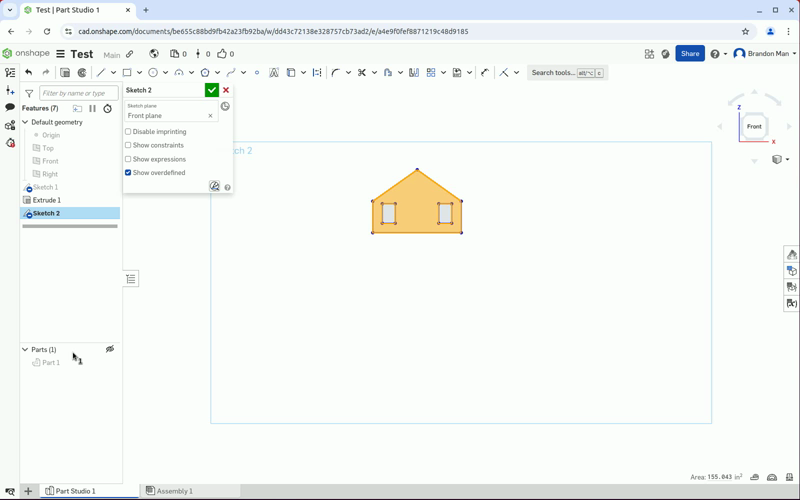
key(shift+y)
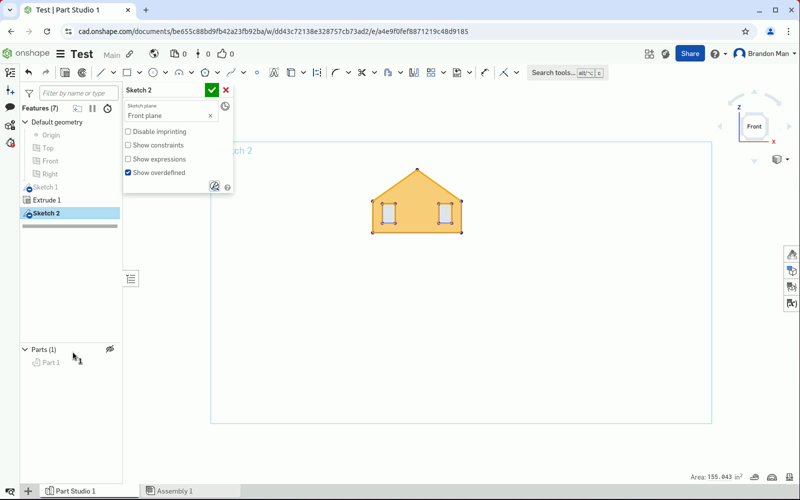
key(shift+e)
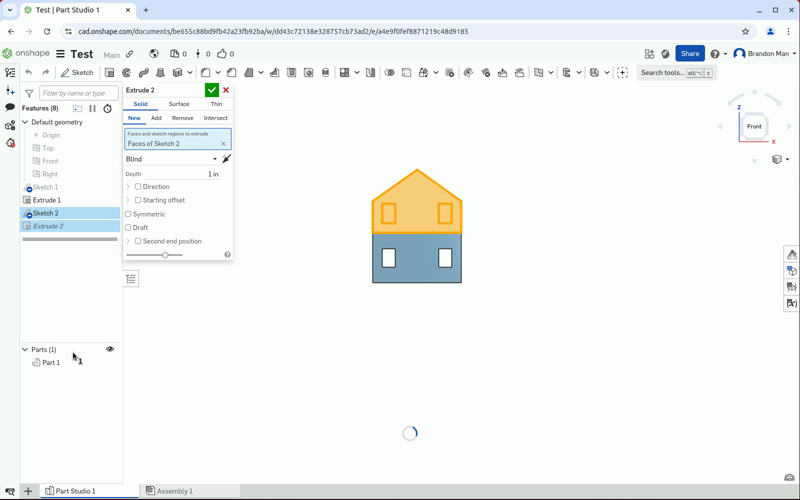
mouse_move(143, 106)
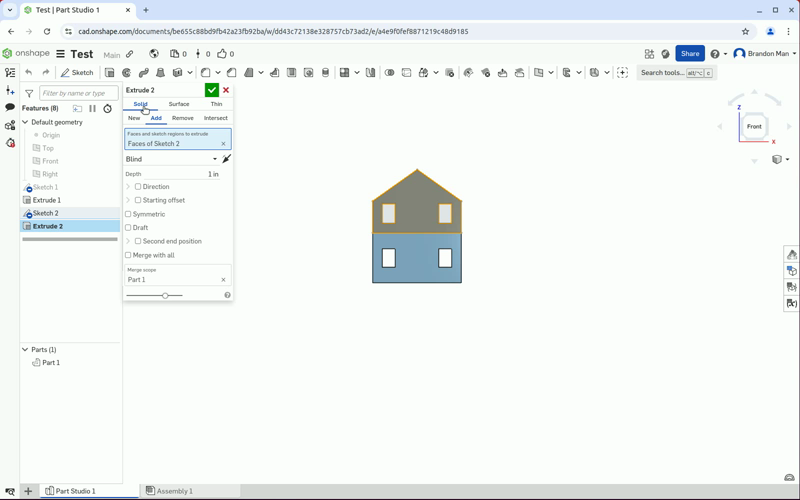
click(143, 106)
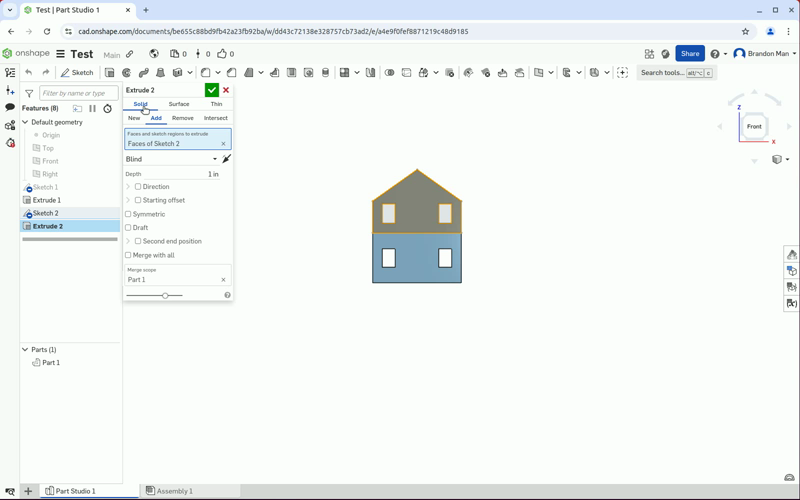
mouse_move(137, 120)
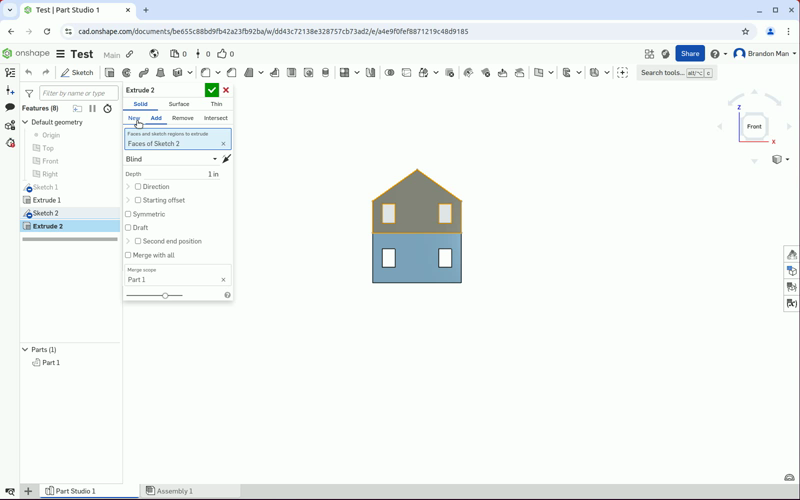
click(137, 120)
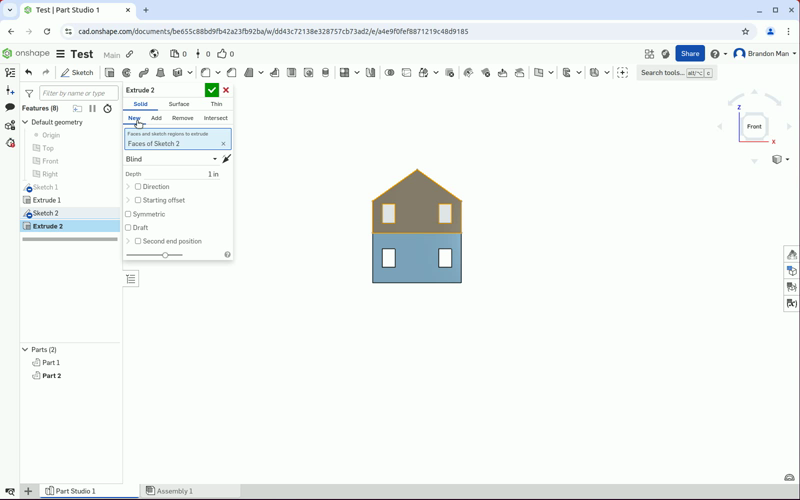
key(tab, 4)
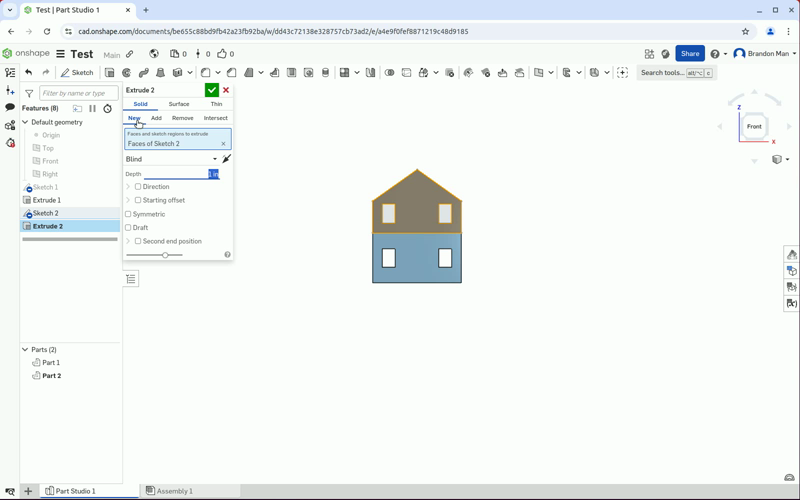
text(0.482)
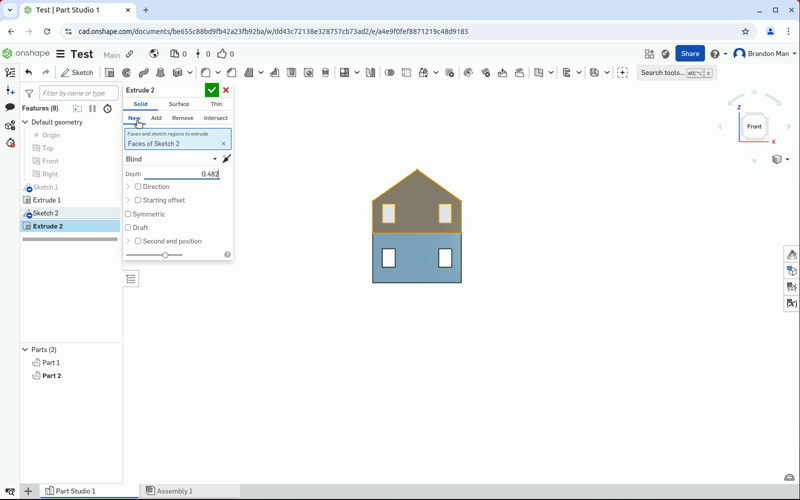
key(tab, 3)
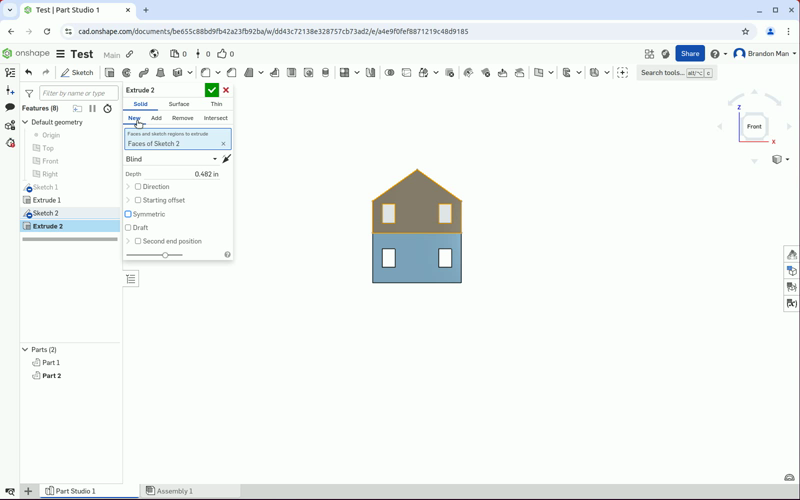
key(space)
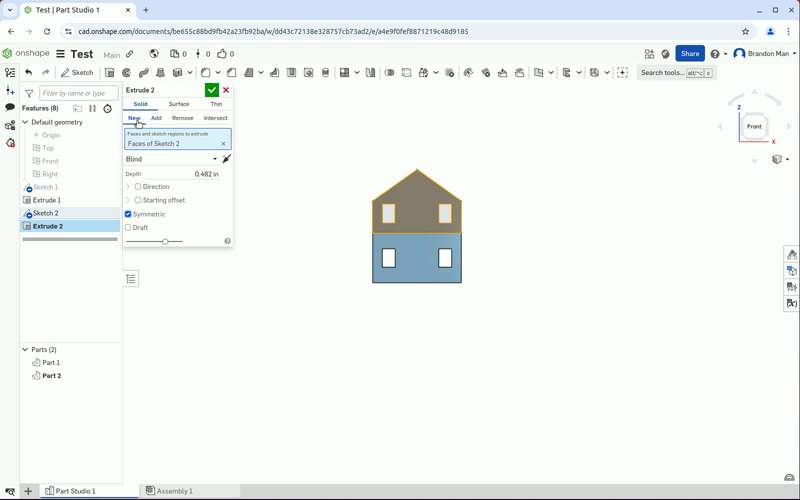
key(enter)
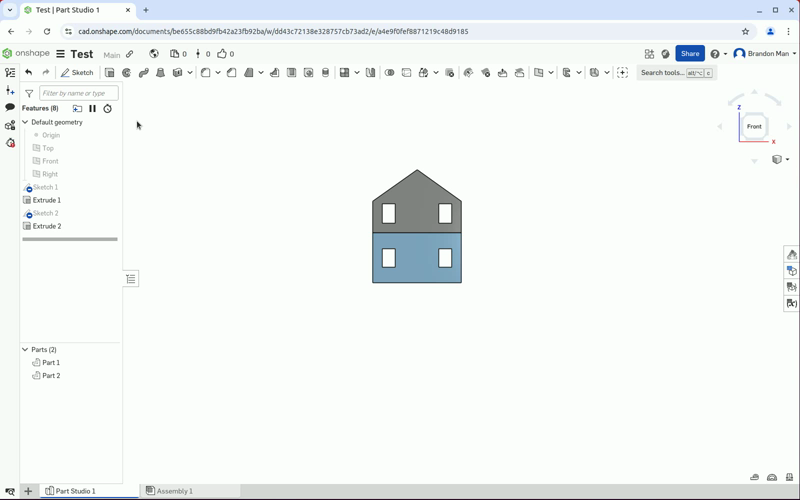
key(shift+h)
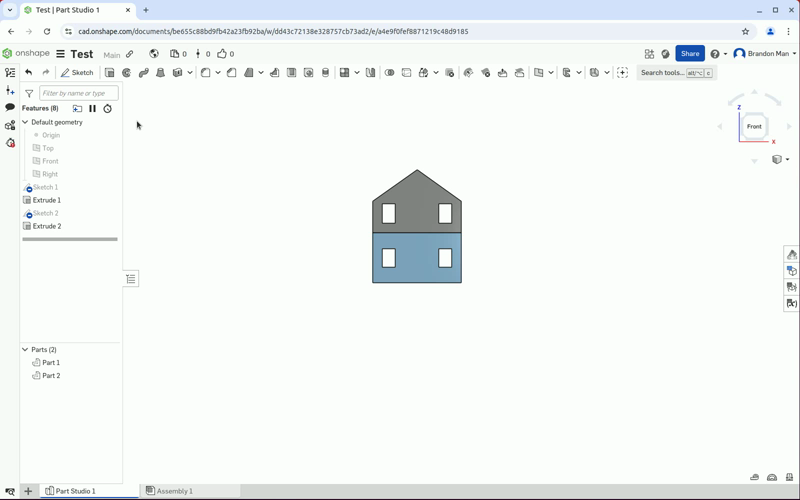
key(shift+h)
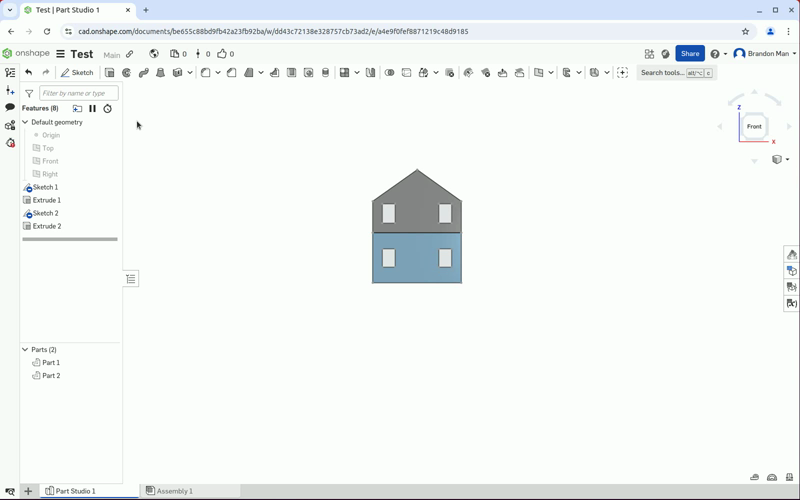
key(shift+7)
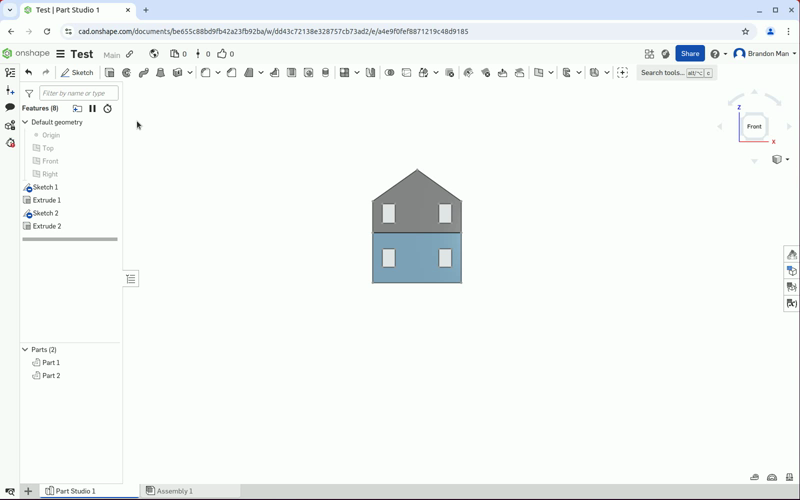
key(left, 2)
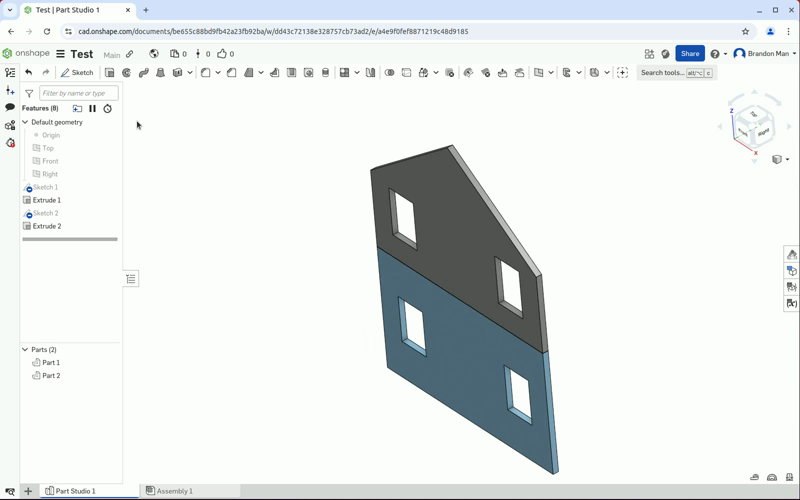
key(down, 2)
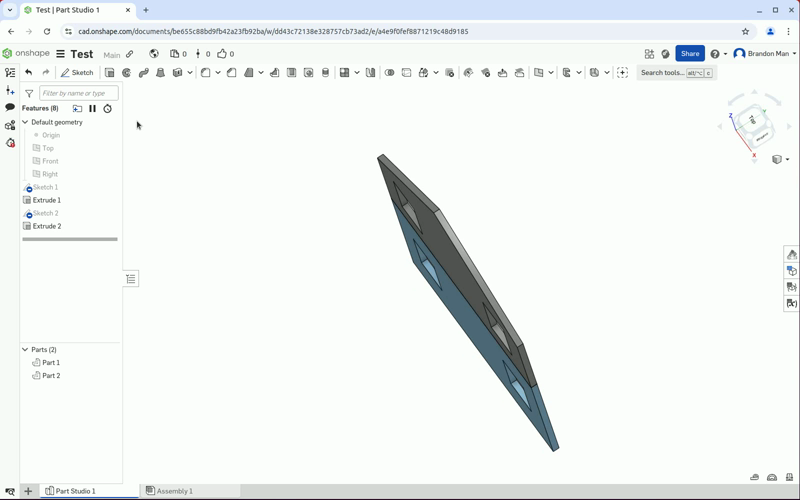
key(up, 2)
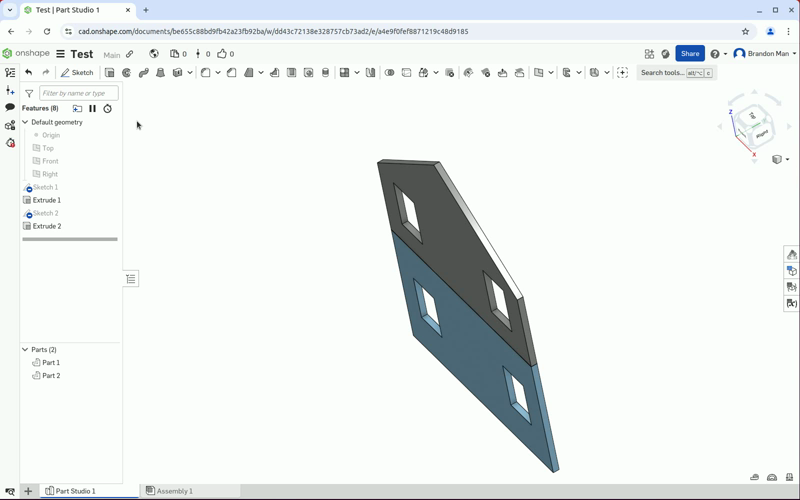
key(right, 2)
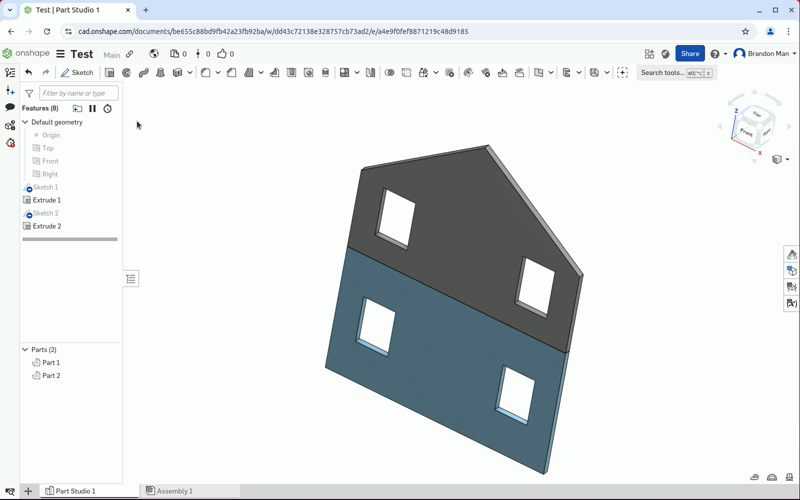
mouse_move(73, 189)
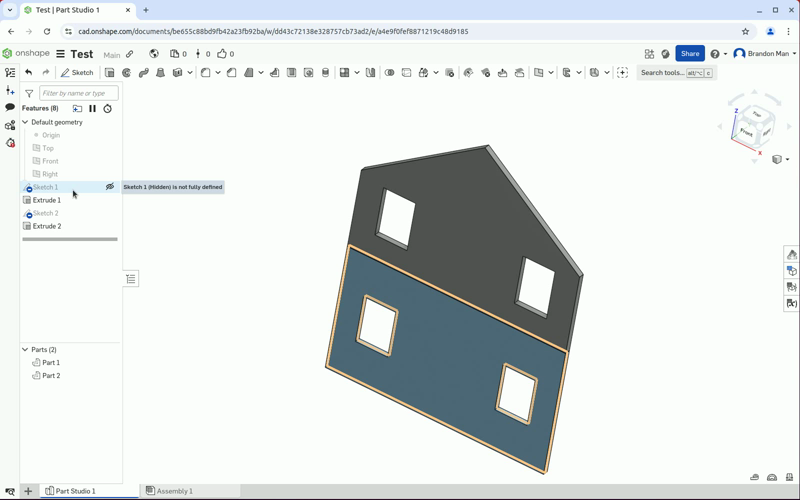
click(73, 189)